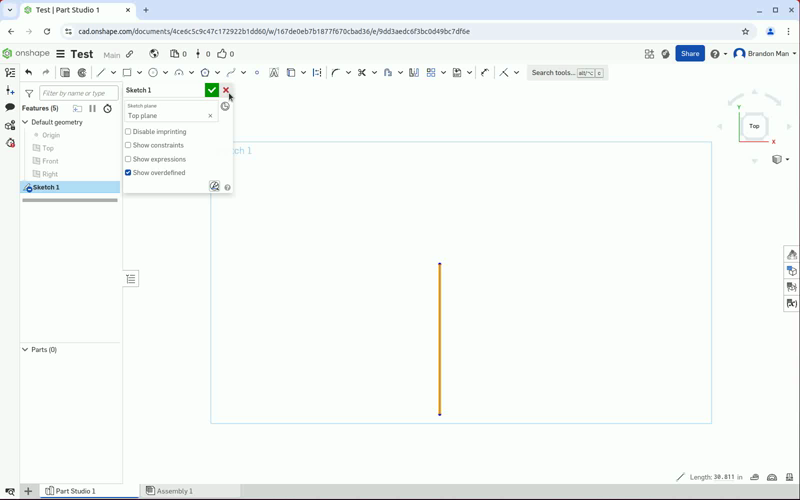
key(shift+h)
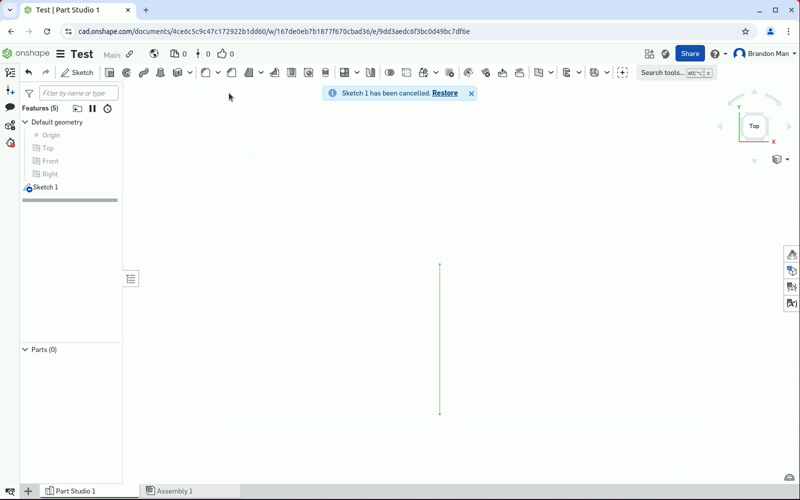
key(shift+s)
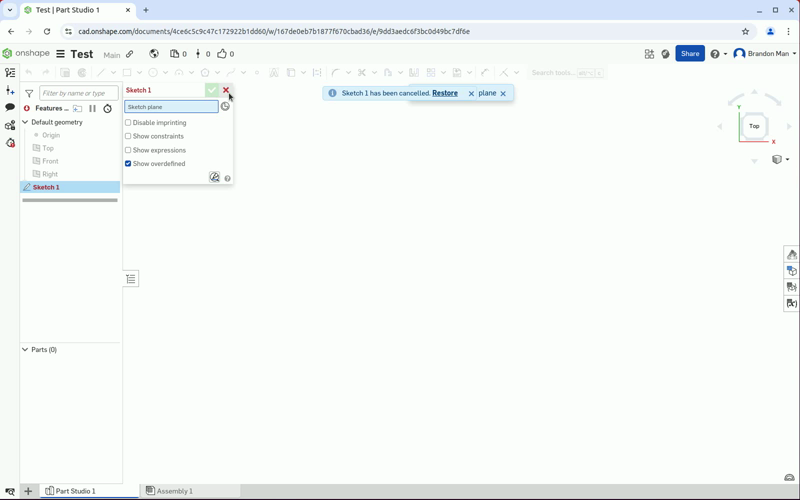
mouse_move(73, 150)
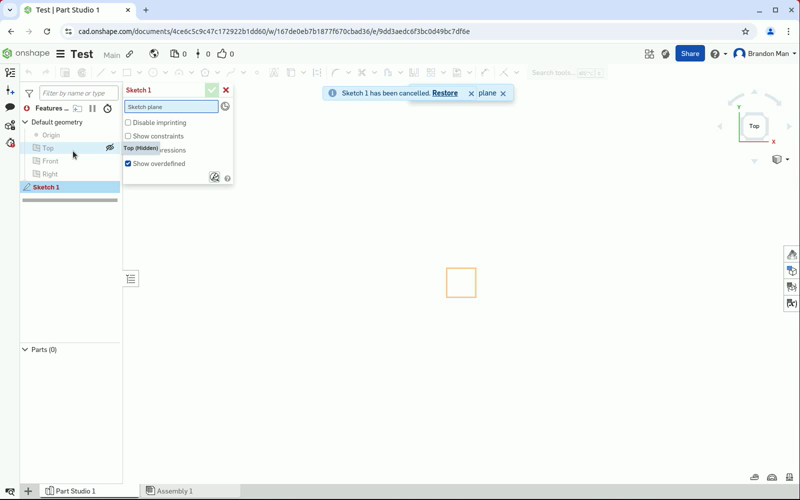
click(73, 150)
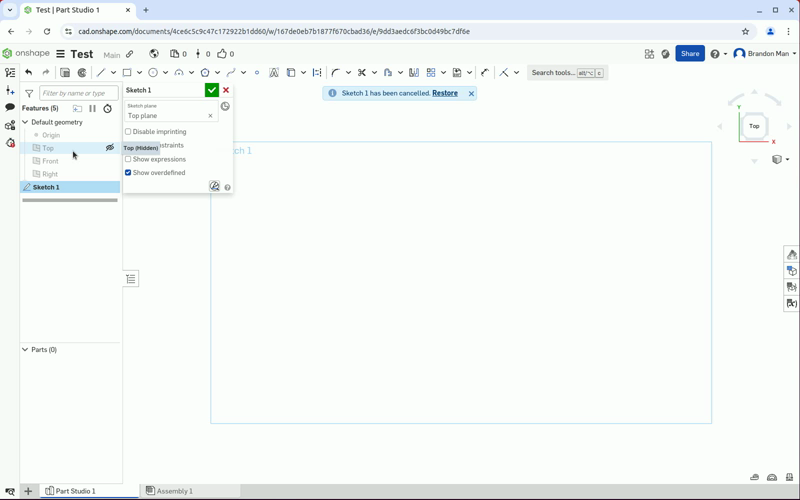
mouse_move(73, 352)
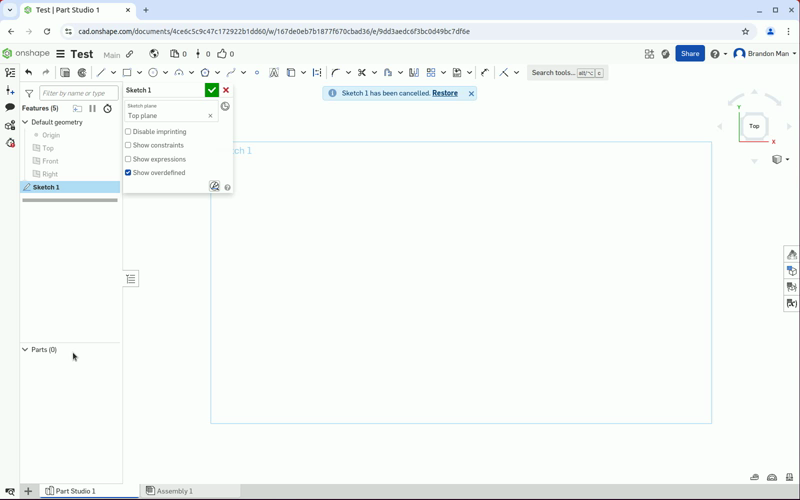
key(y)
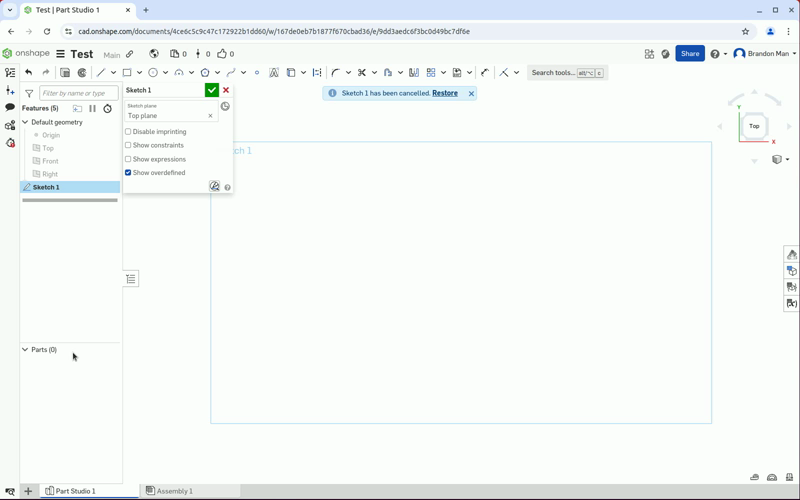
key(l)
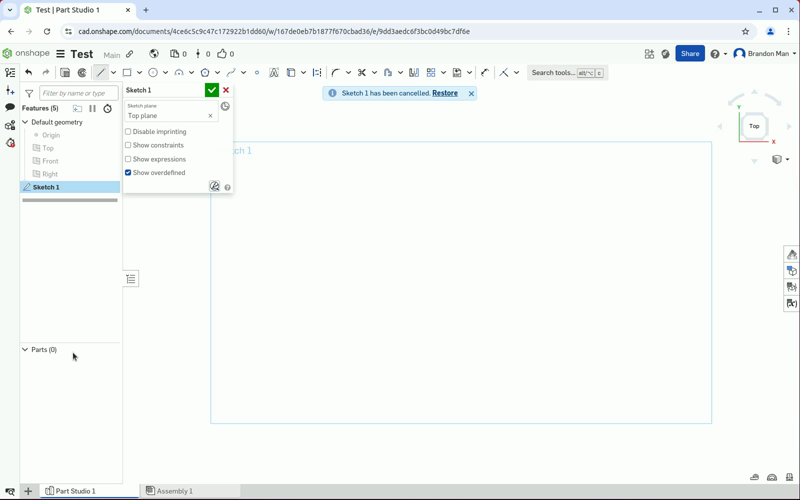
key_down(shift)
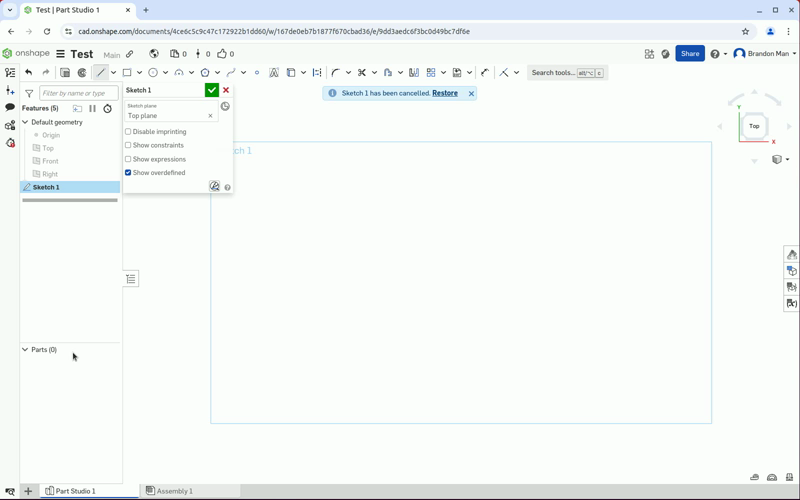
mouse_move(460, 282)
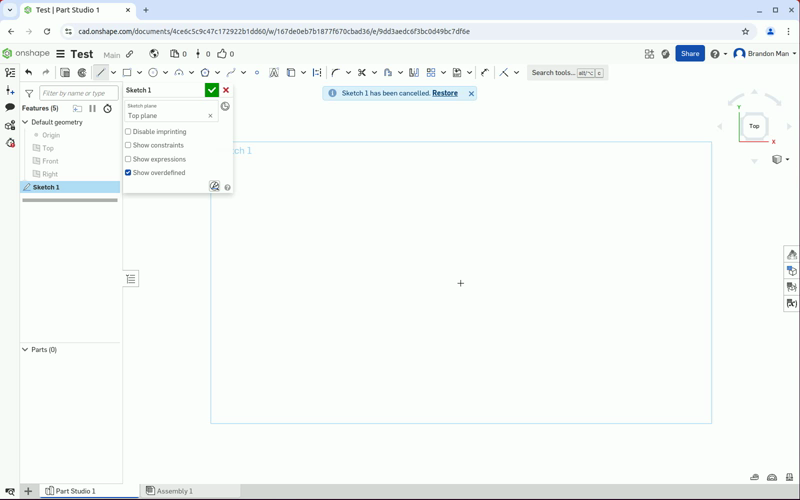
click(460, 282)
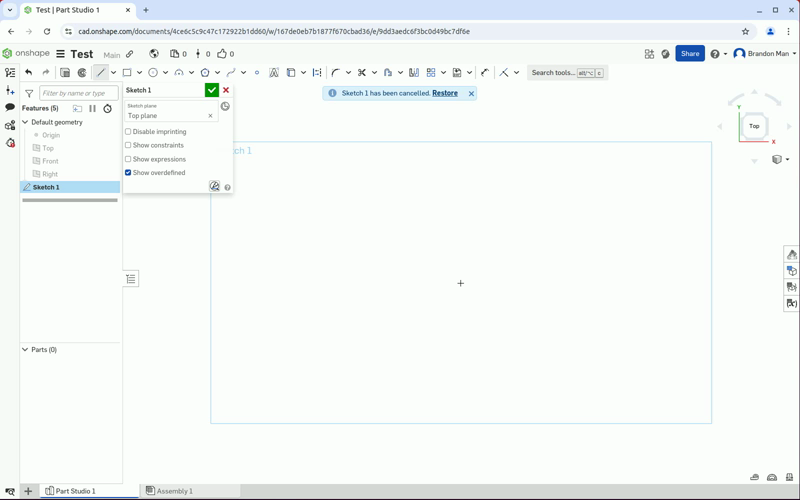
key_up(shift)
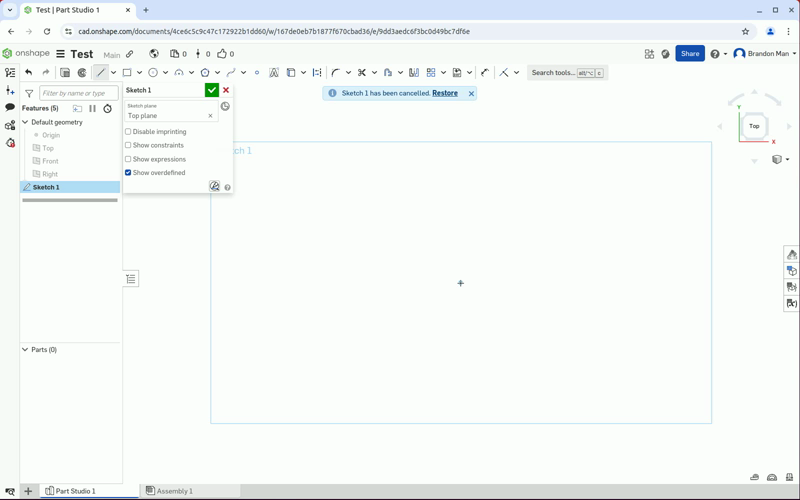
key_down(shift)
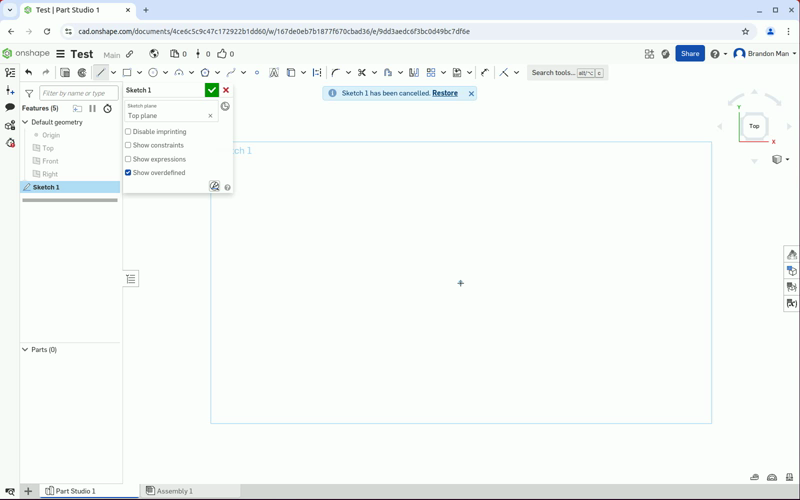
mouse_move(490, 282)
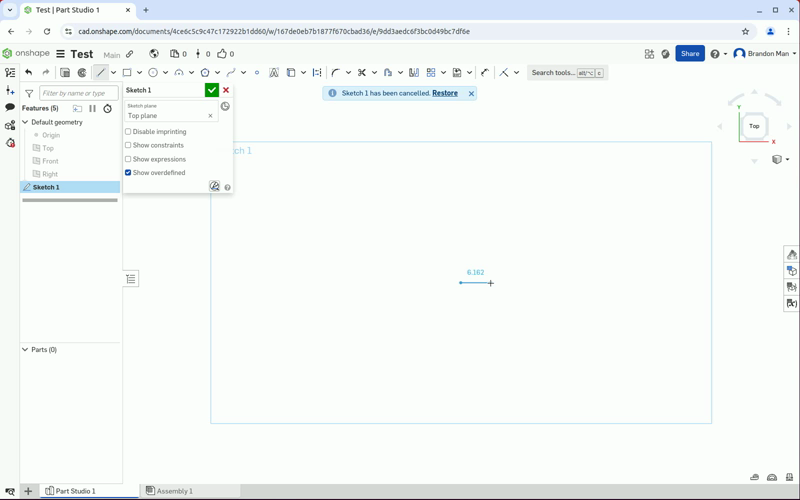
mouse_move(489, 282)
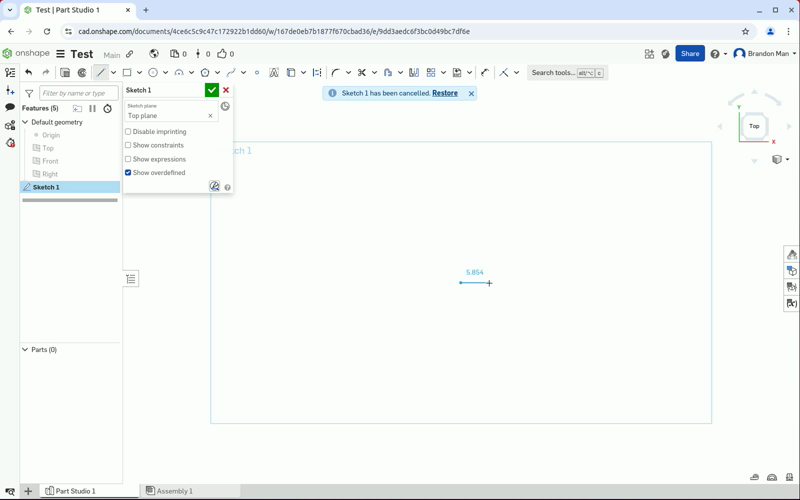
click(489, 282)
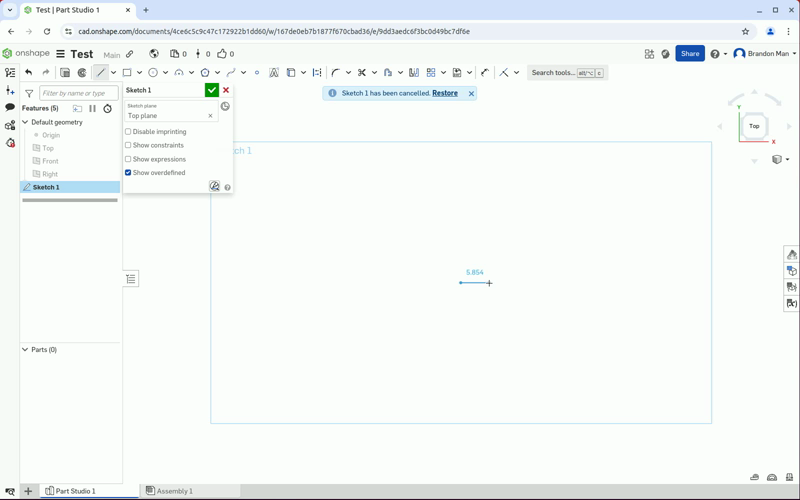
key_up(shift)
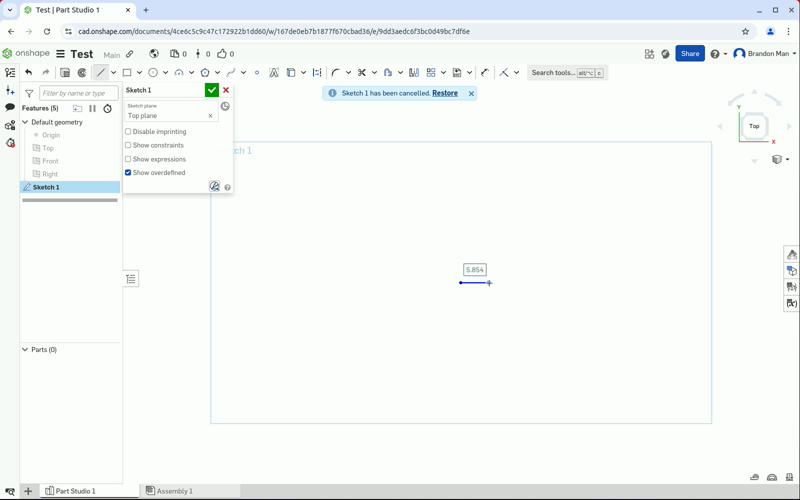
key_down(shift)
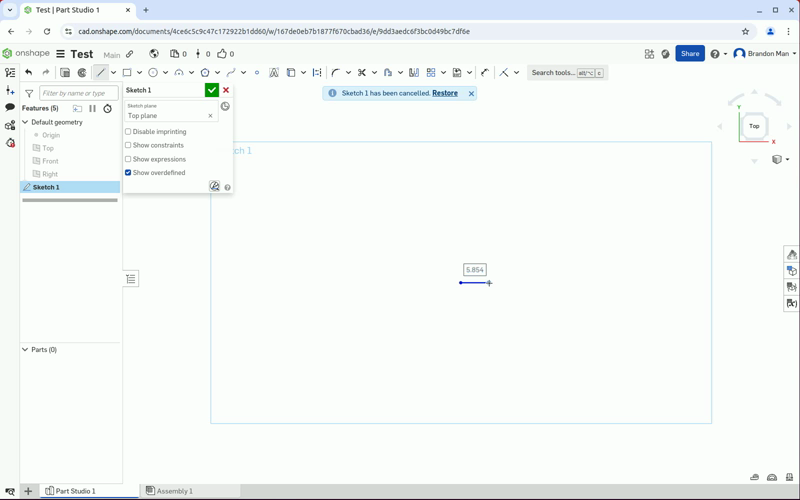
mouse_move(489, 395)
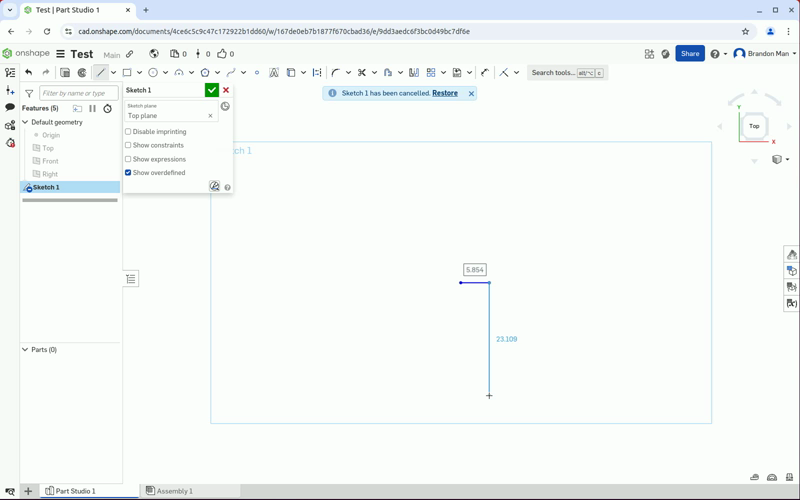
click(489, 395)
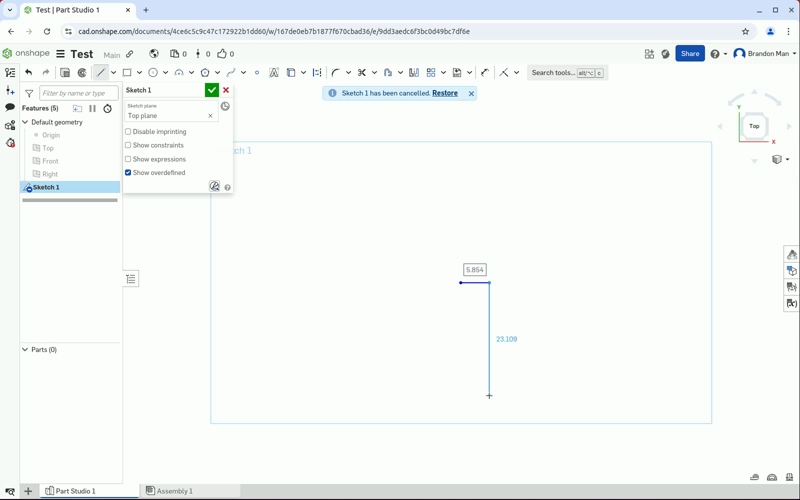
key_up(shift)
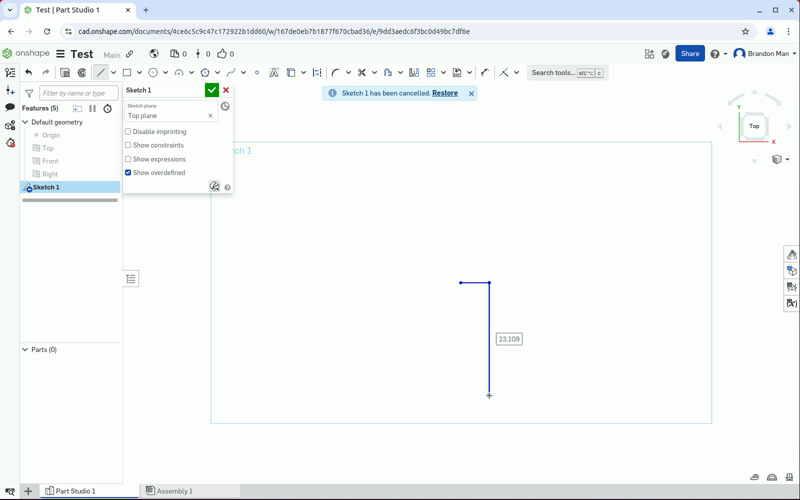
key_down(shift)
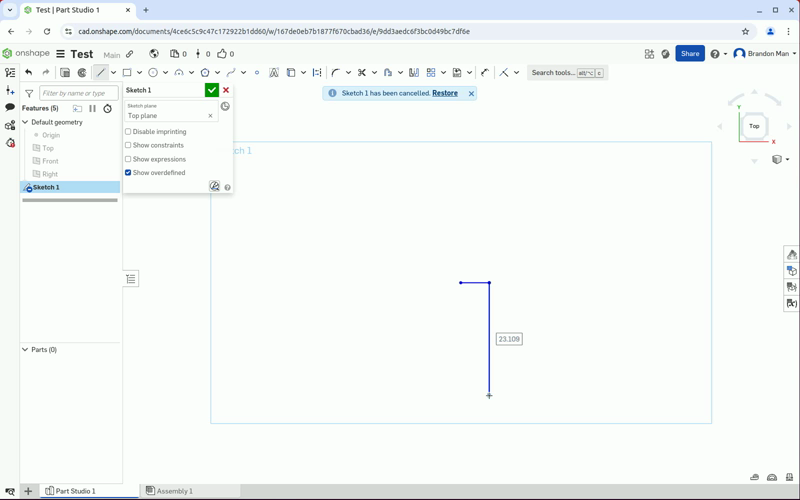
mouse_move(519, 395)
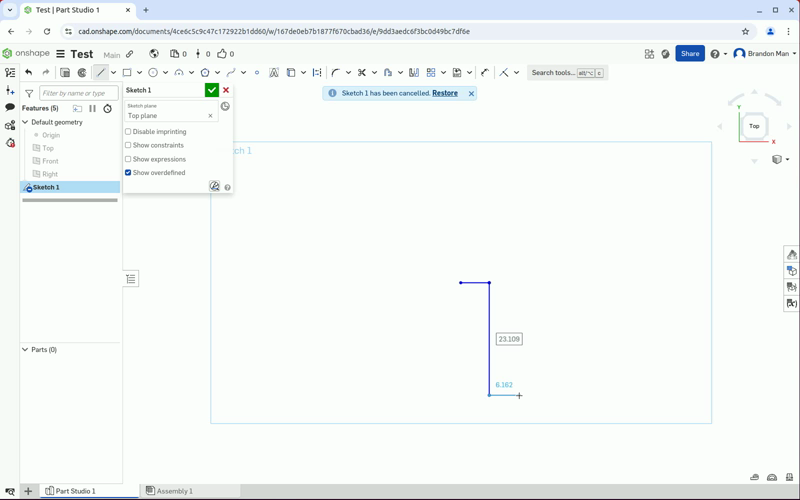
mouse_move(491, 395)
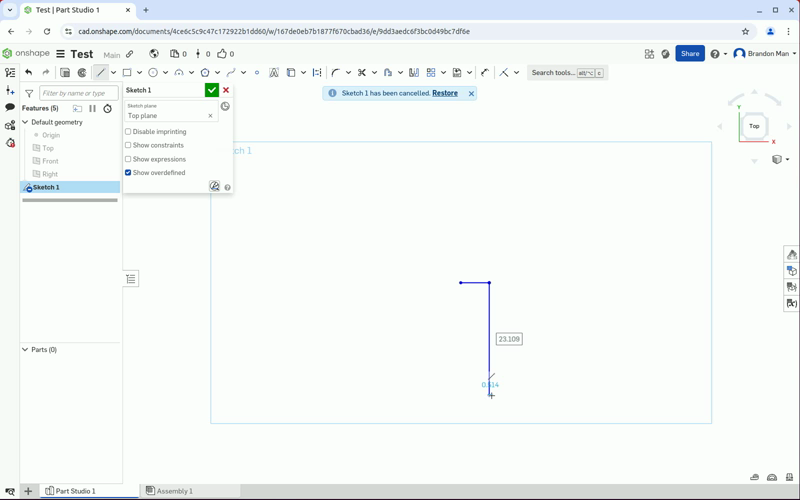
scroll(6)
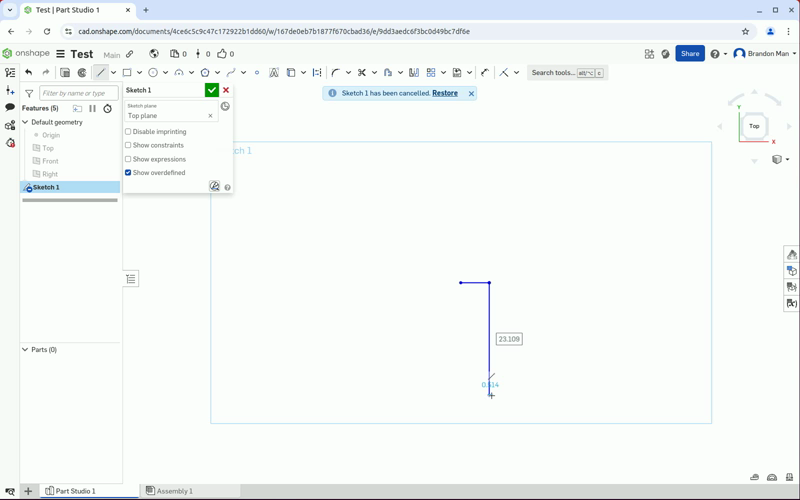
scroll(6)
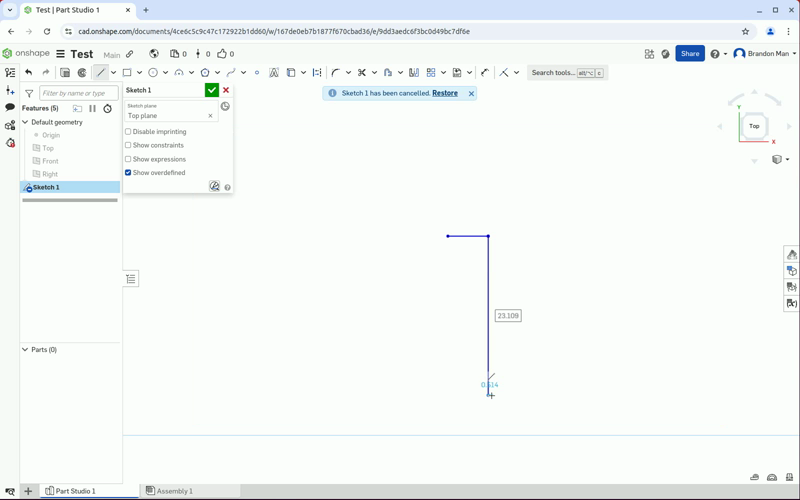
scroll(6)
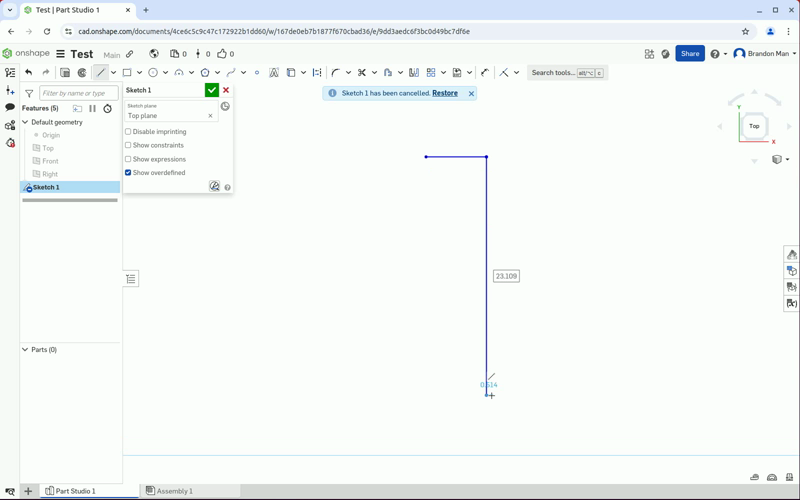
scroll(6)
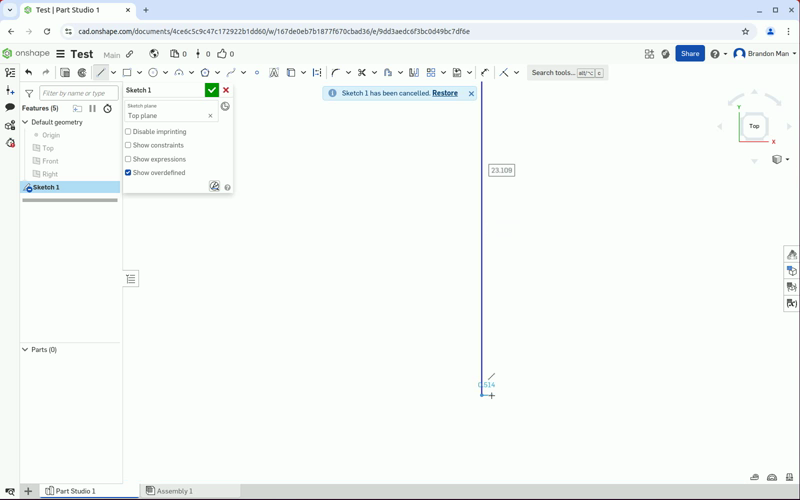
scroll(6)
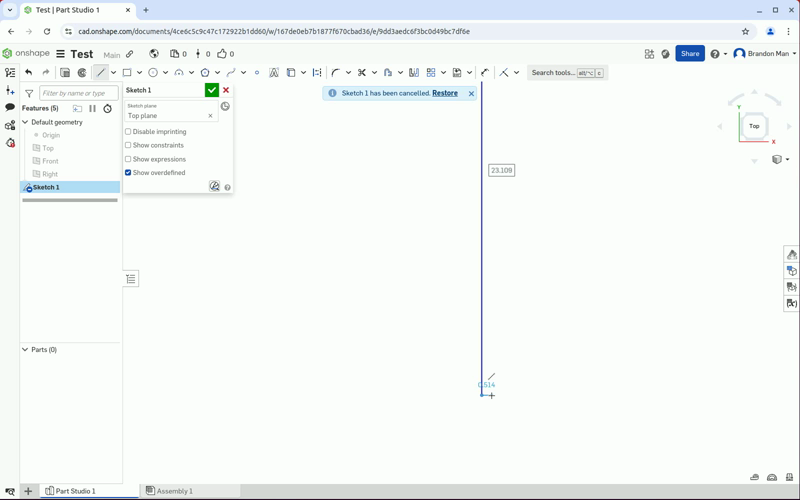
scroll(6)
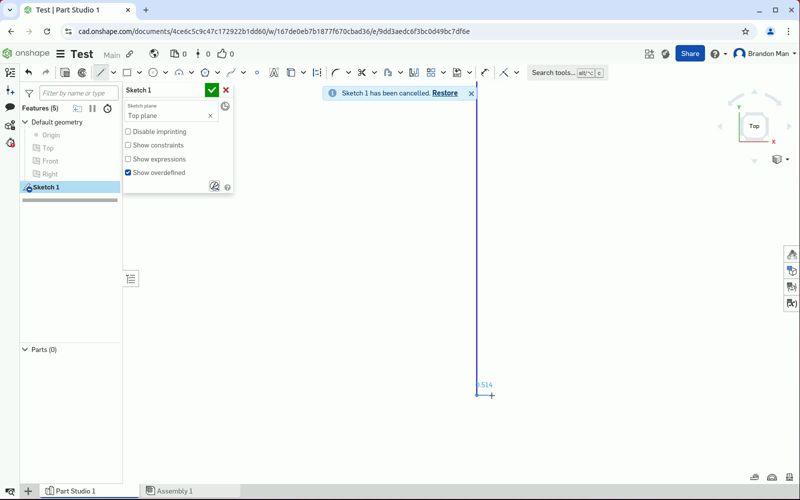
scroll(6)
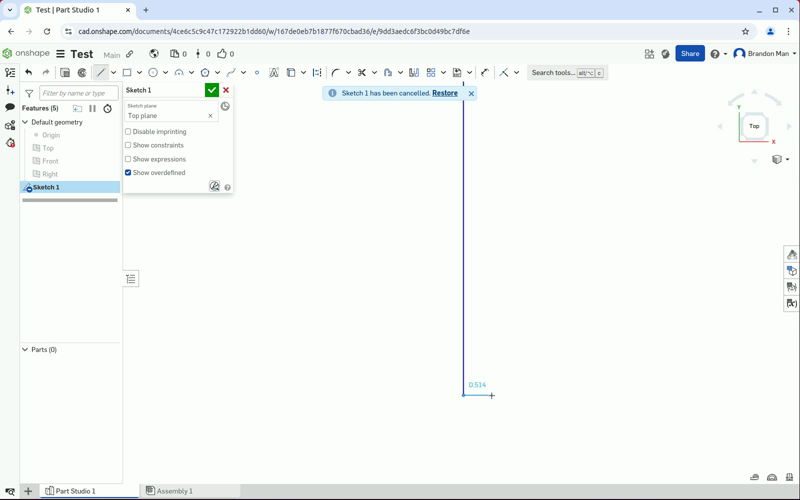
click(491, 395)
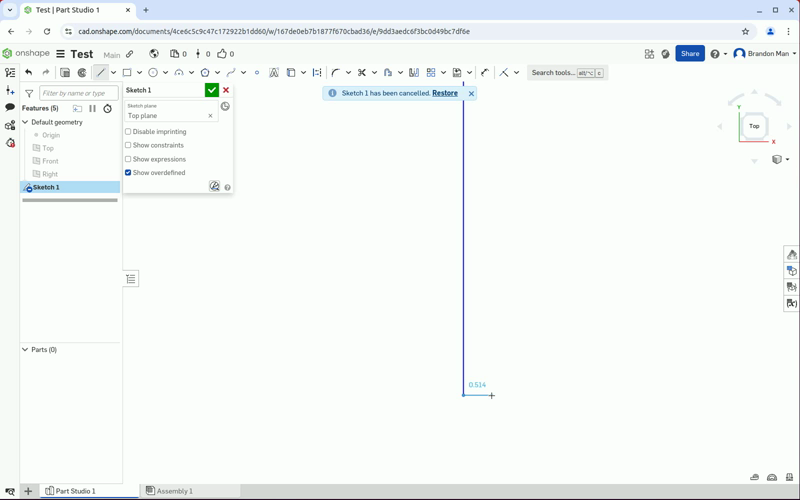
scroll(-6)
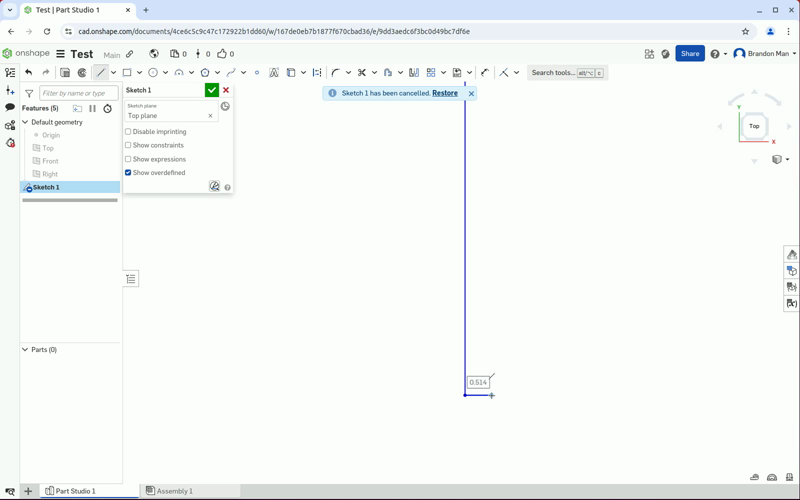
scroll(-6)
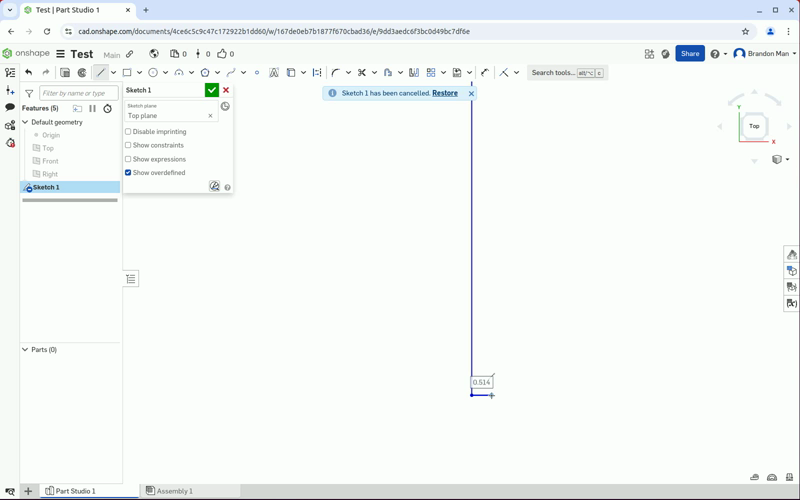
scroll(-6)
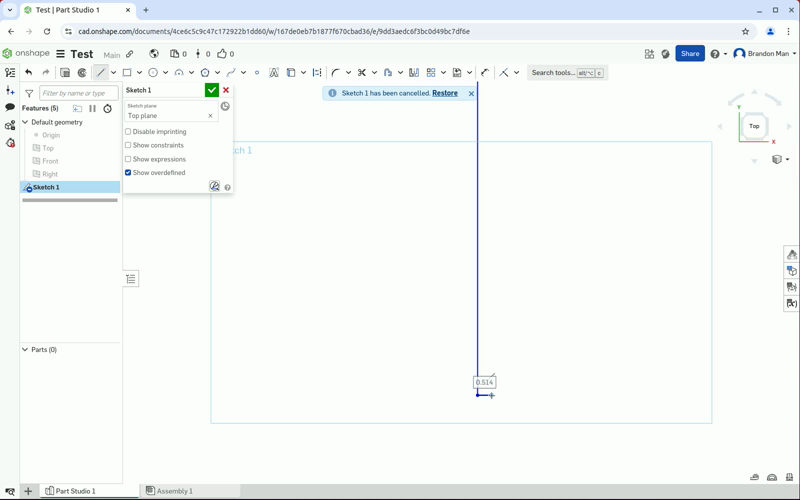
scroll(-6)
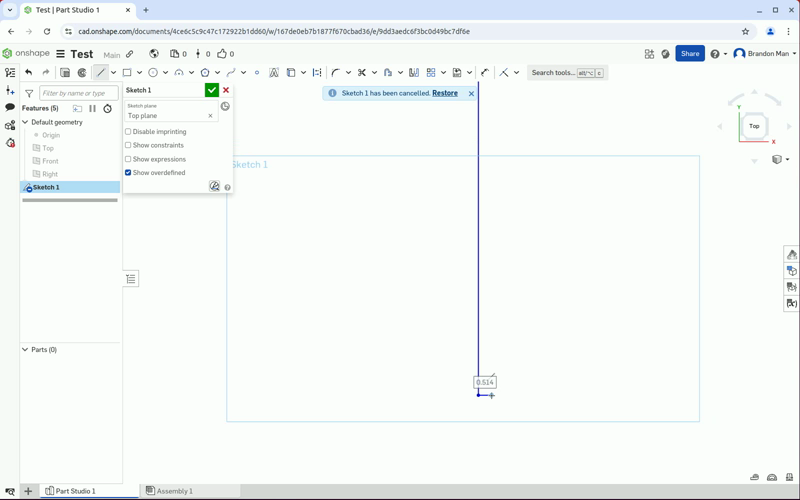
scroll(-6)
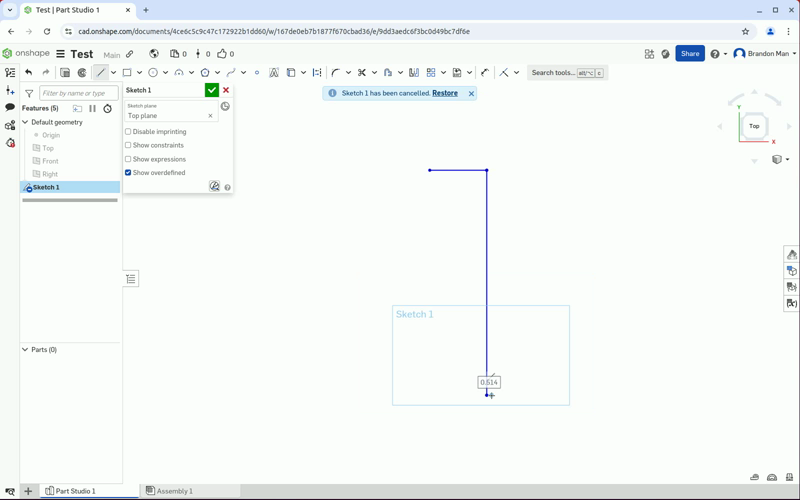
scroll(-6)
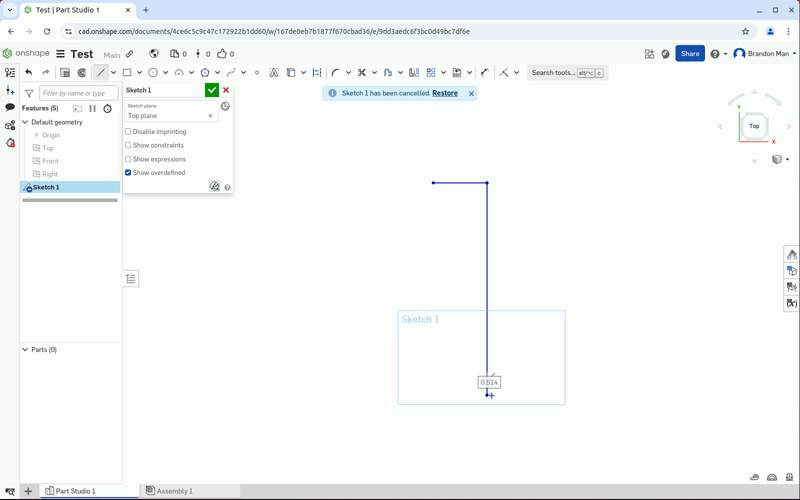
scroll(-6)
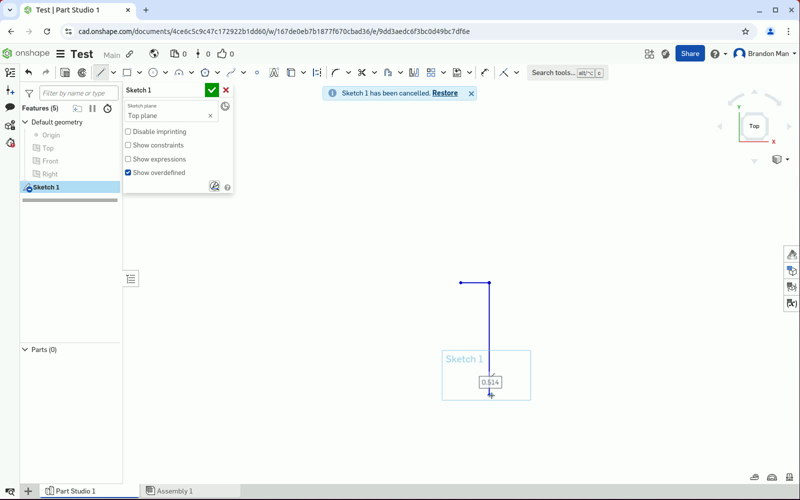
key_up(shift)
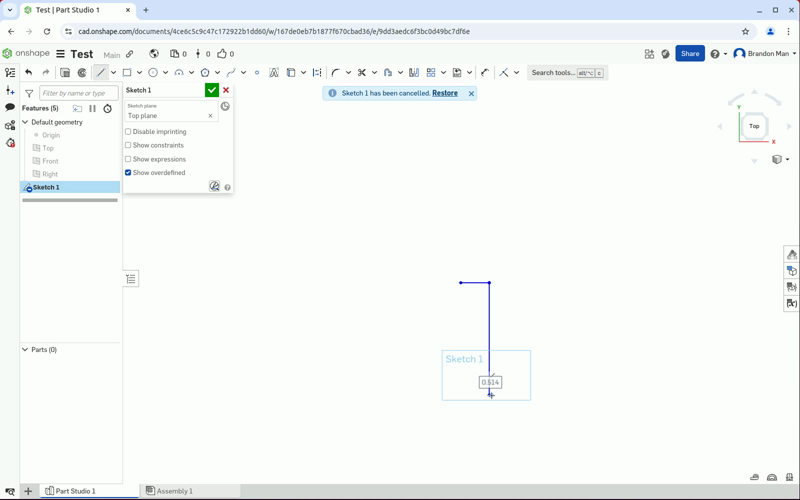
key_down(shift)
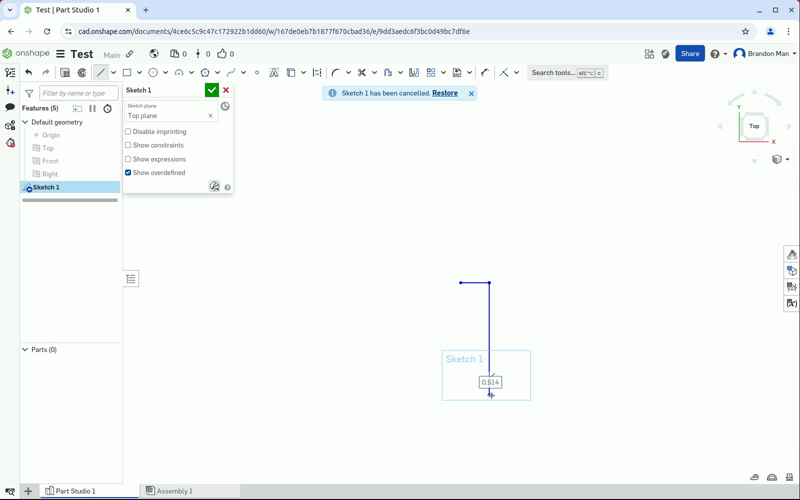
mouse_move(491, 275)
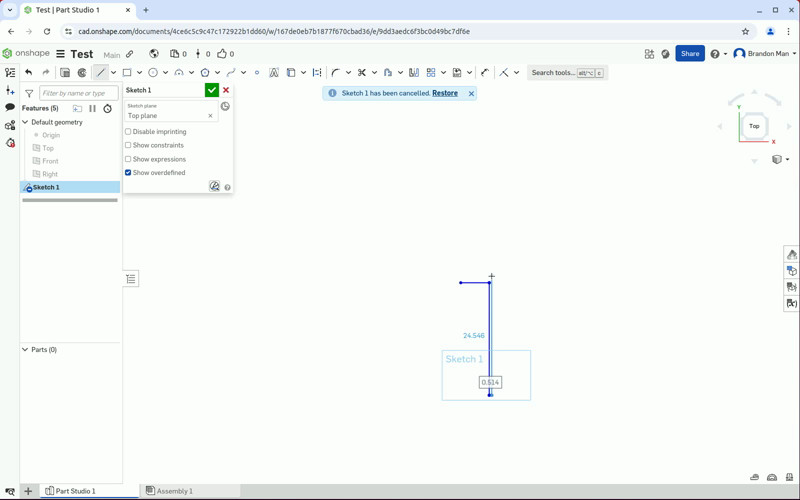
click(491, 275)
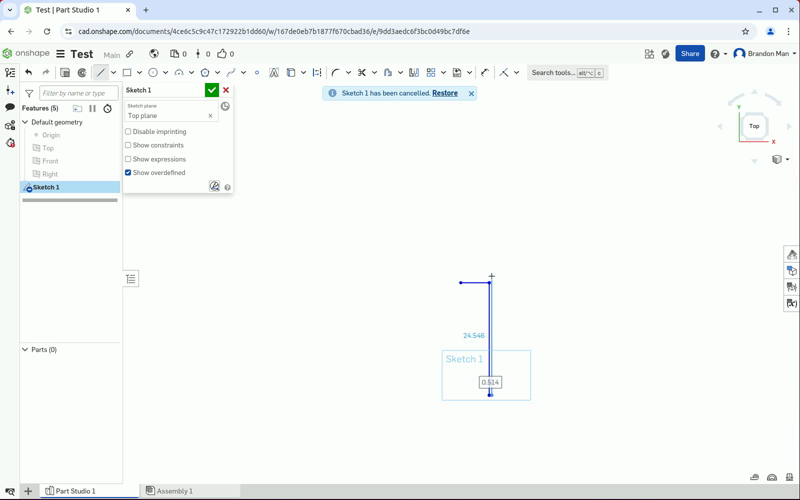
key_up(shift)
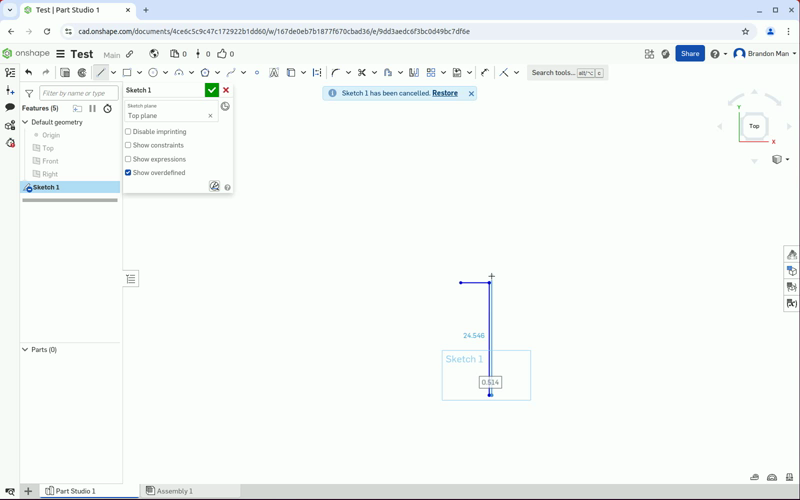
key_down(shift)
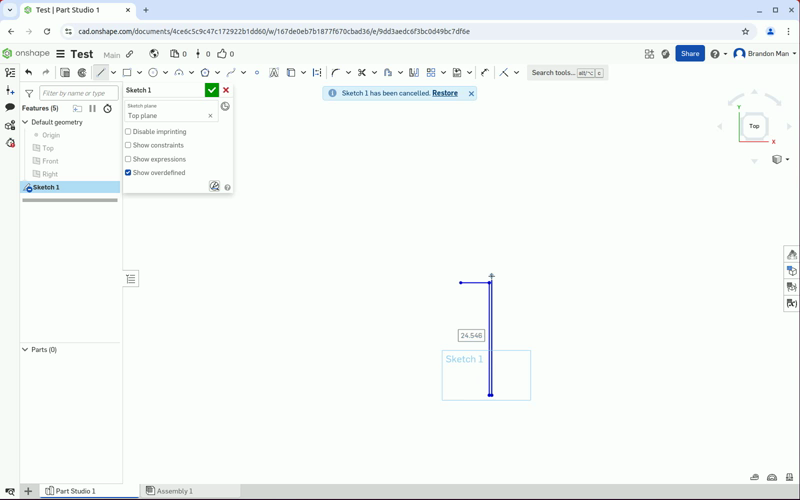
mouse_move(521, 275)
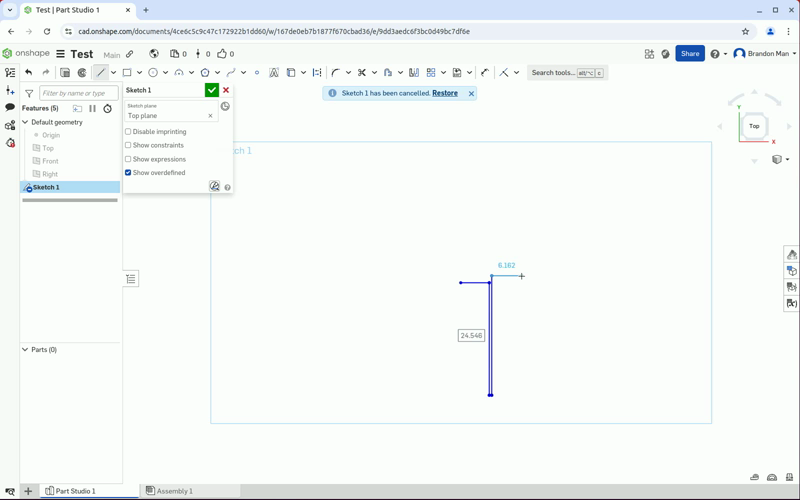
mouse_move(467, 275)
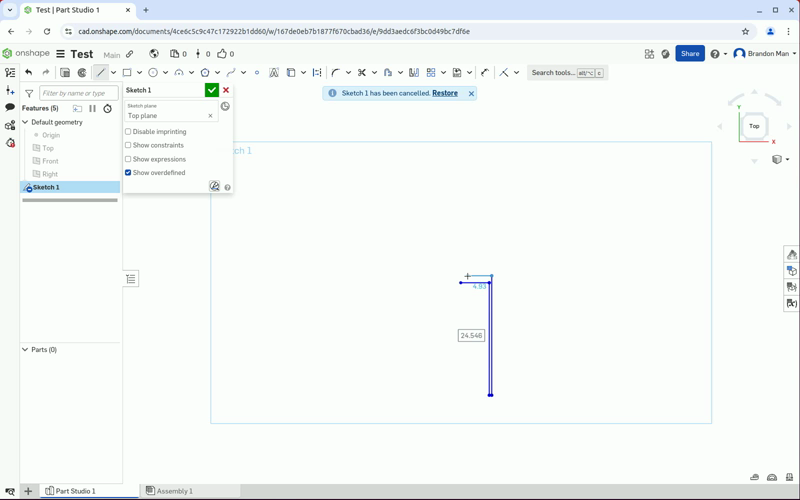
click(467, 275)
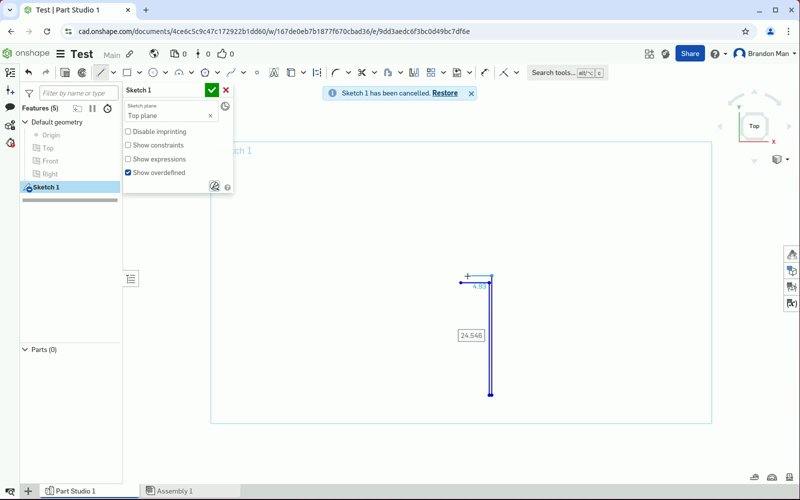
key_up(shift)
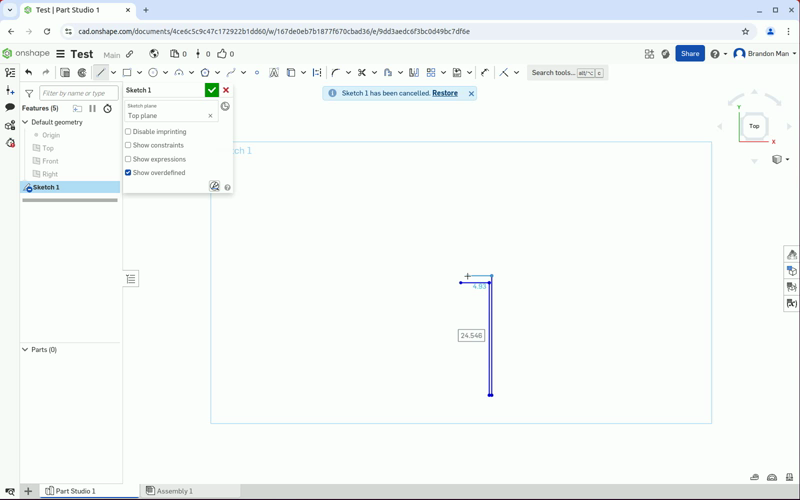
key_down(shift)
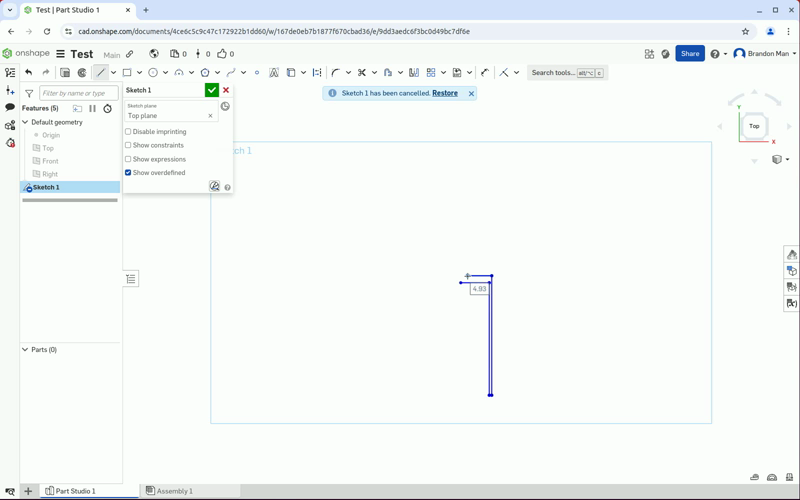
mouse_move(467, 189)
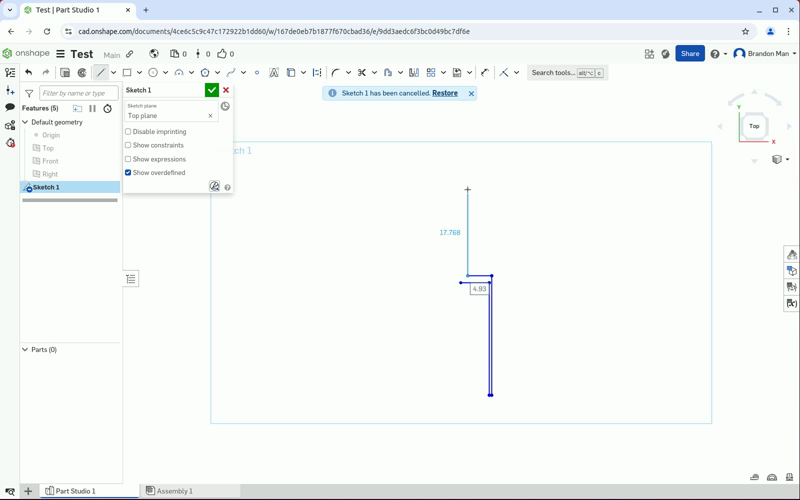
click(467, 189)
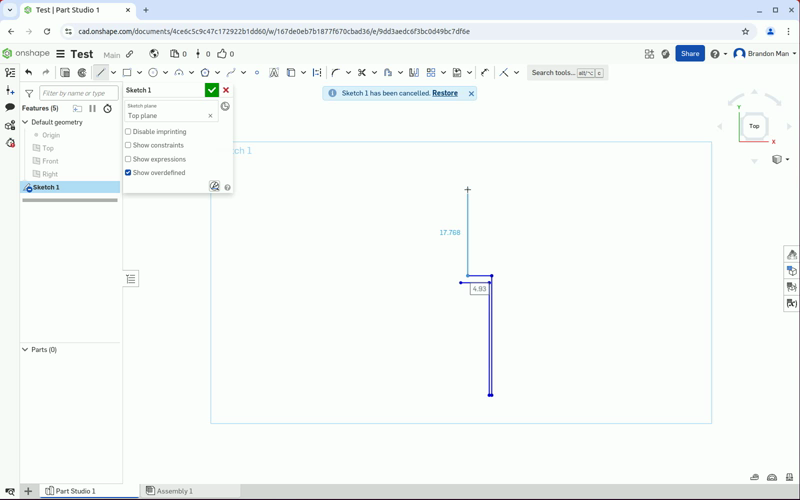
key_up(shift)
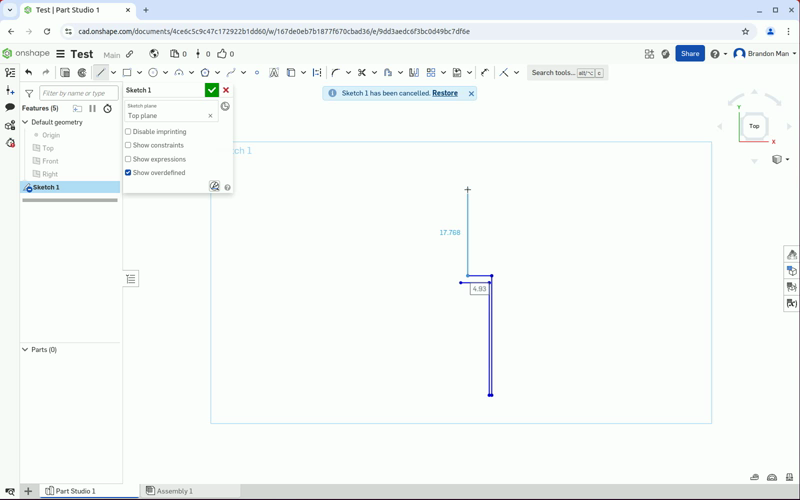
key_down(shift)
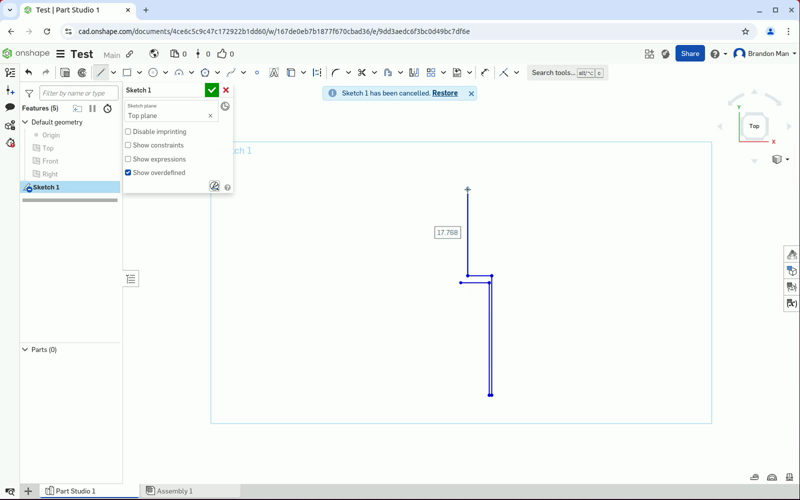
mouse_move(498, 189)
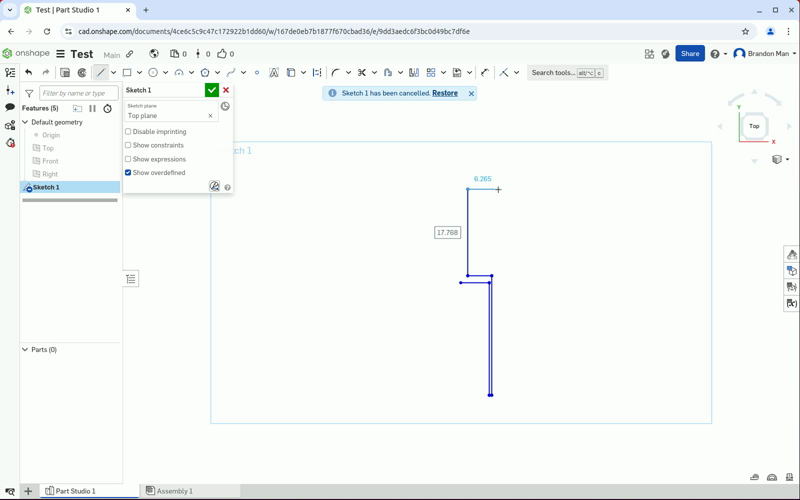
mouse_move(460, 189)
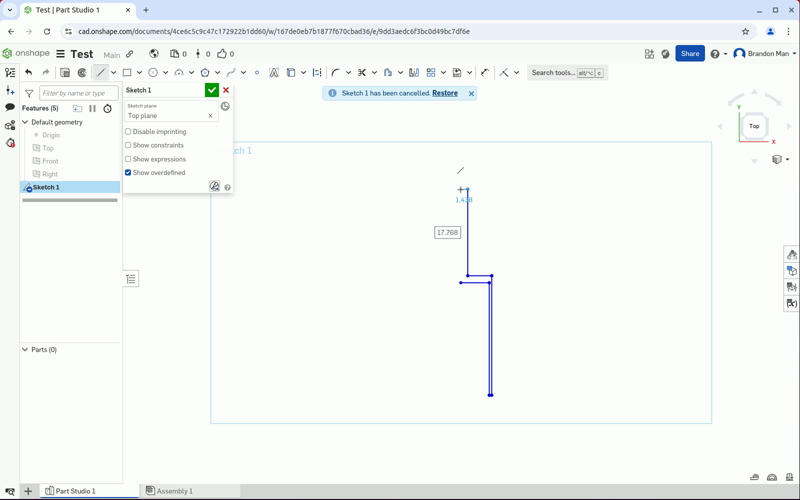
scroll(6)
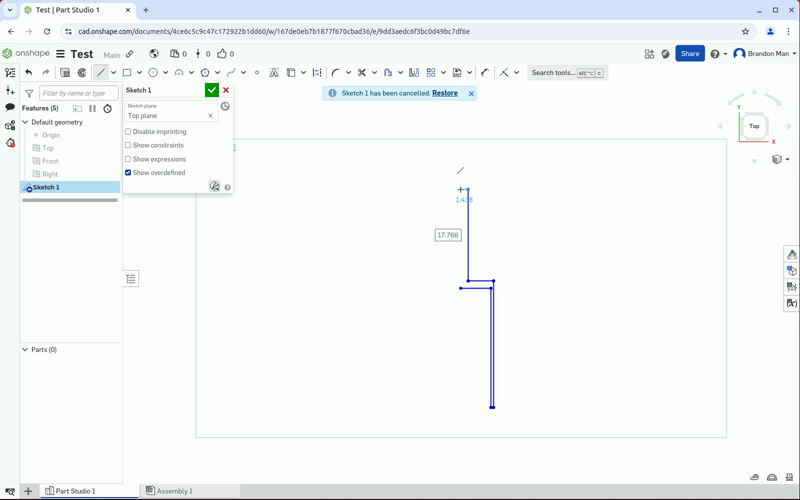
scroll(6)
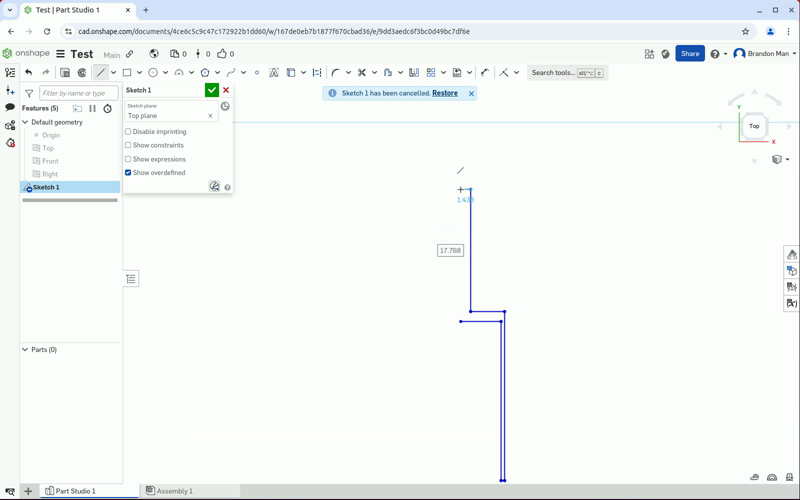
scroll(6)
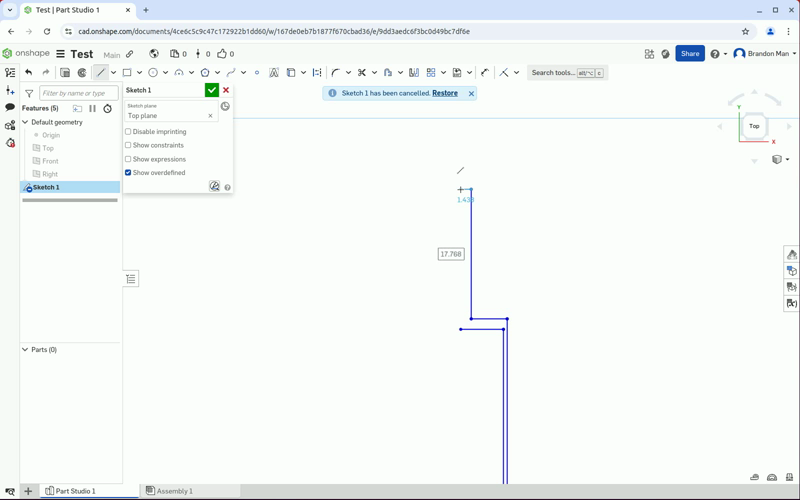
scroll(6)
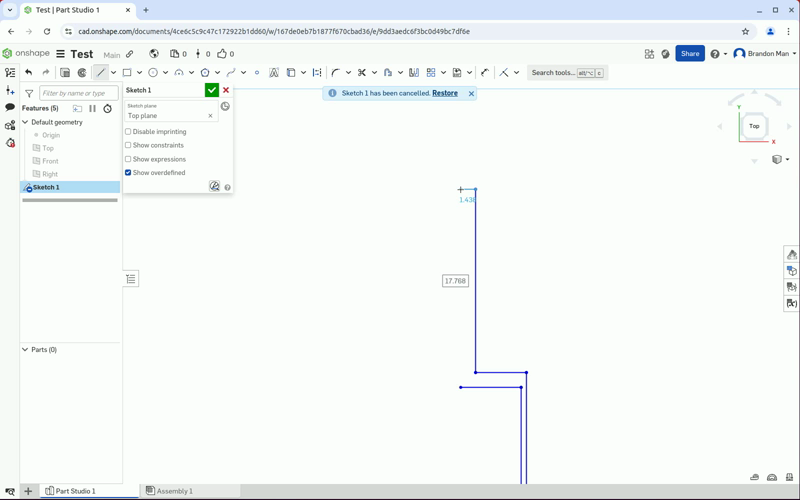
scroll(6)
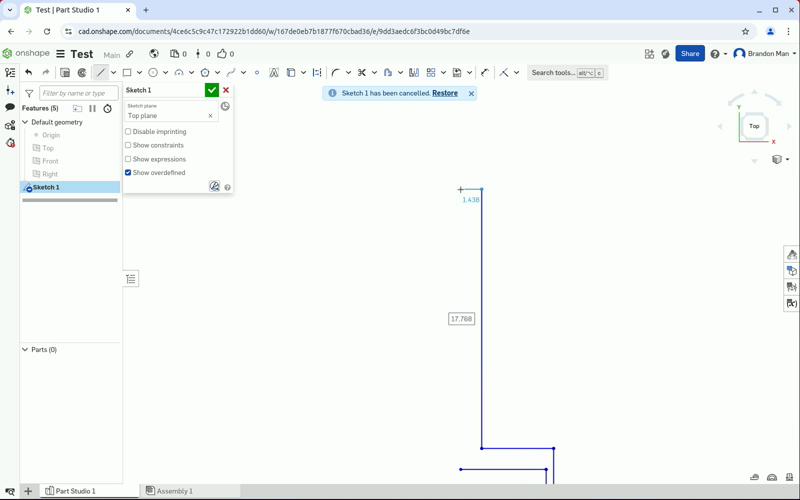
scroll(6)
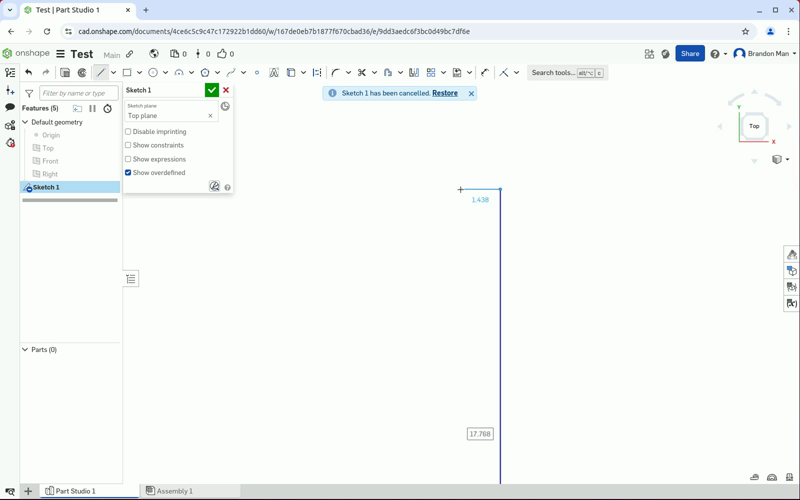
scroll(6)
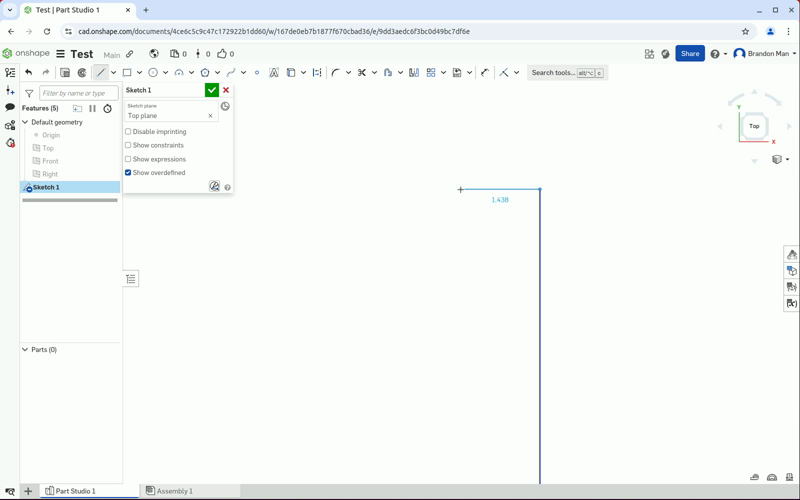
click(460, 189)
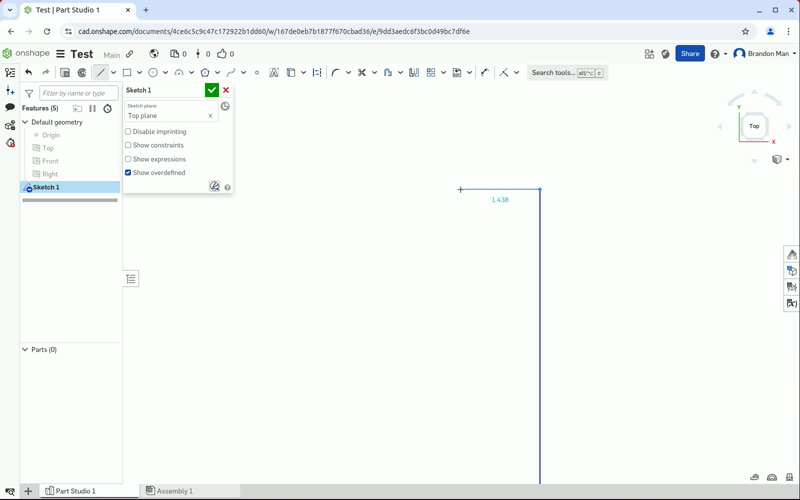
scroll(-6)
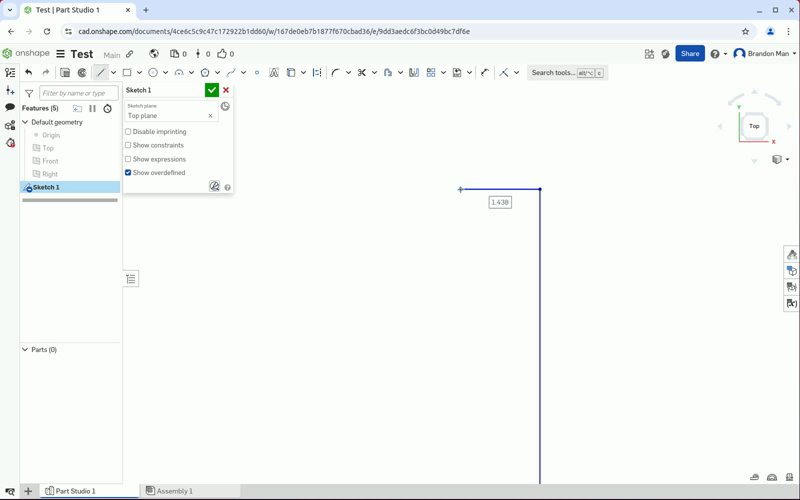
scroll(-6)
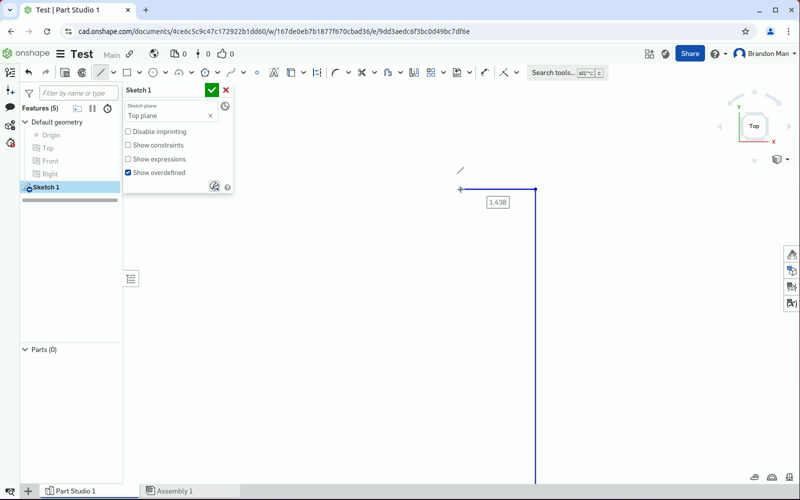
scroll(-6)
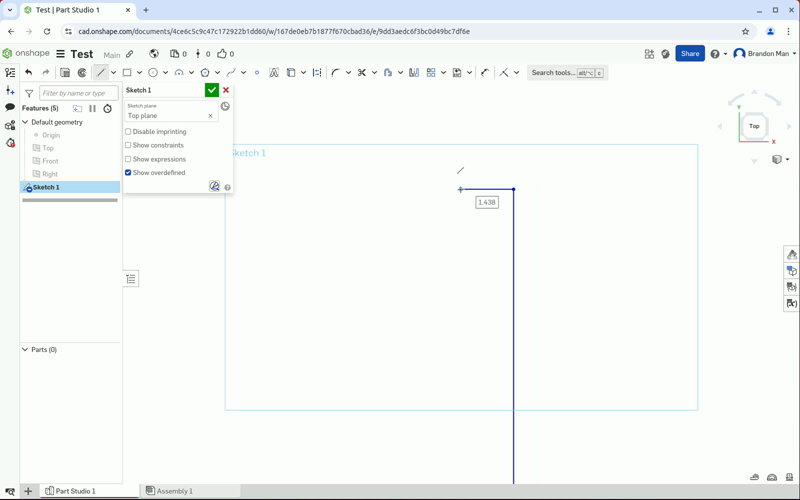
scroll(-6)
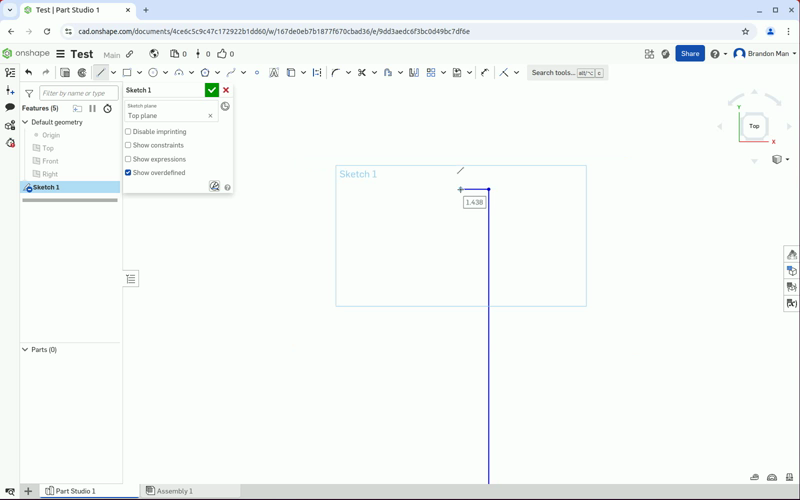
scroll(-6)
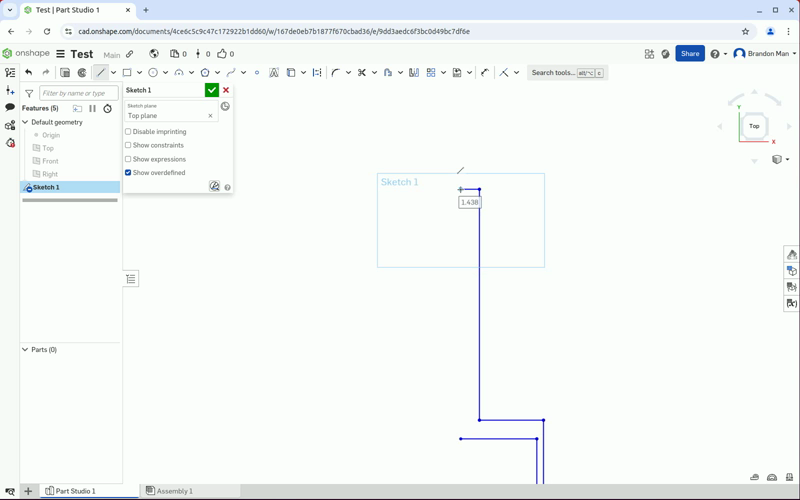
scroll(-6)
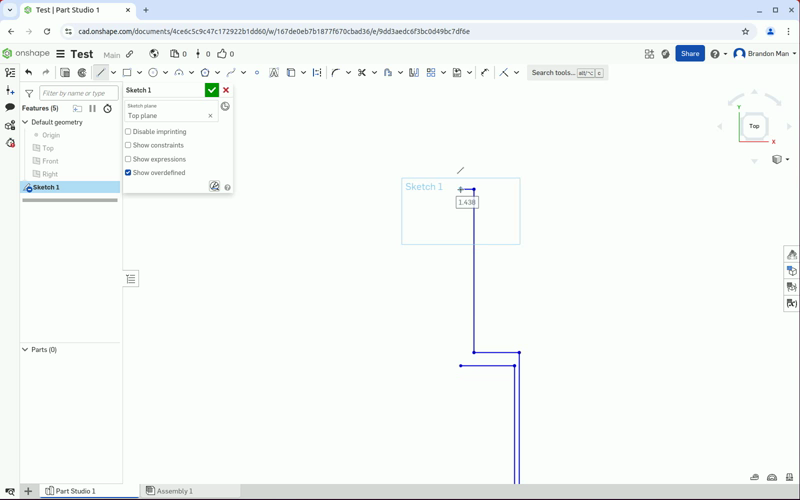
scroll(-6)
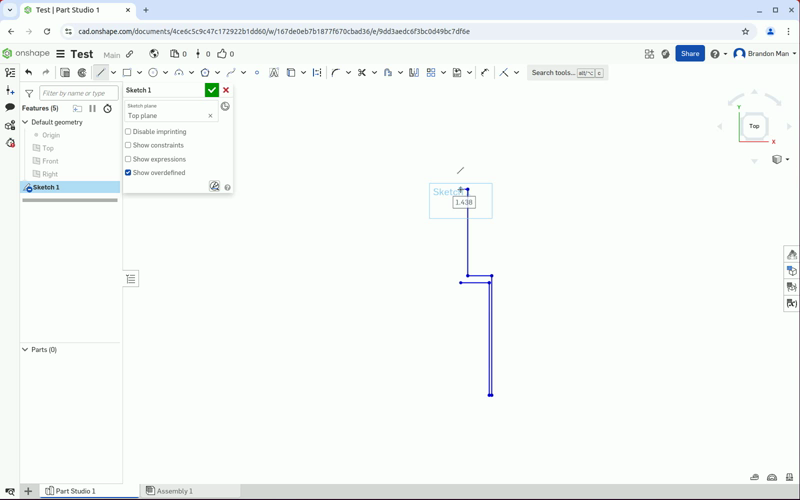
key_up(shift)
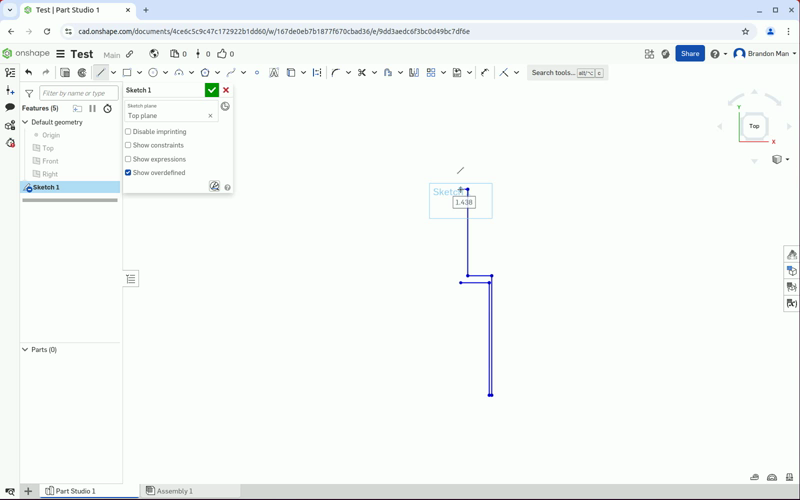
key_down(shift)
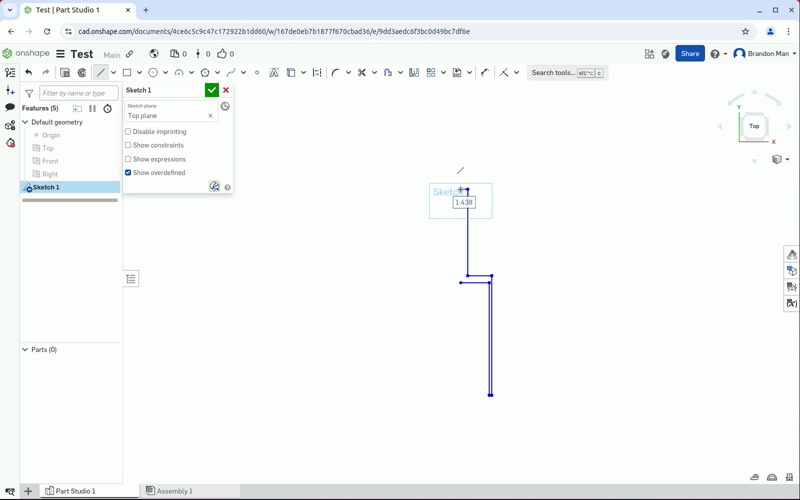
mouse_move(460, 282)
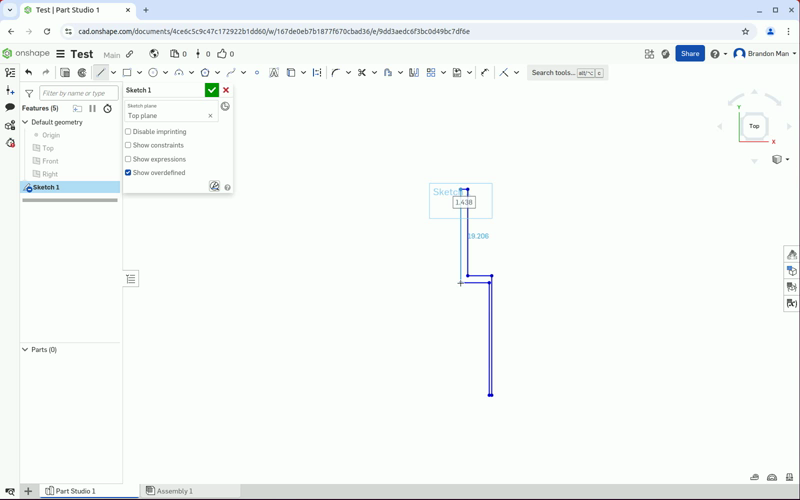
key_up(shift)
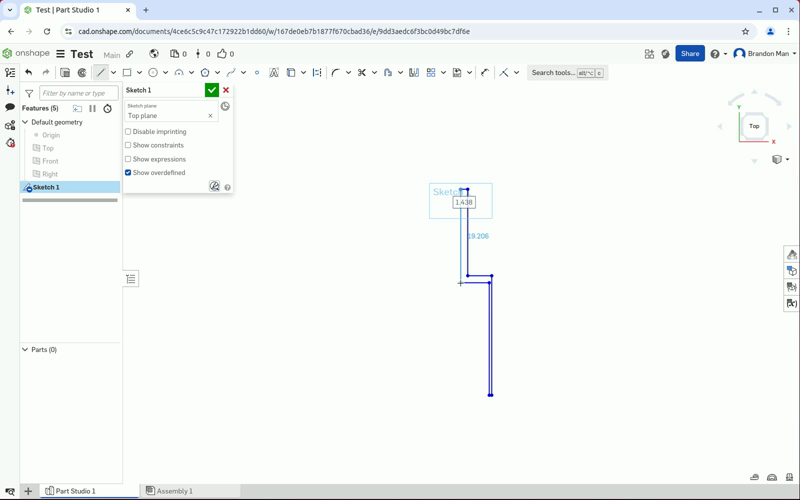
click(460, 282)
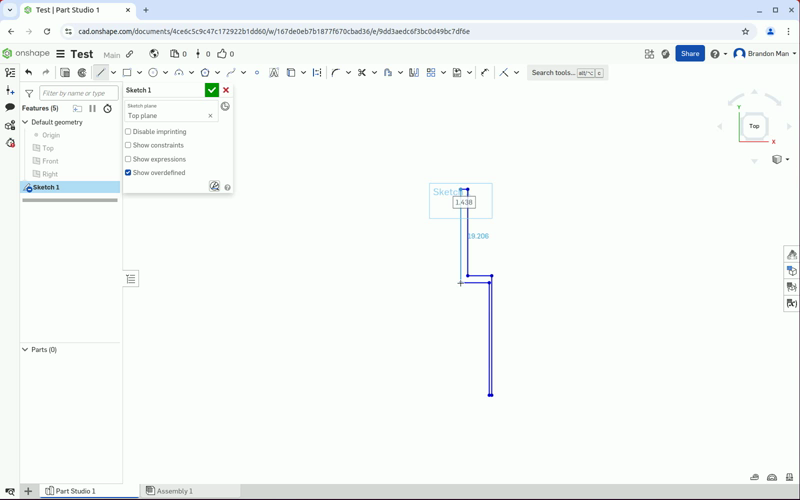
key(esc)
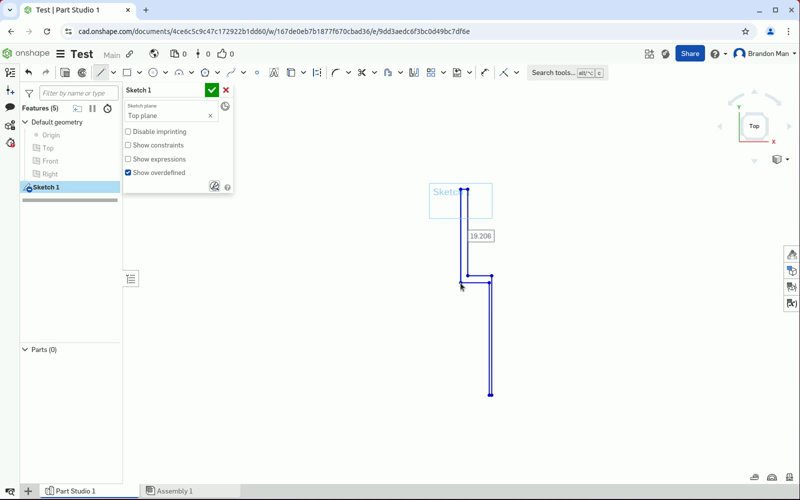
mouse_move(464, 226)
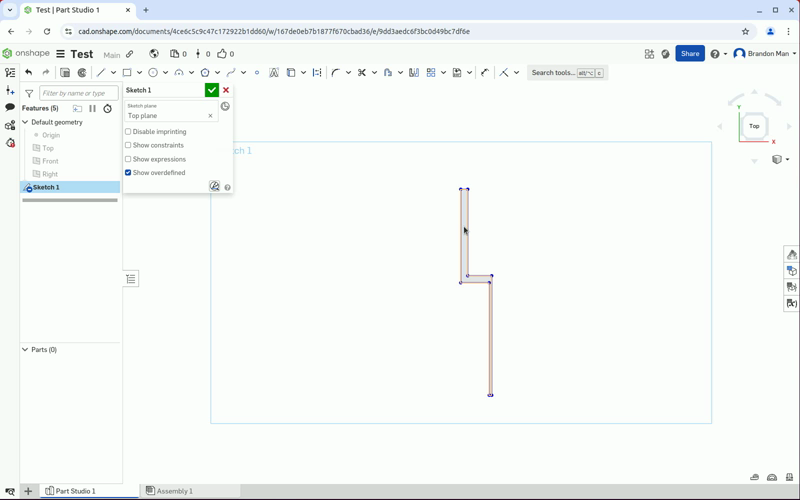
scroll(6)
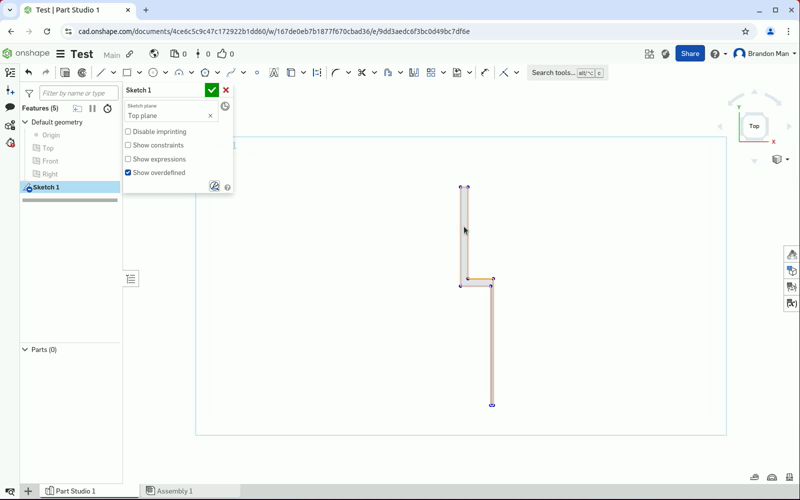
scroll(6)
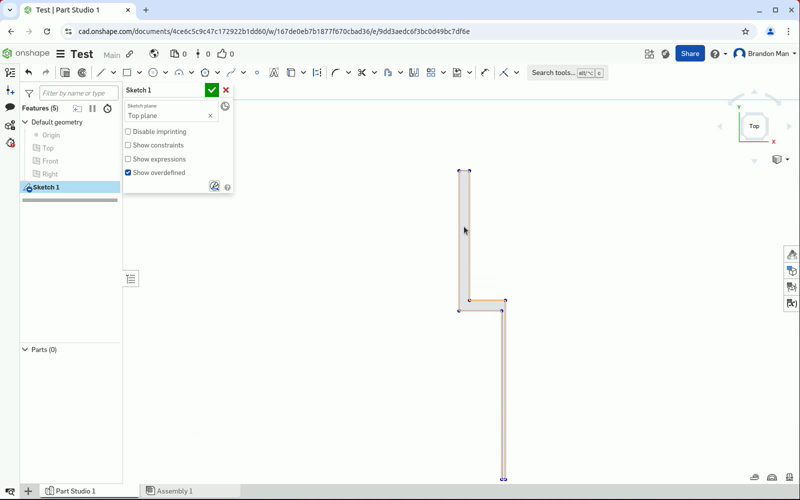
scroll(6)
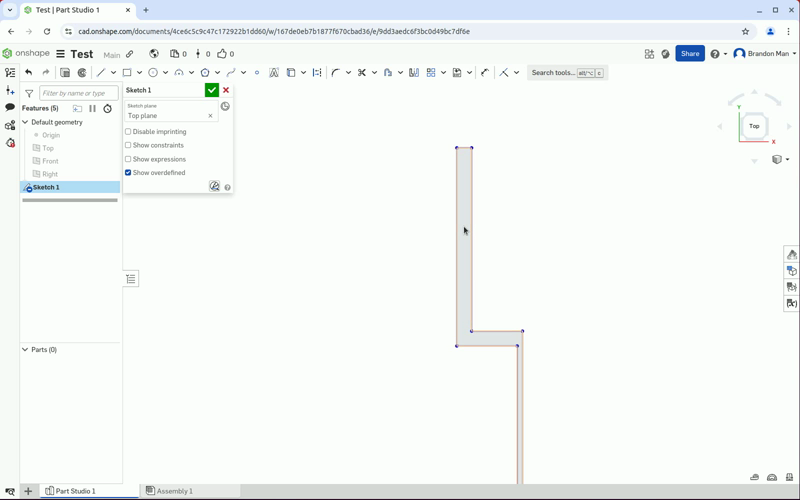
scroll(6)
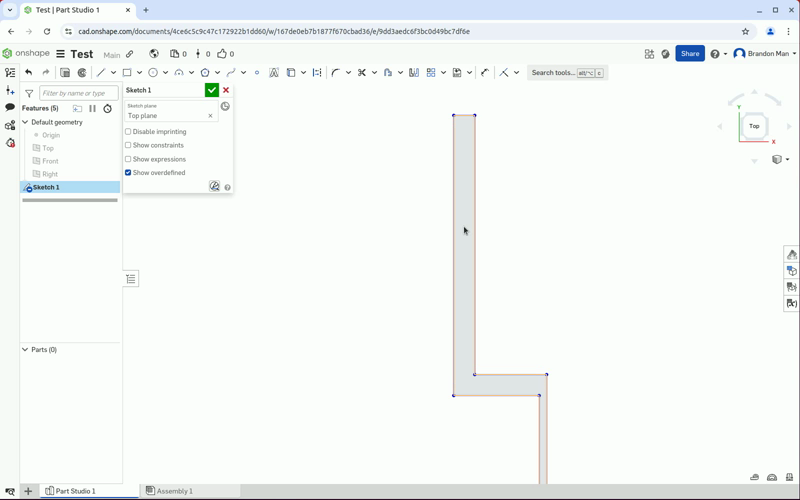
scroll(6)
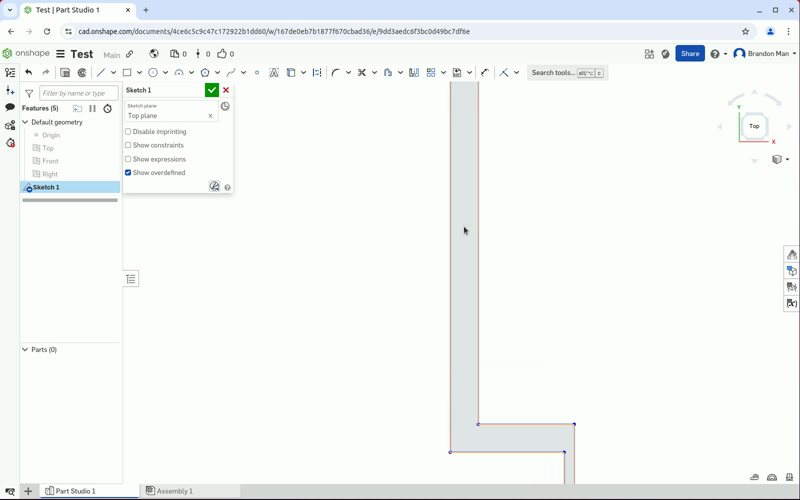
scroll(6)
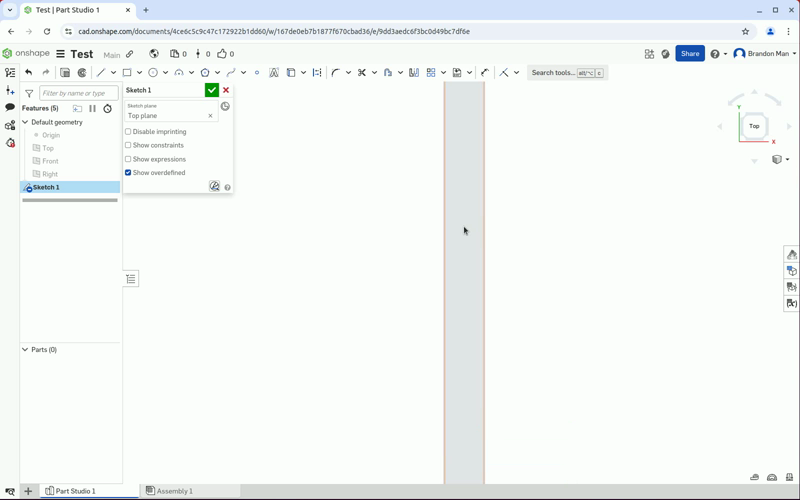
scroll(6)
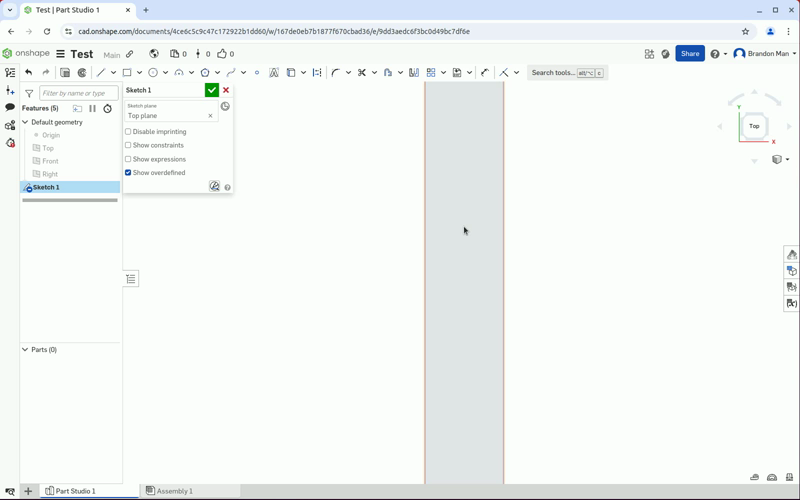
click(464, 226)
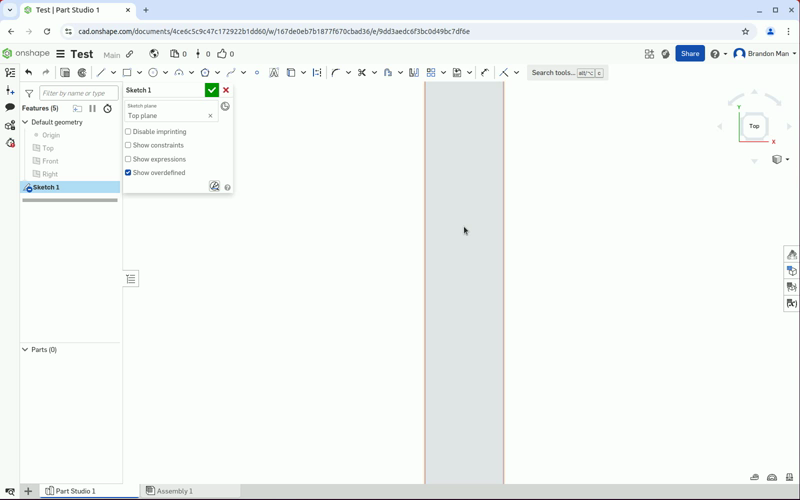
scroll(-6)
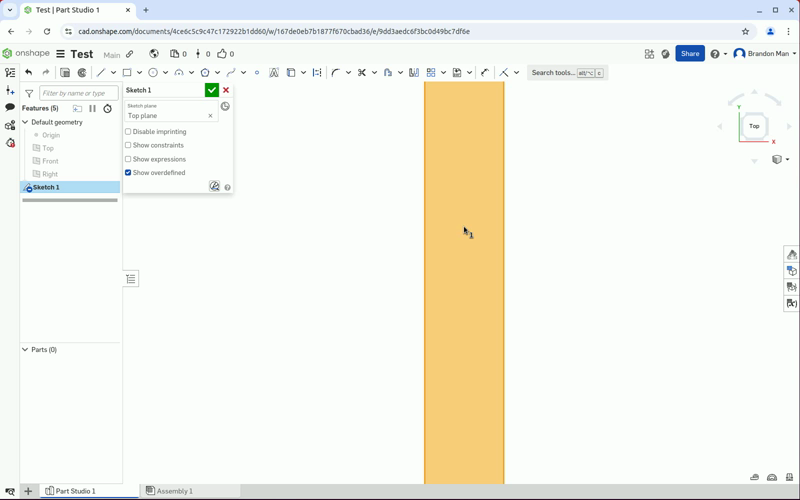
scroll(-6)
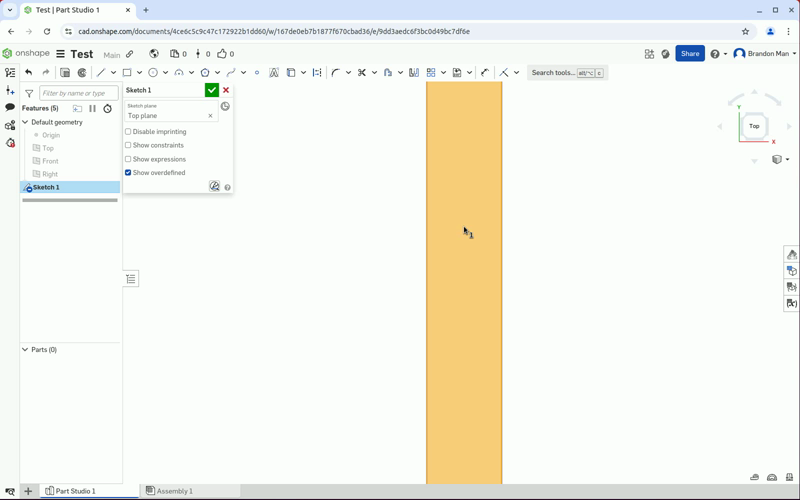
scroll(-6)
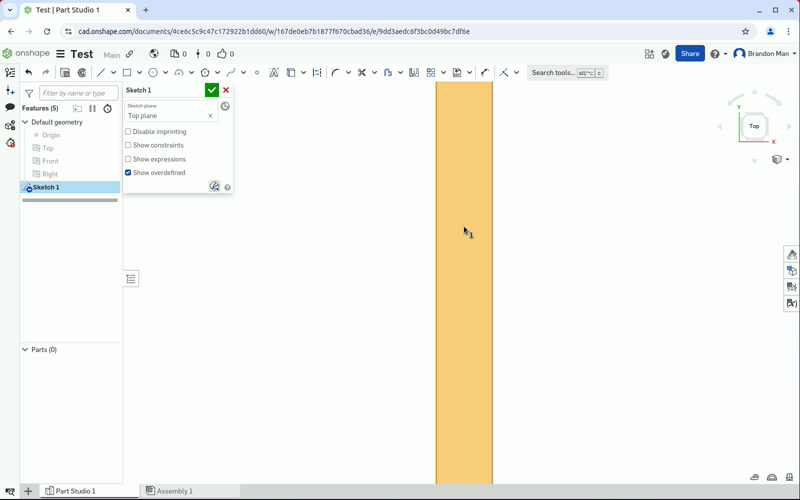
scroll(-6)
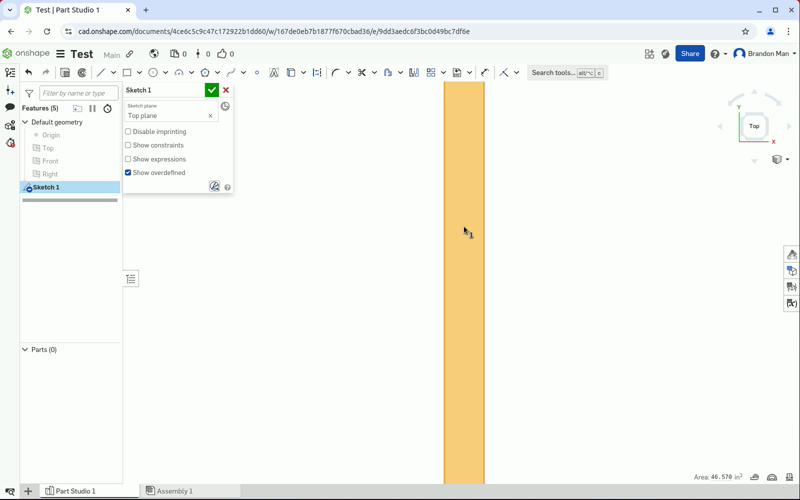
scroll(-6)
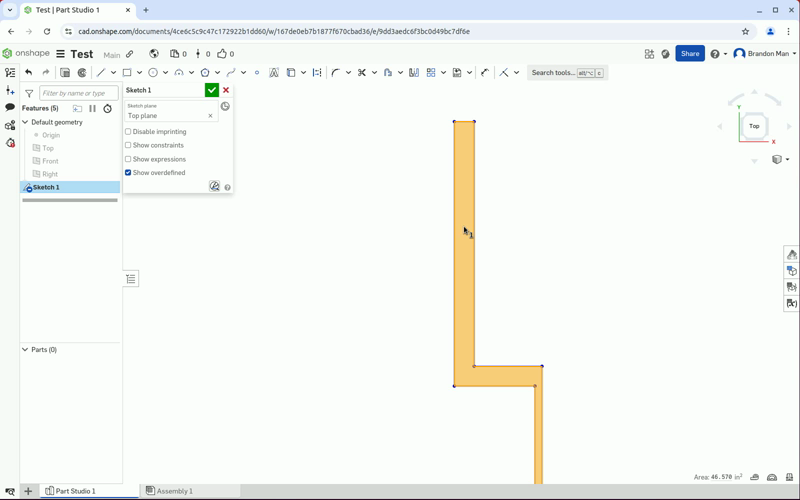
scroll(-6)
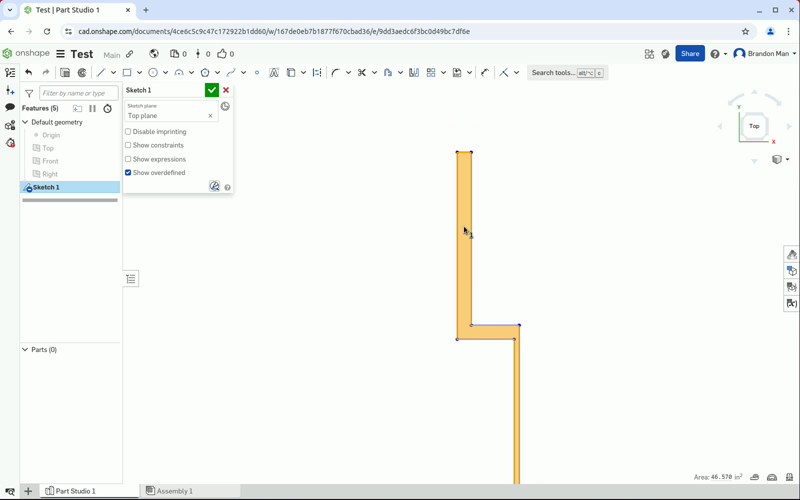
scroll(-6)
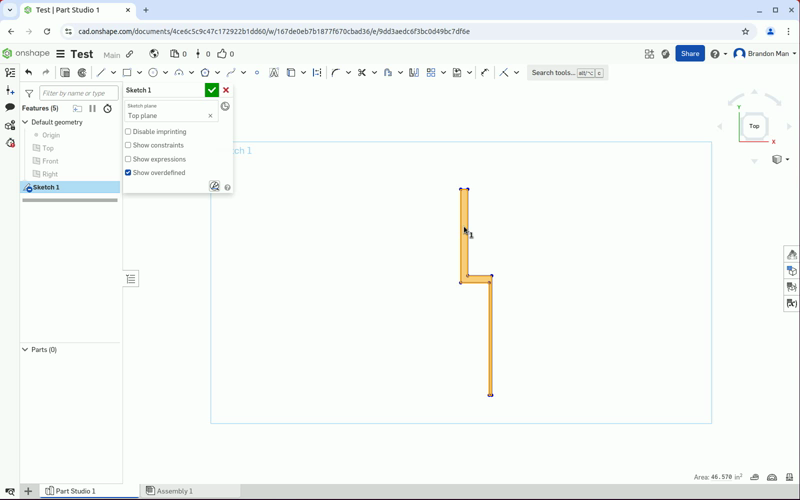
mouse_move(73, 352)
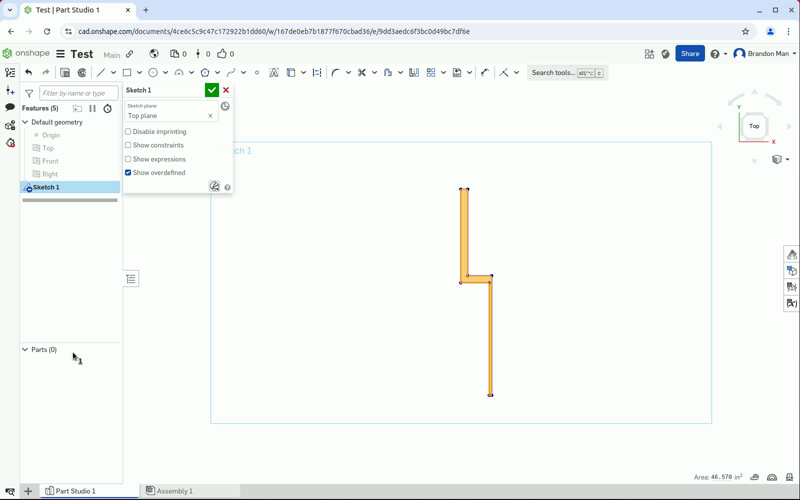
key(shift+y)
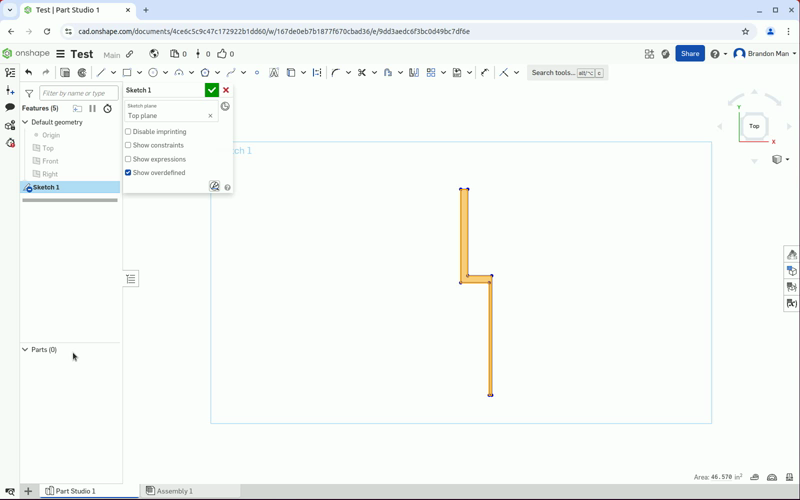
key(shift+e)
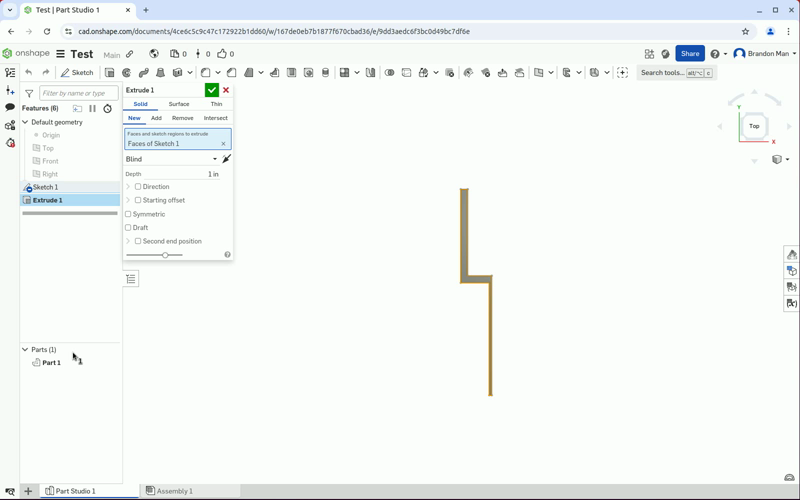
mouse_move(143, 106)
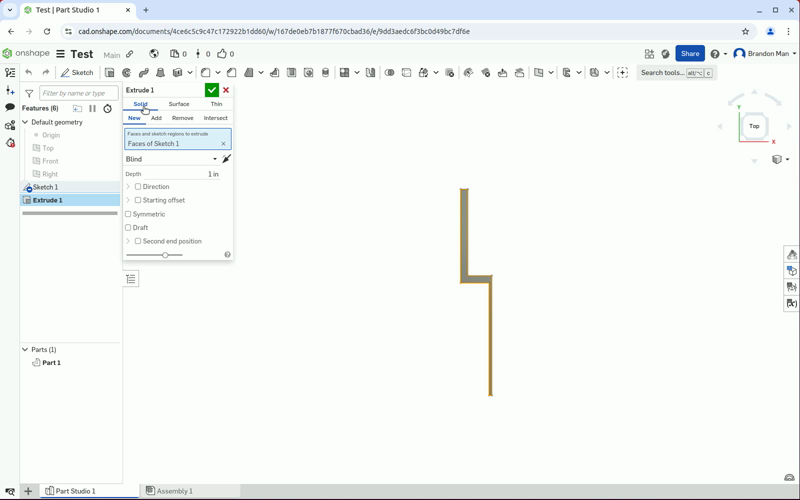
click(143, 106)
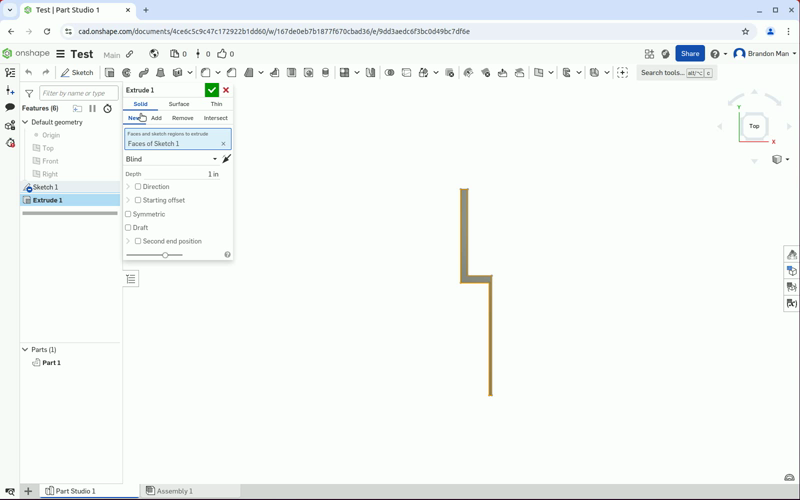
mouse_move(137, 120)
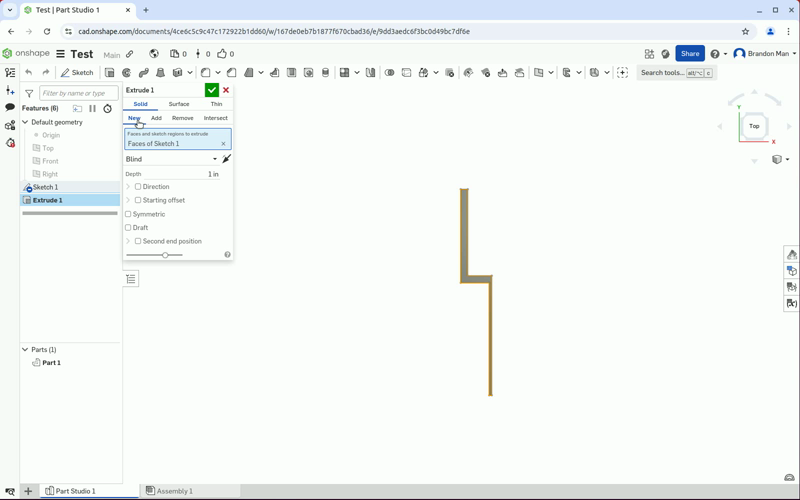
click(137, 120)
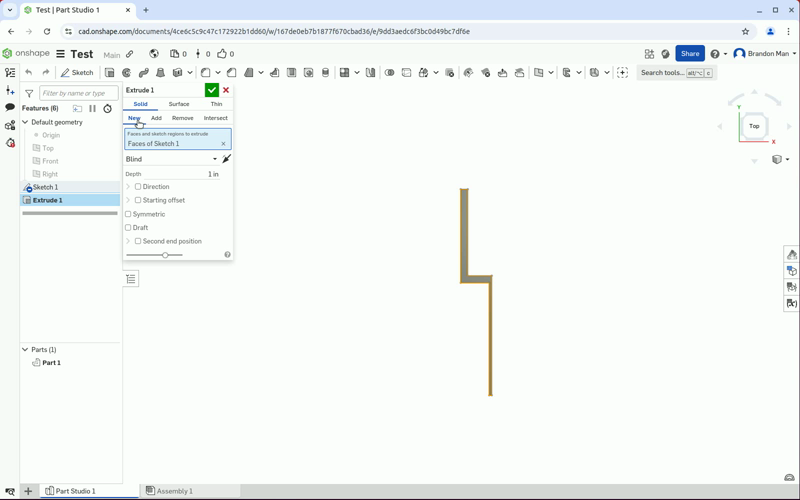
key(tab, 4)
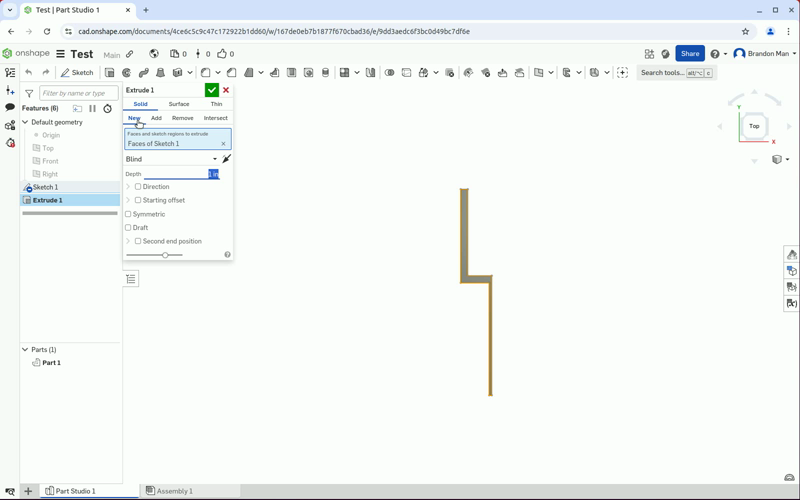
text(19.738)
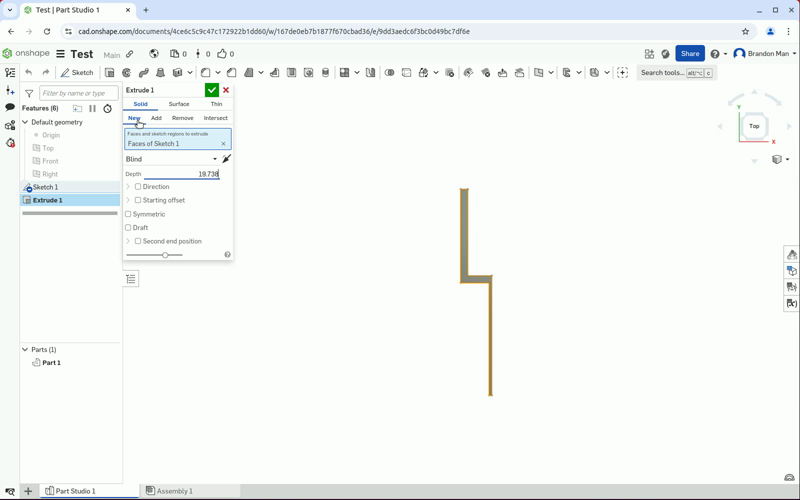
key(enter)
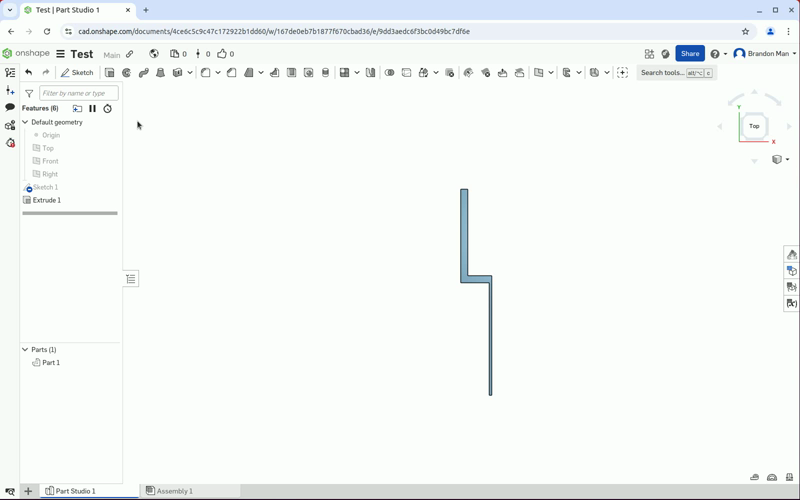
key(shift+h)
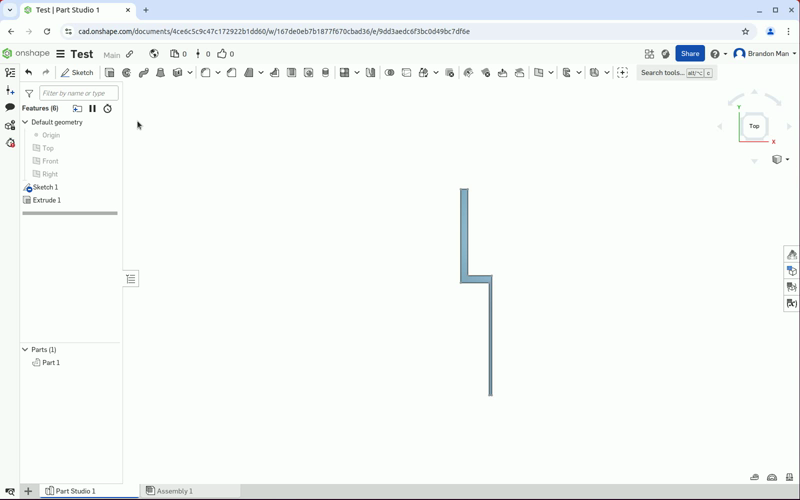
key(shift+h)
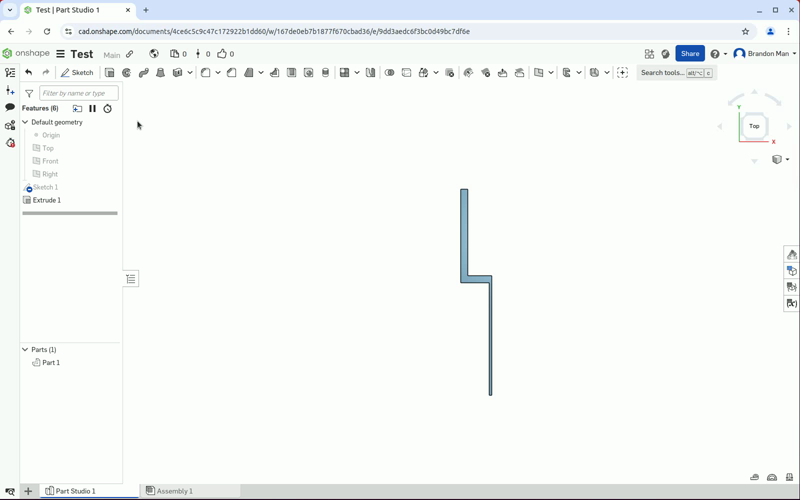
mouse_move(73, 189)
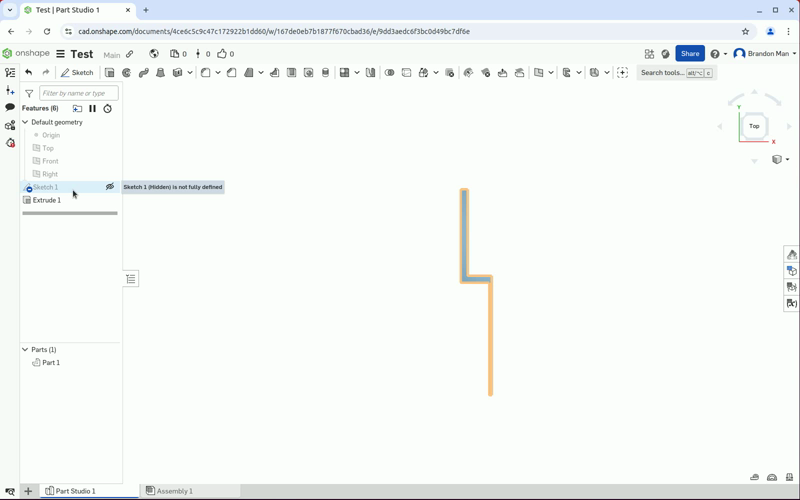
click(73, 189)
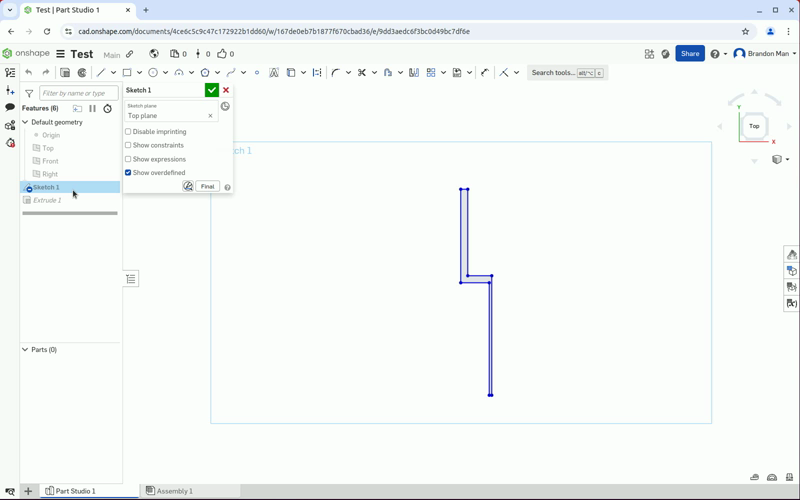
mouse_move(229, 92)
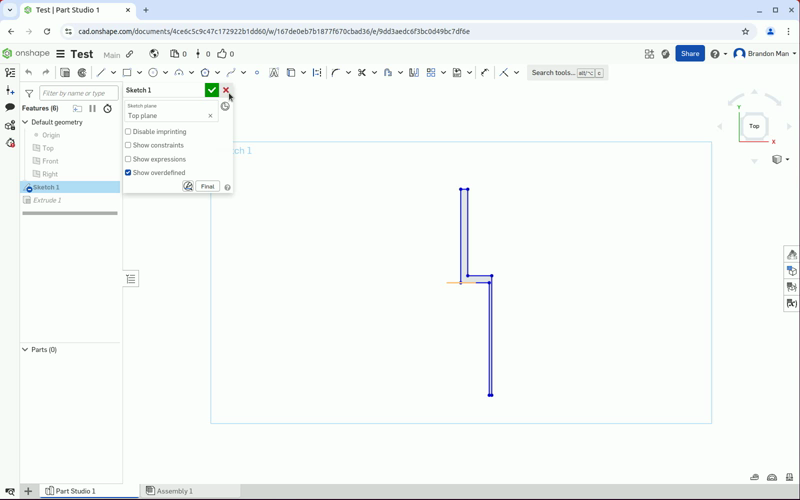
click(229, 92)
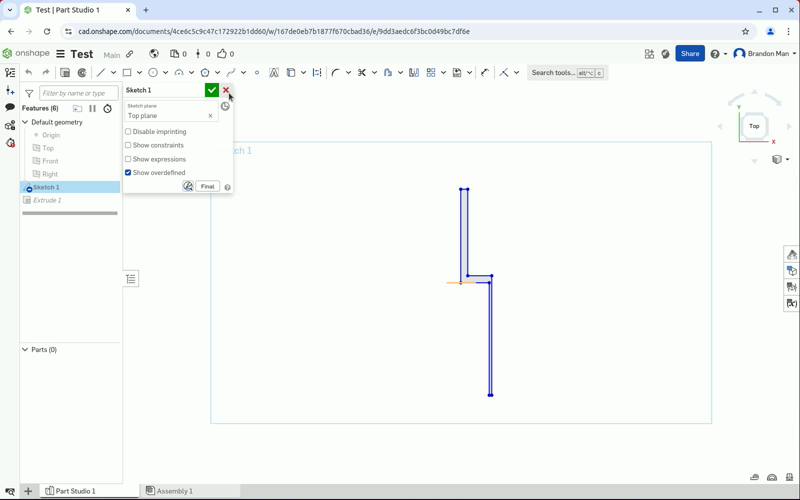
key(shift+s)
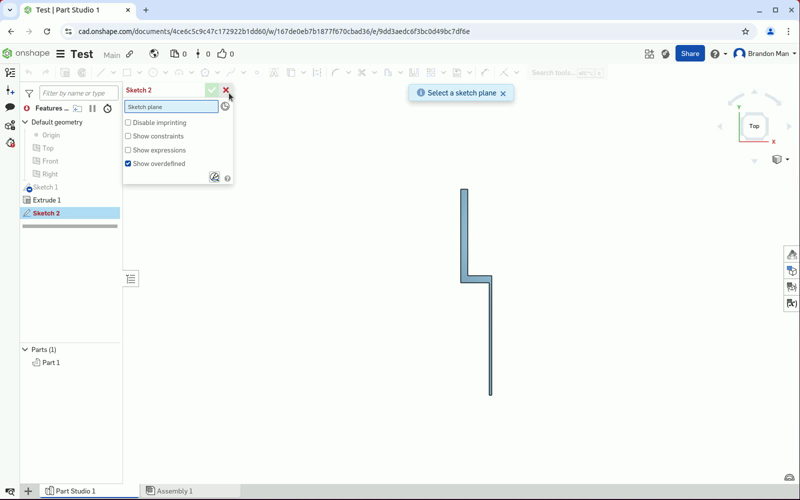
mouse_move(73, 150)
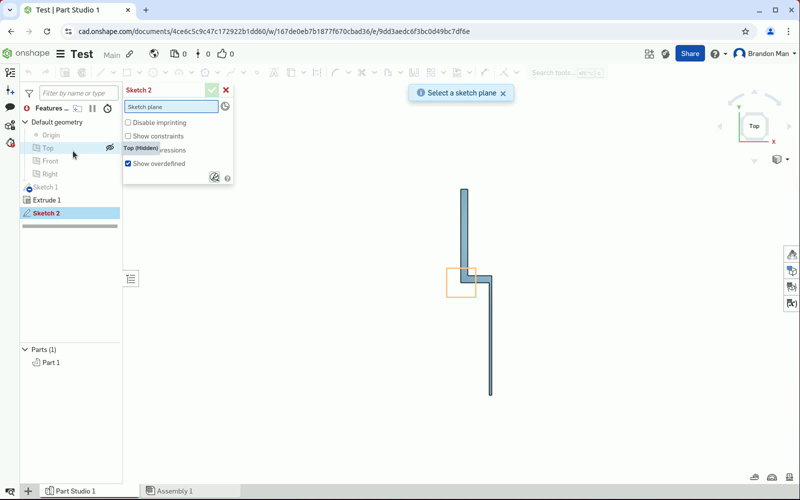
click(73, 150)
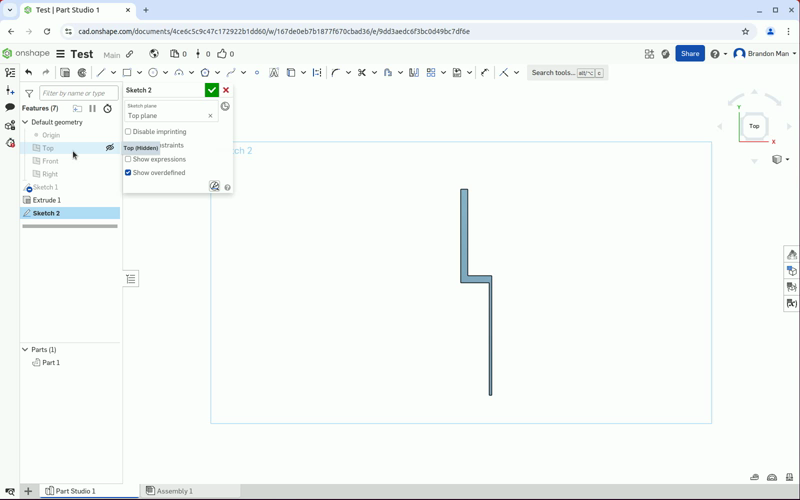
mouse_move(73, 352)
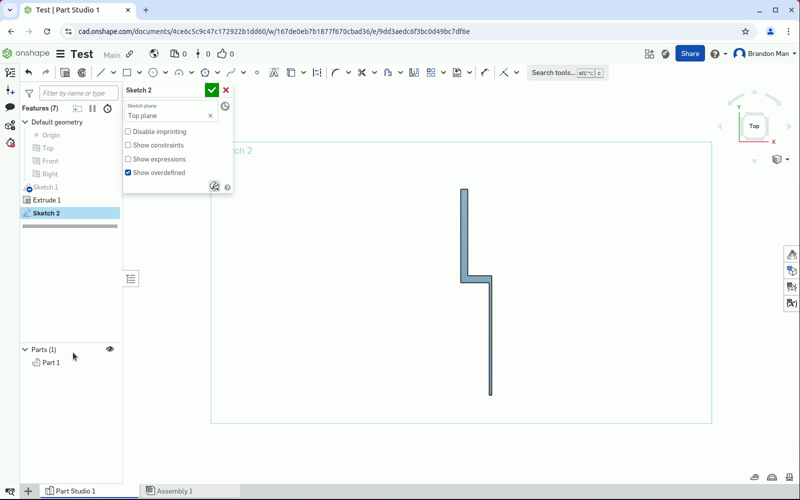
key(y)
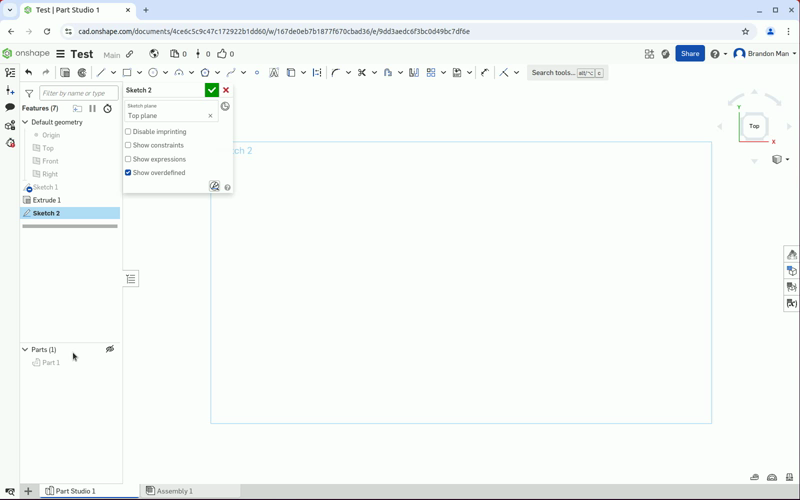
key(l)
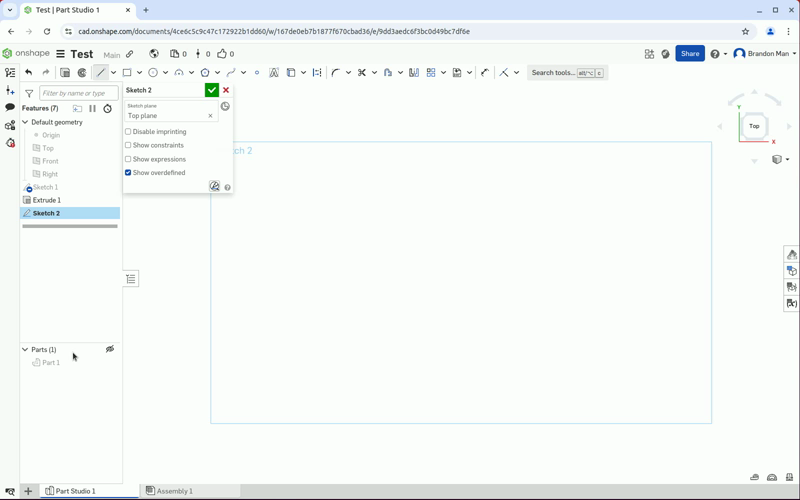
key_down(shift)
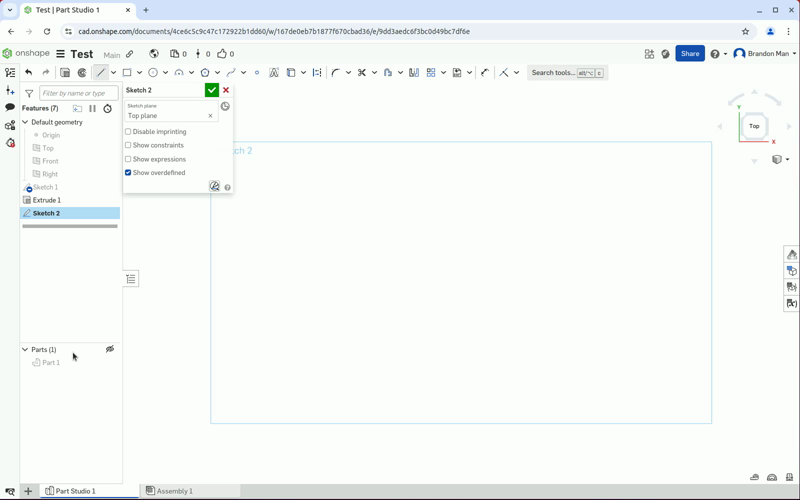
mouse_move(460, 282)
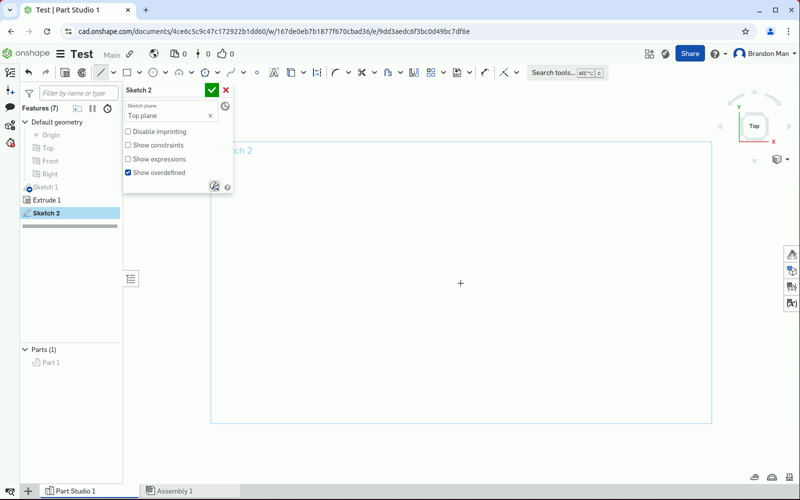
click(460, 282)
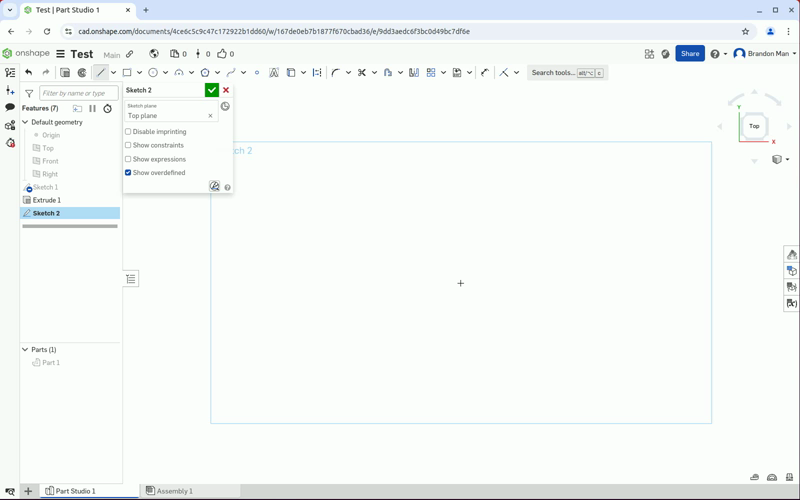
key_up(shift)
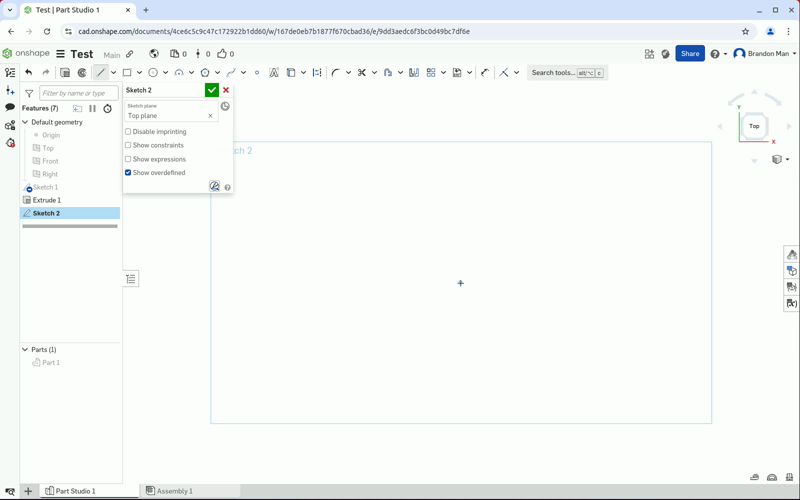
key_down(shift)
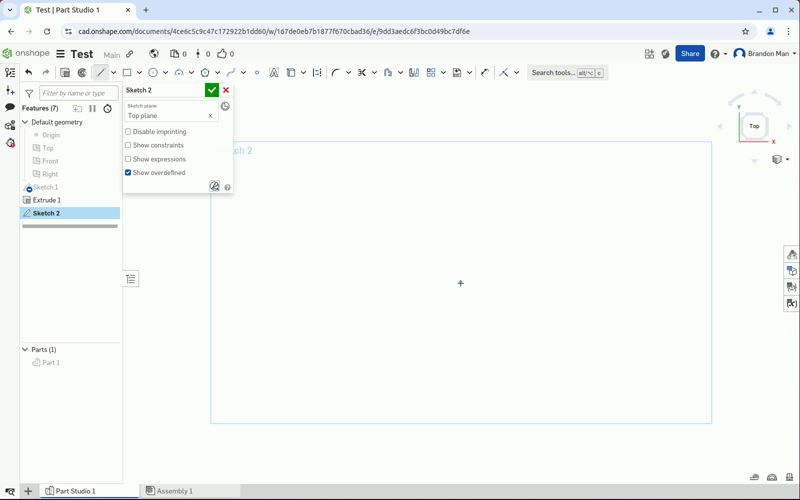
mouse_move(490, 282)
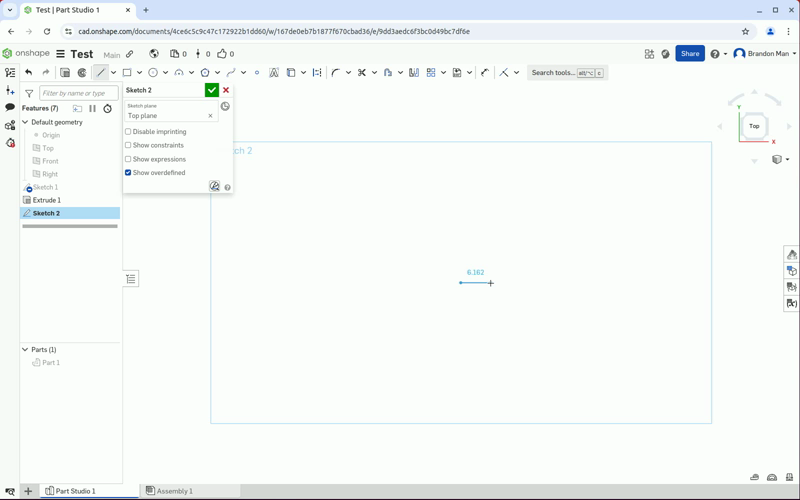
mouse_move(489, 282)
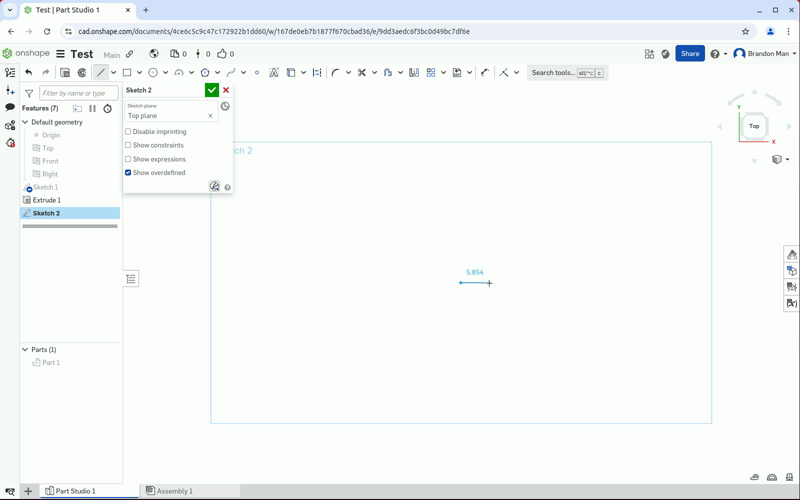
click(489, 282)
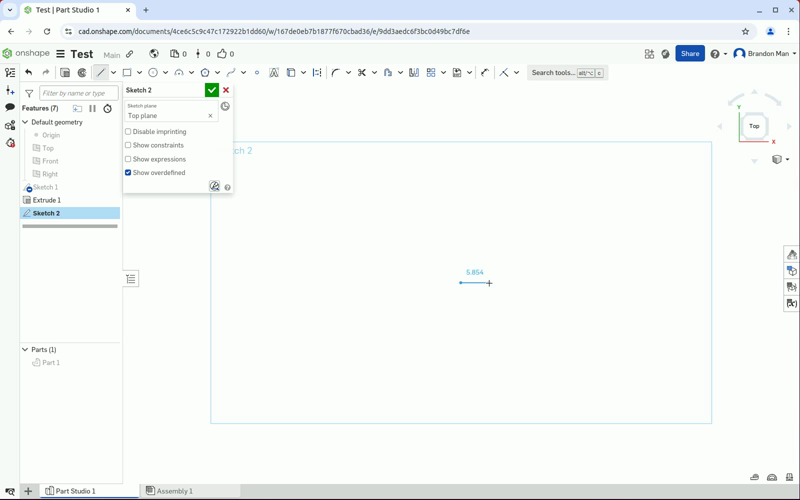
key_up(shift)
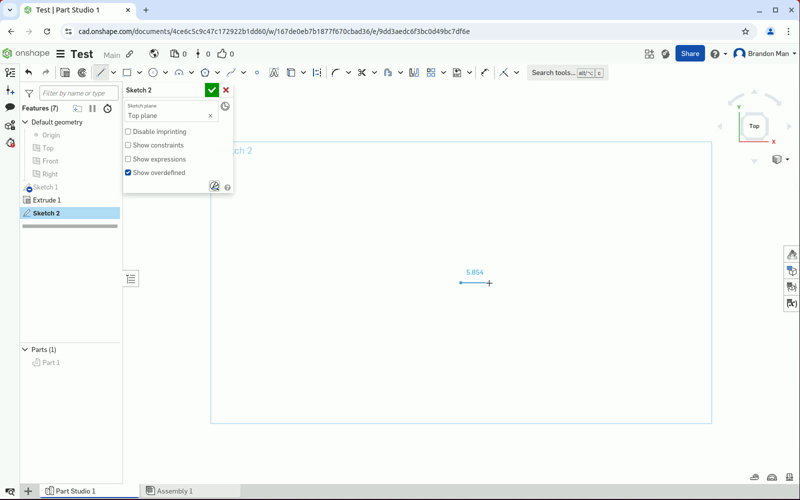
key_down(shift)
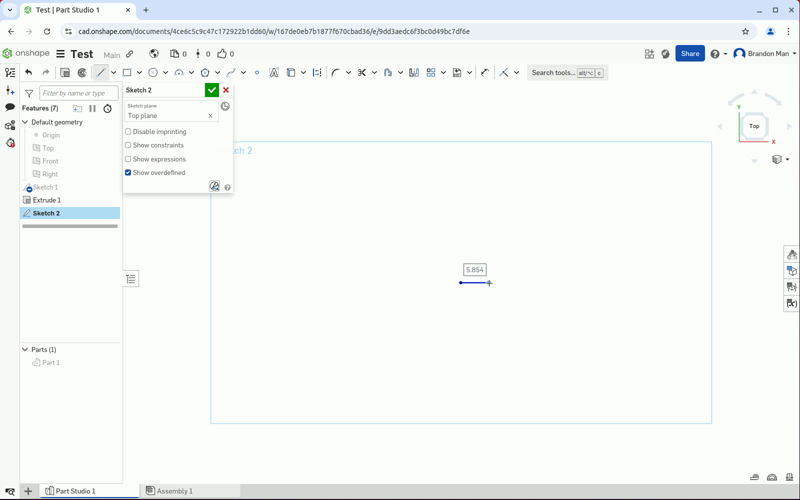
mouse_move(489, 395)
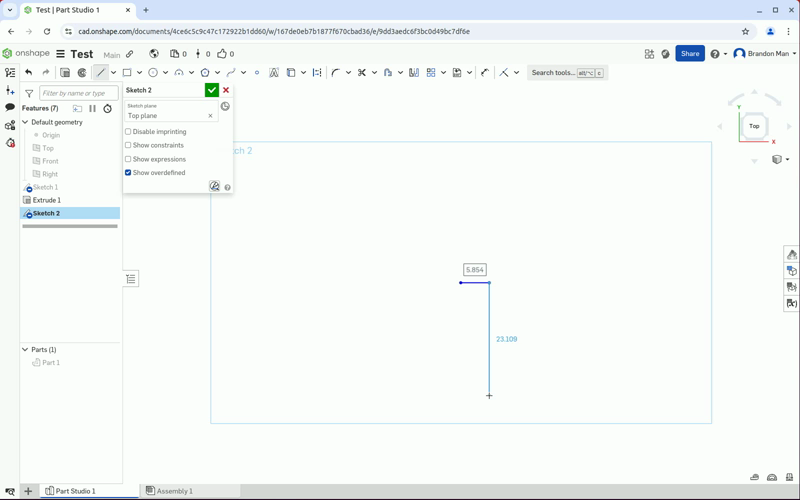
click(489, 395)
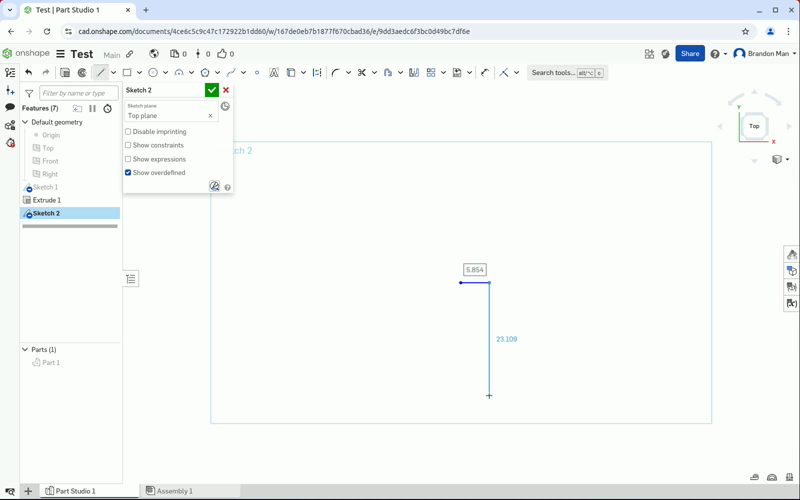
key_up(shift)
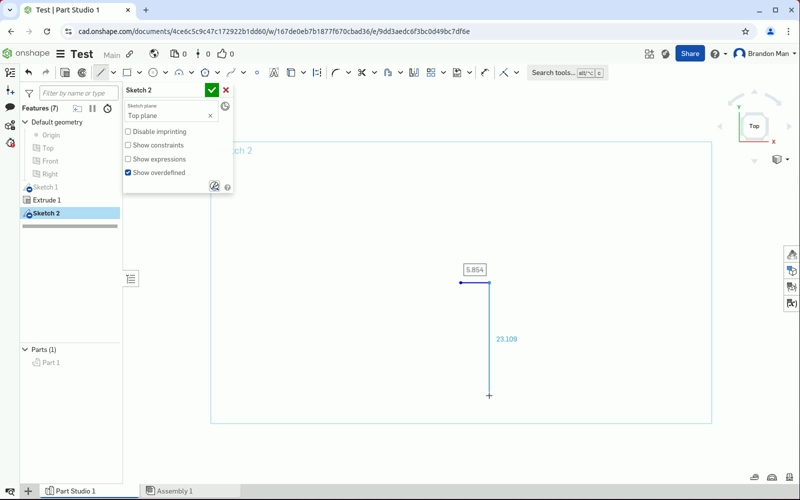
key_down(shift)
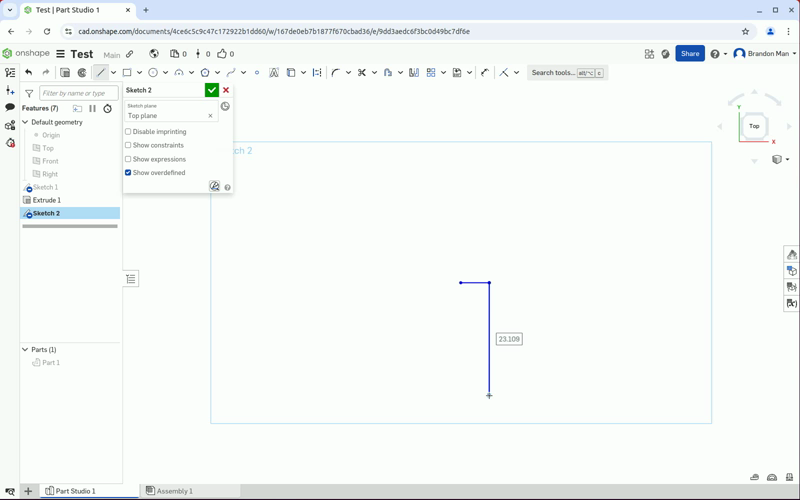
mouse_move(519, 395)
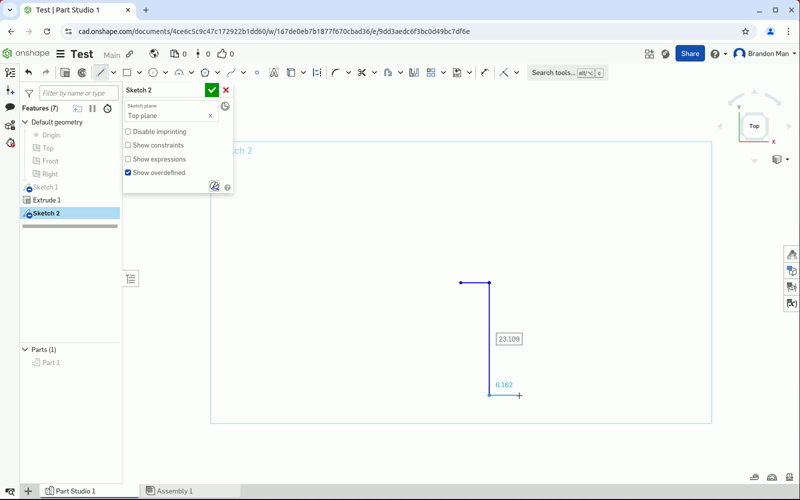
mouse_move(491, 395)
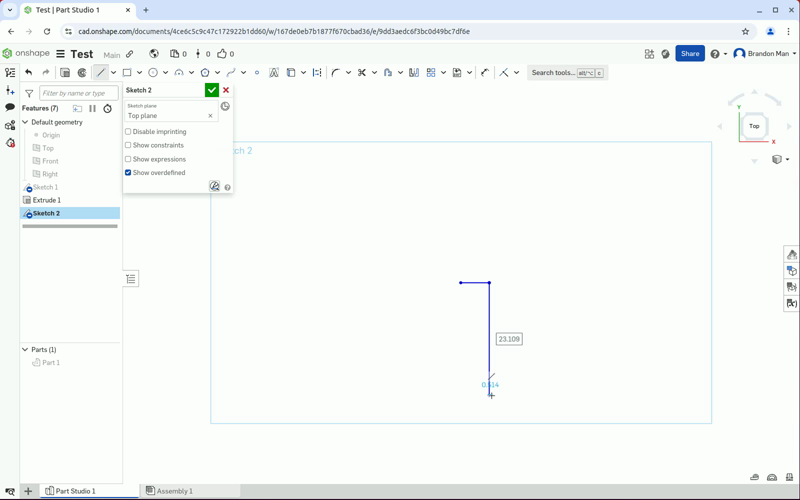
scroll(6)
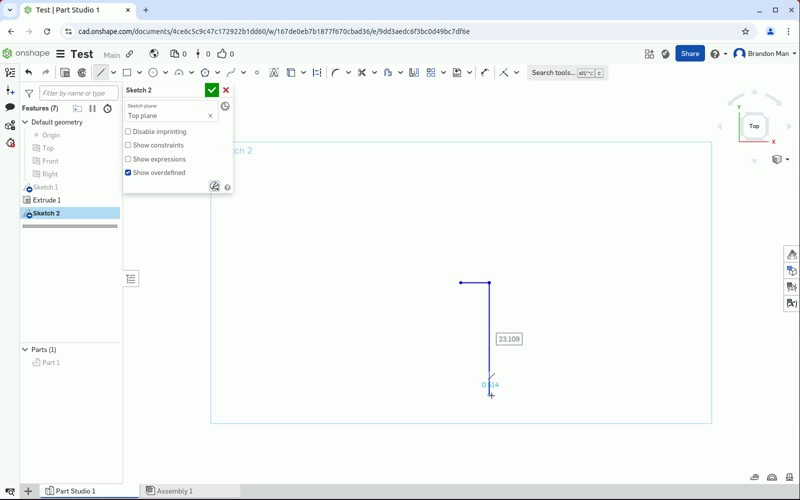
scroll(6)
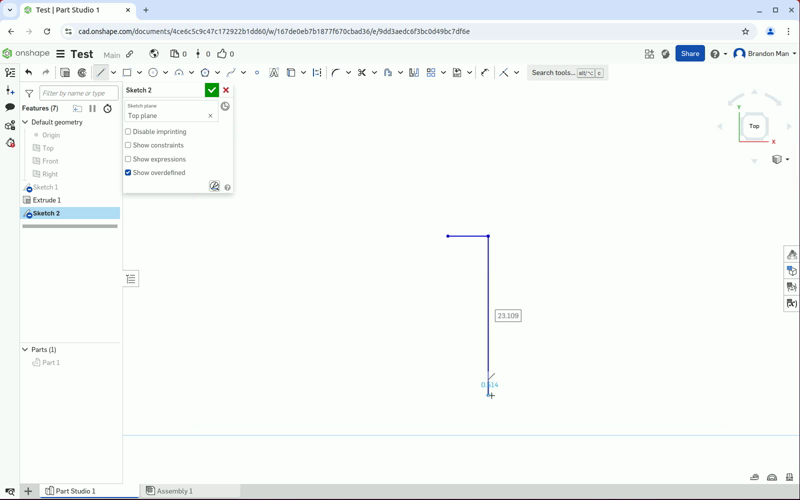
scroll(6)
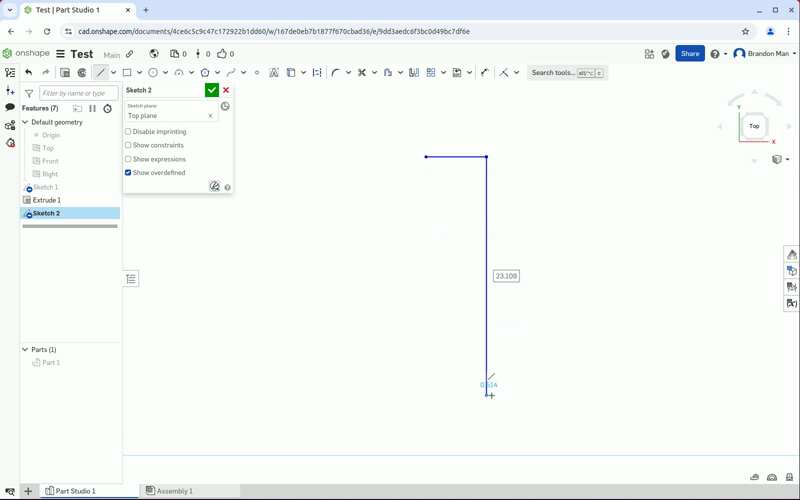
scroll(6)
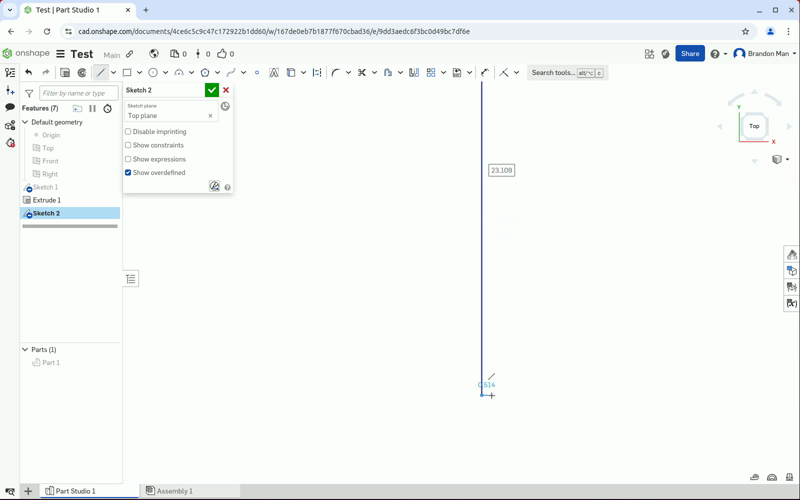
scroll(6)
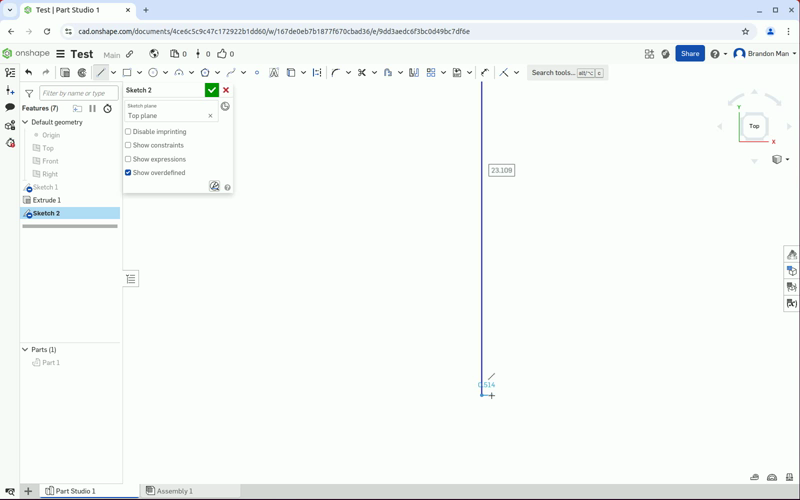
scroll(6)
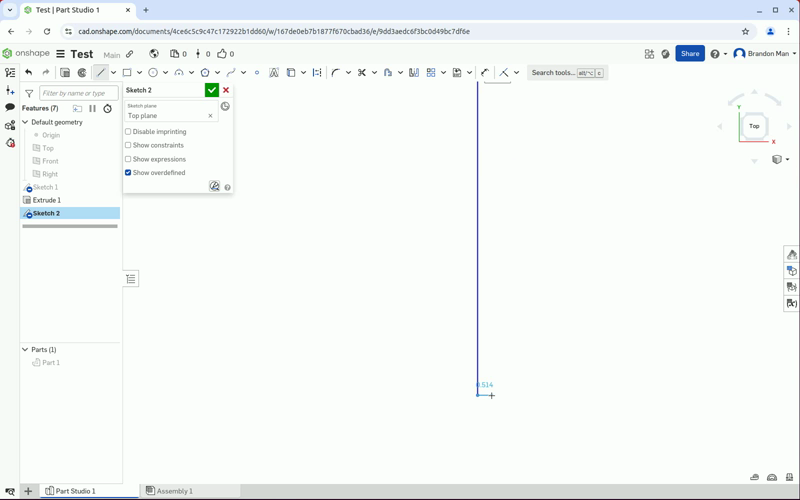
scroll(6)
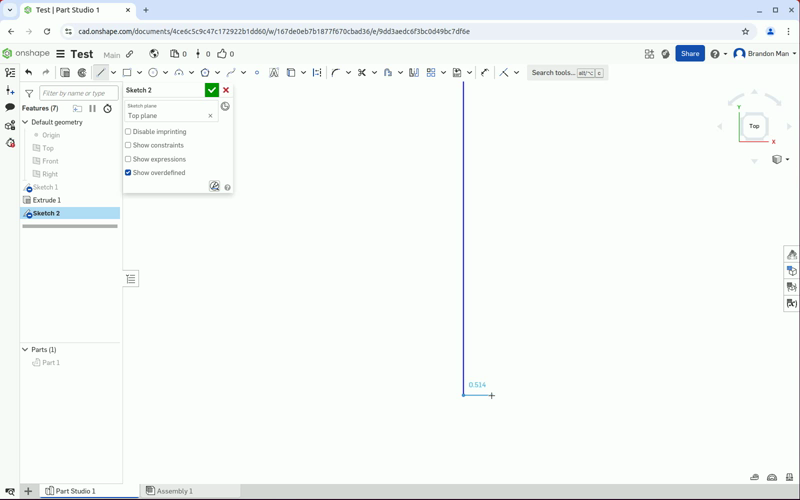
click(491, 395)
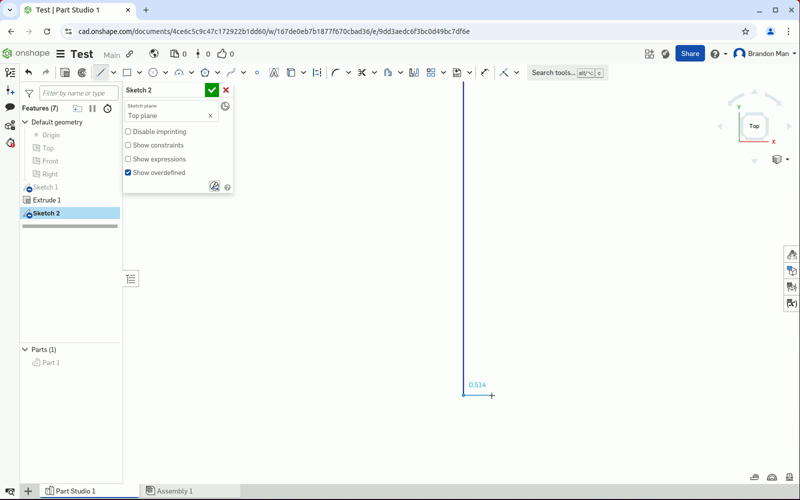
scroll(-6)
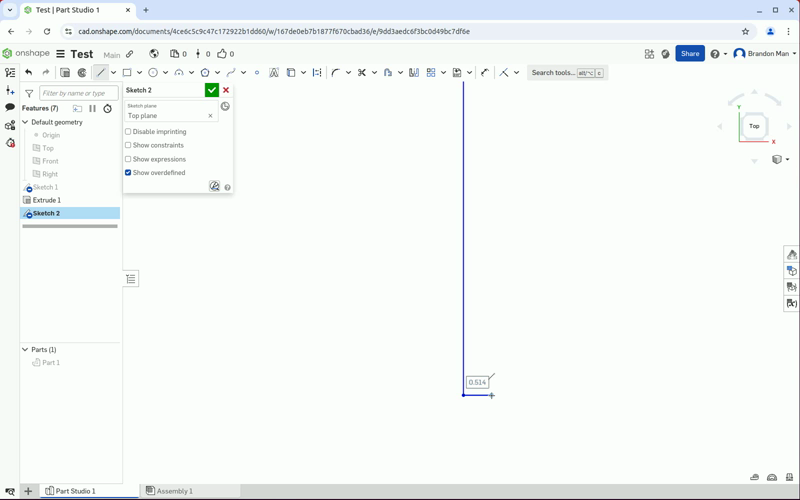
scroll(-6)
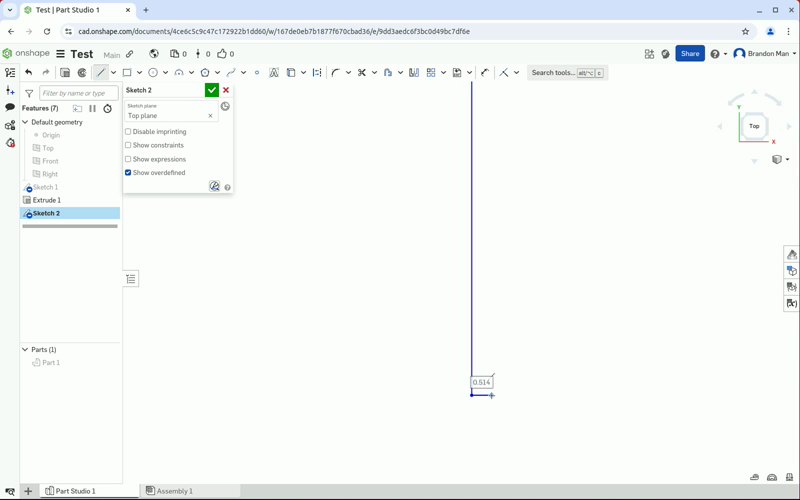
scroll(-6)
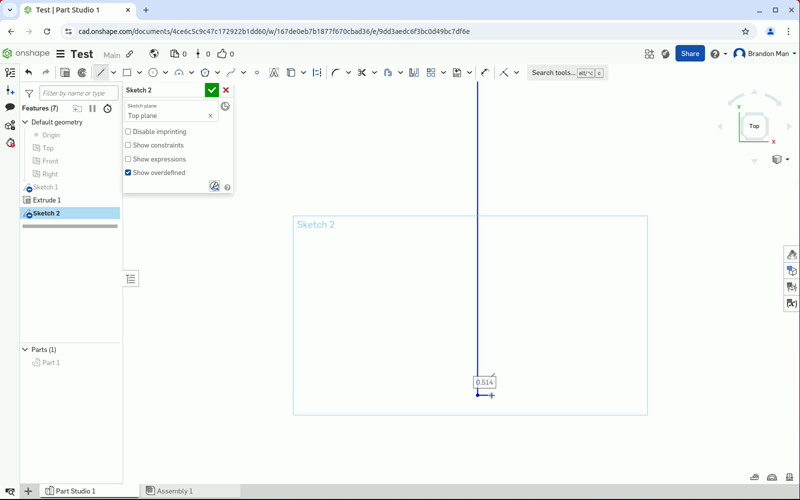
scroll(-6)
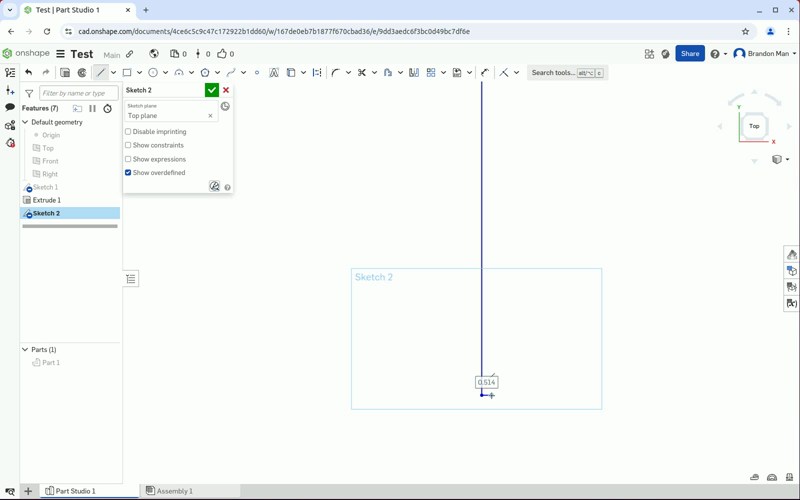
scroll(-6)
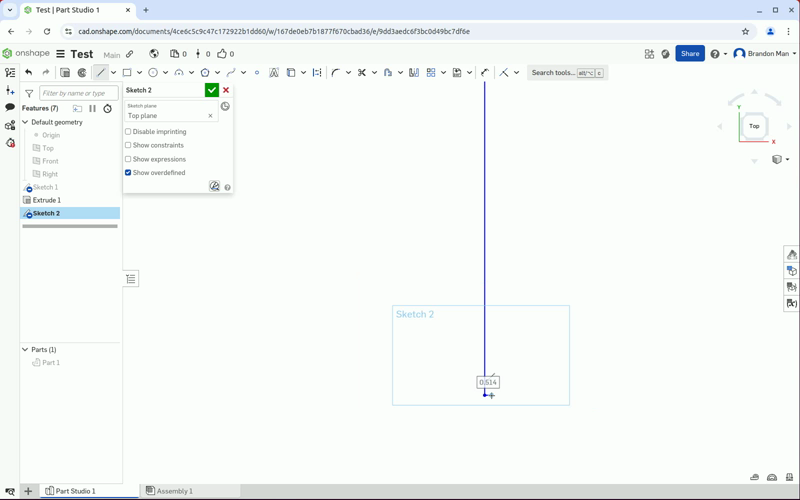
scroll(-6)
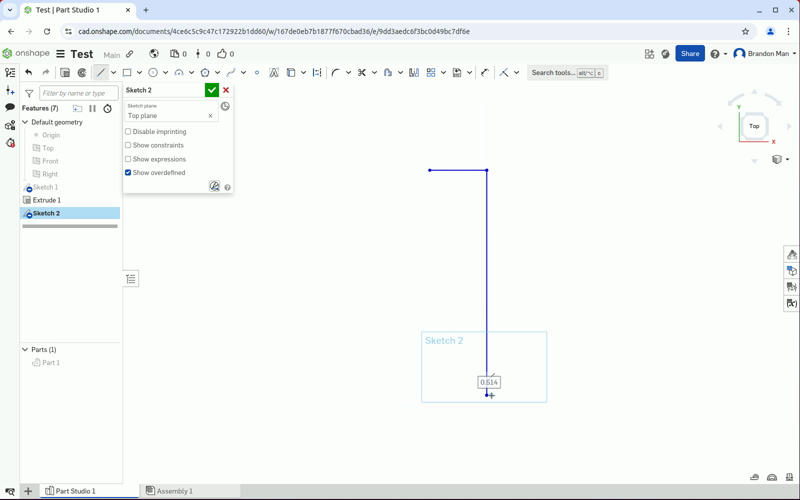
scroll(-6)
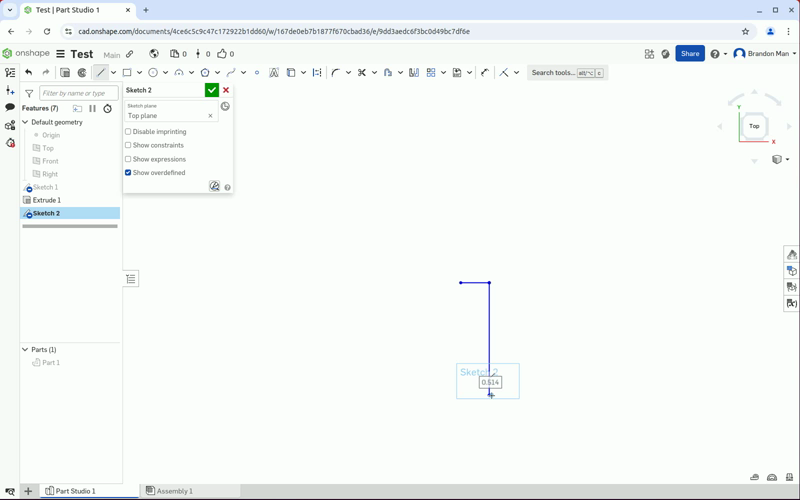
key_up(shift)
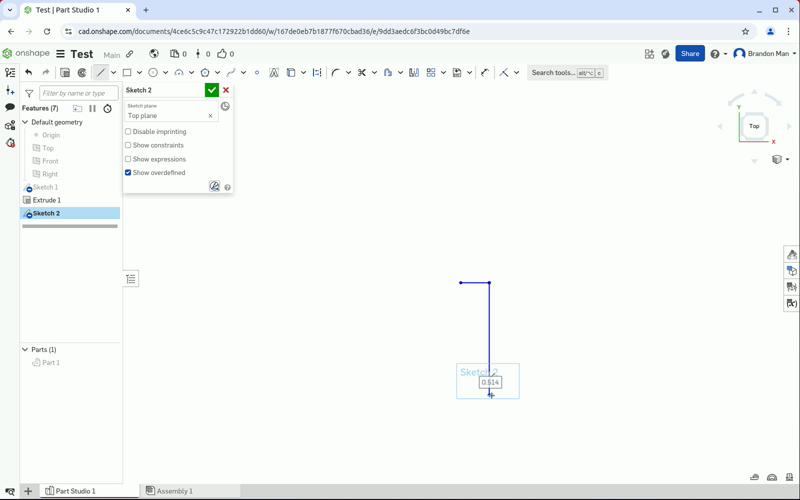
key_down(shift)
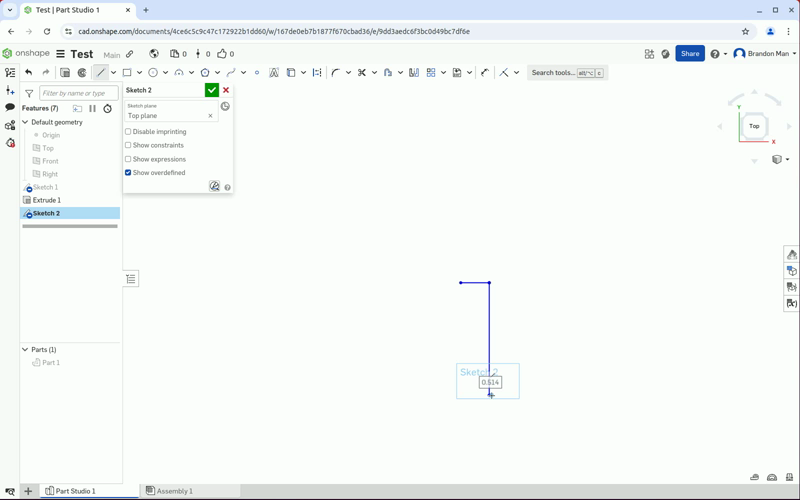
mouse_move(491, 275)
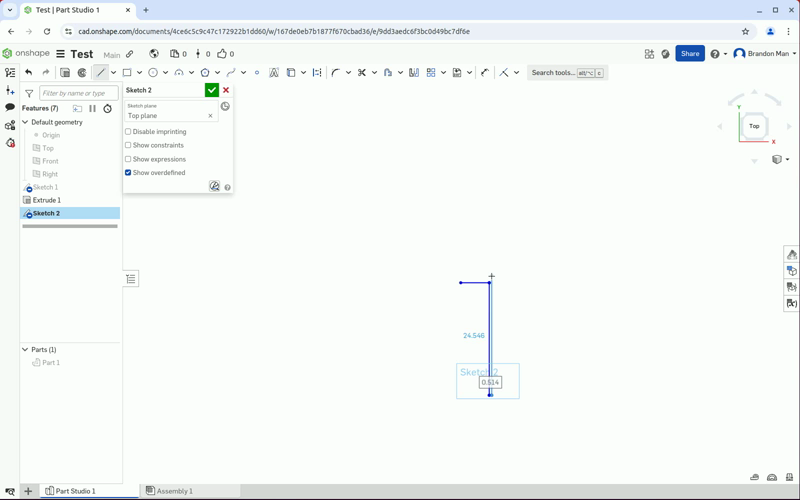
click(491, 275)
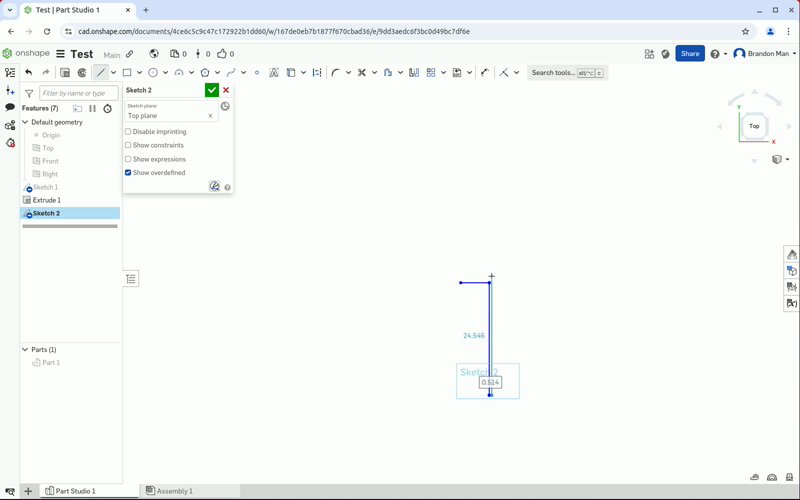
key_up(shift)
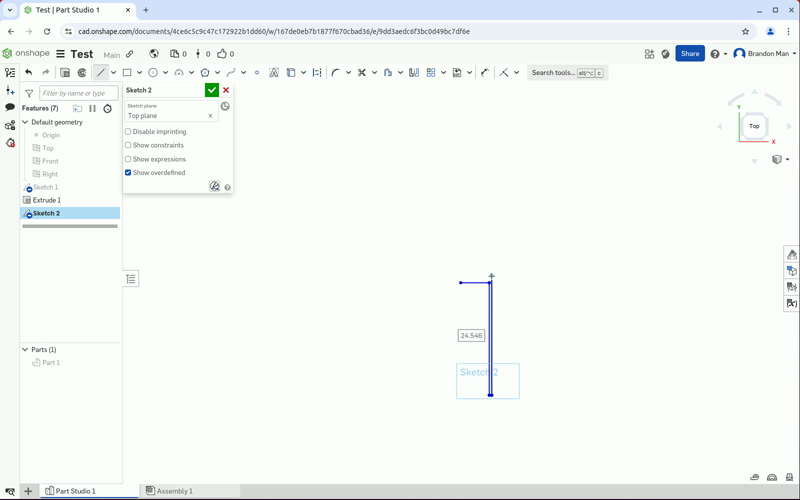
key_down(shift)
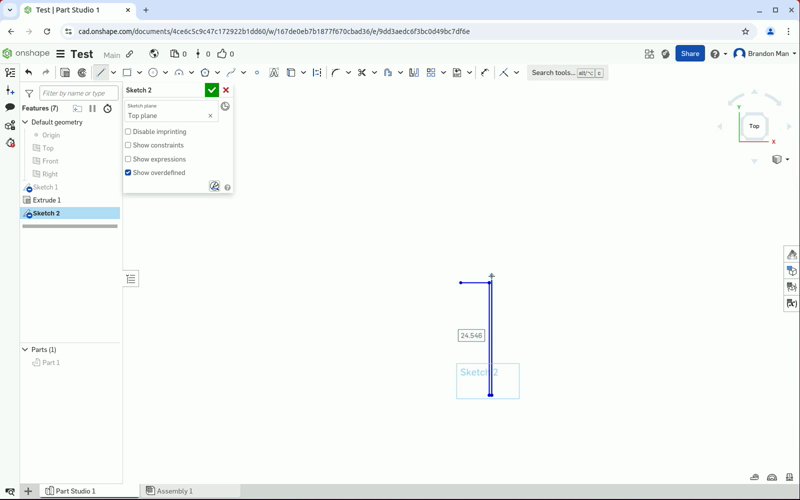
mouse_move(521, 275)
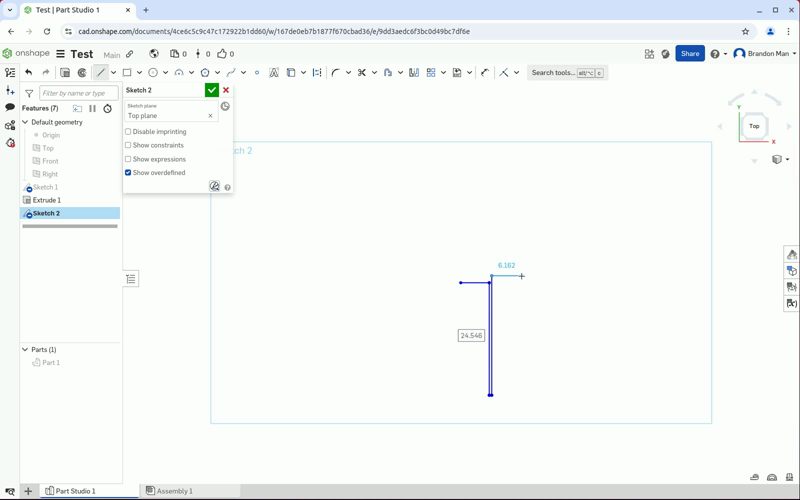
mouse_move(467, 275)
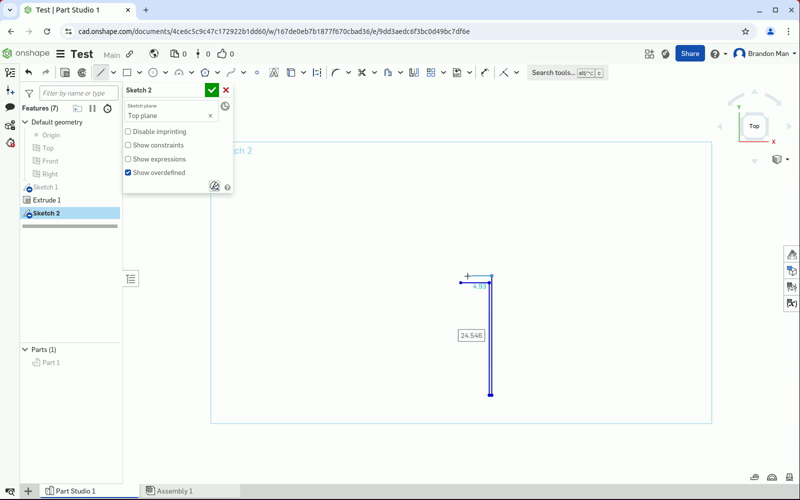
click(467, 275)
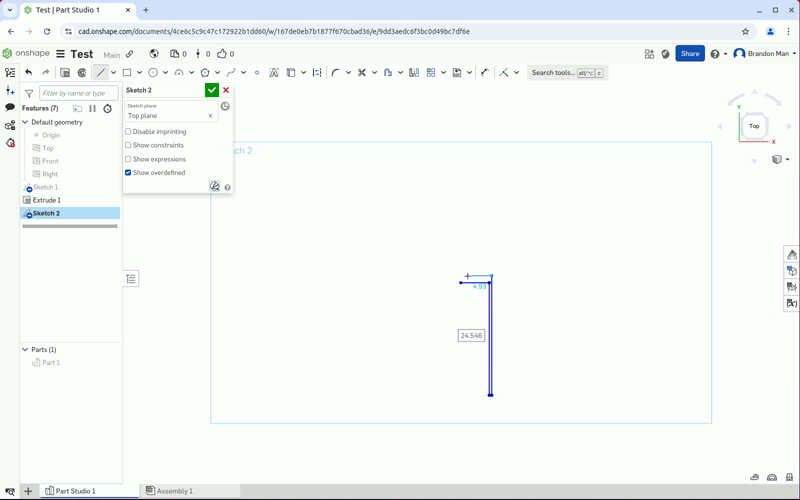
key_up(shift)
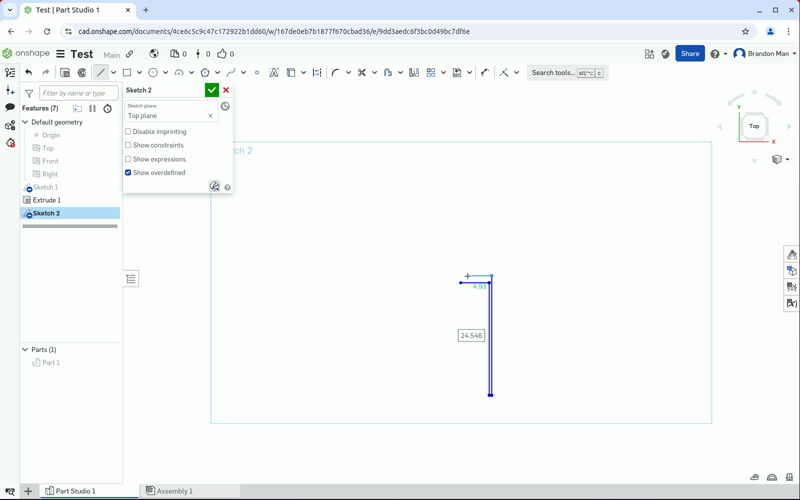
key_down(shift)
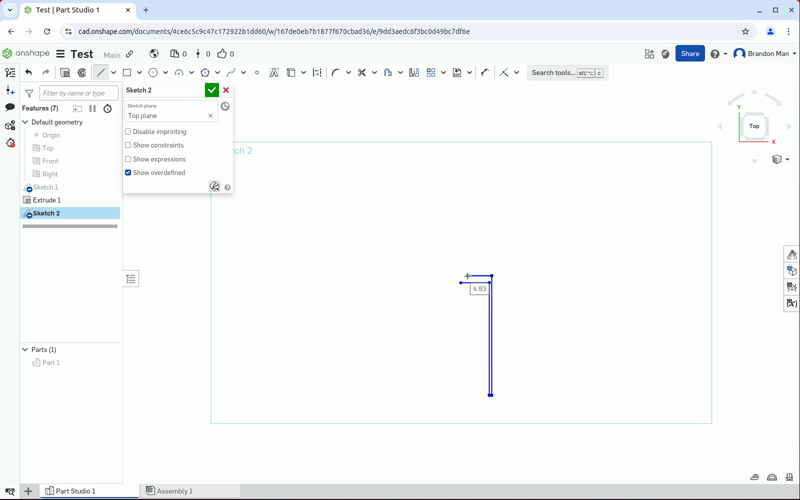
mouse_move(467, 189)
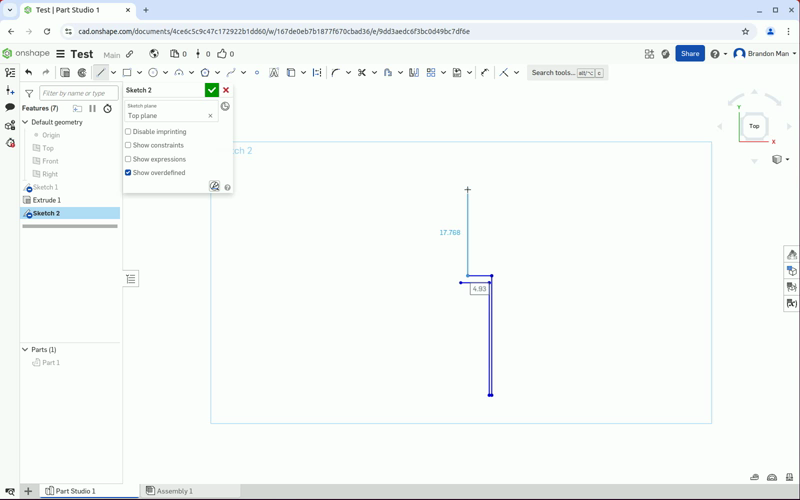
click(467, 189)
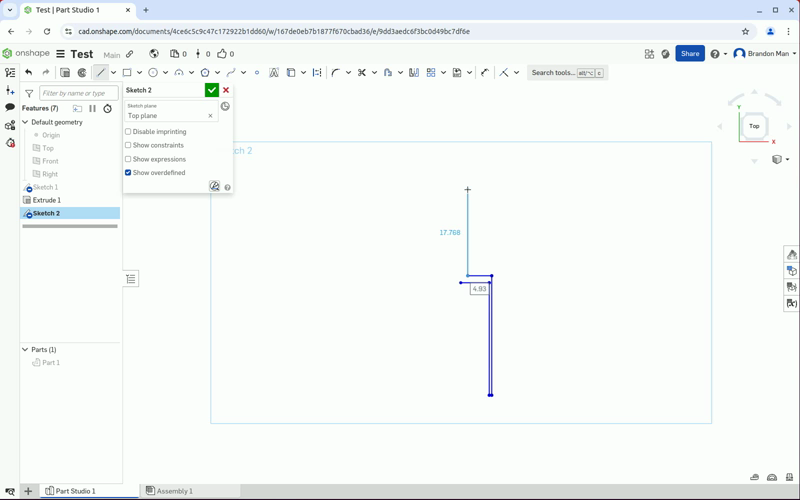
key_up(shift)
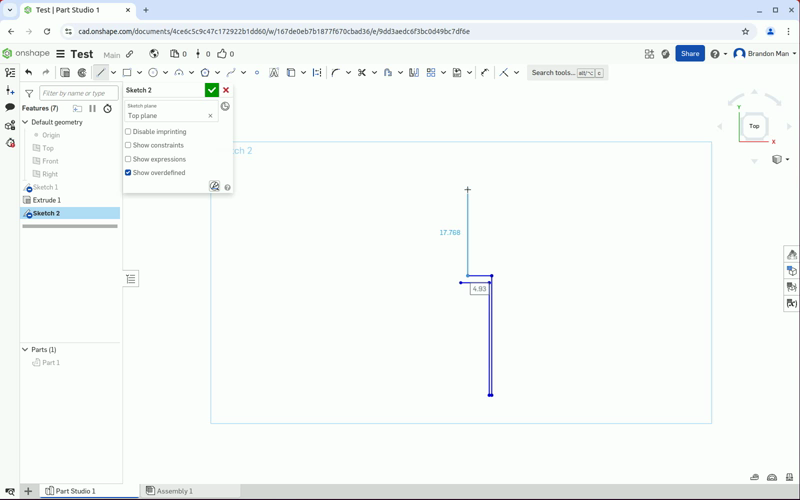
key_down(shift)
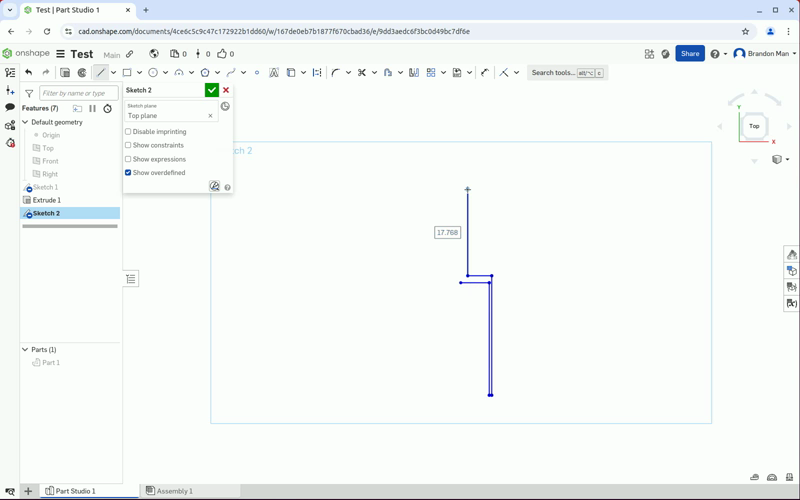
mouse_move(498, 189)
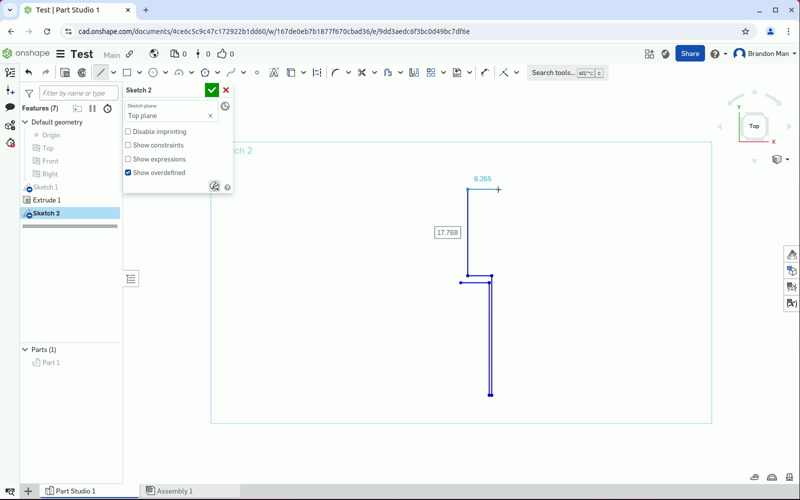
mouse_move(460, 189)
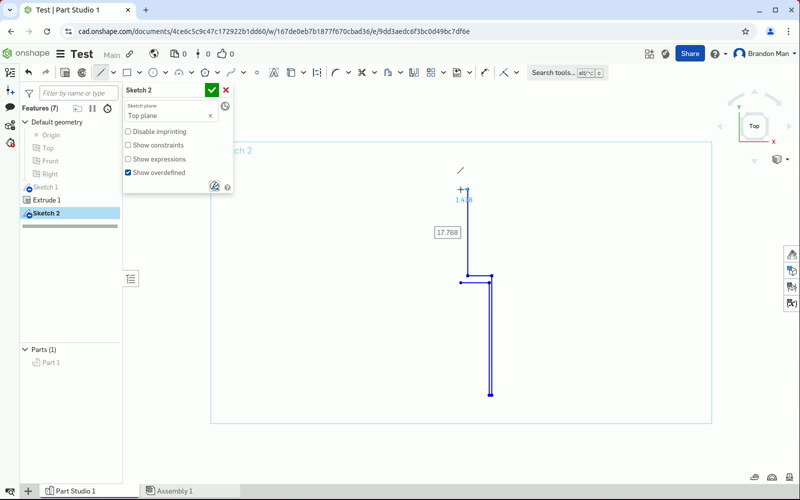
scroll(6)
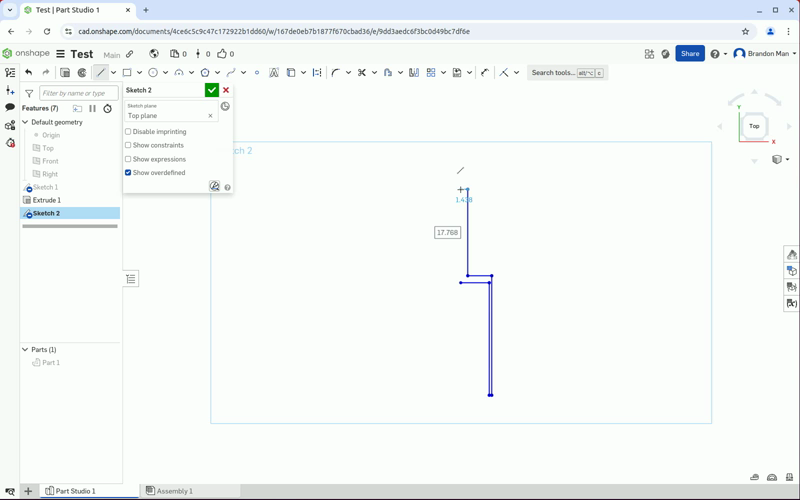
scroll(6)
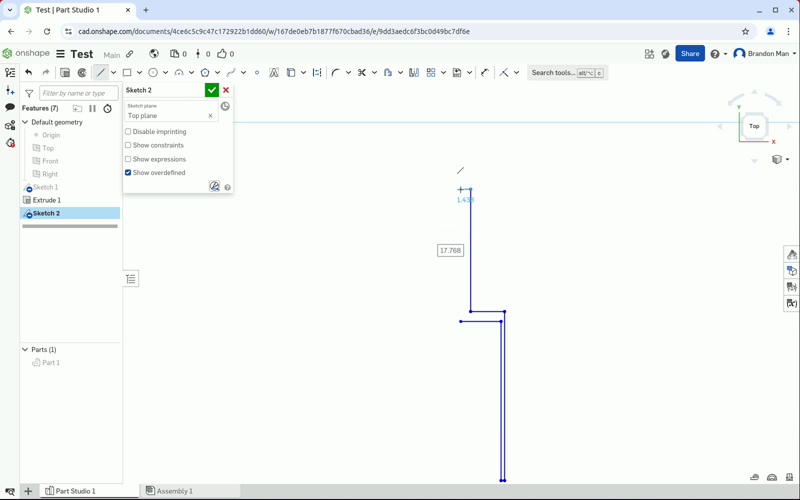
scroll(6)
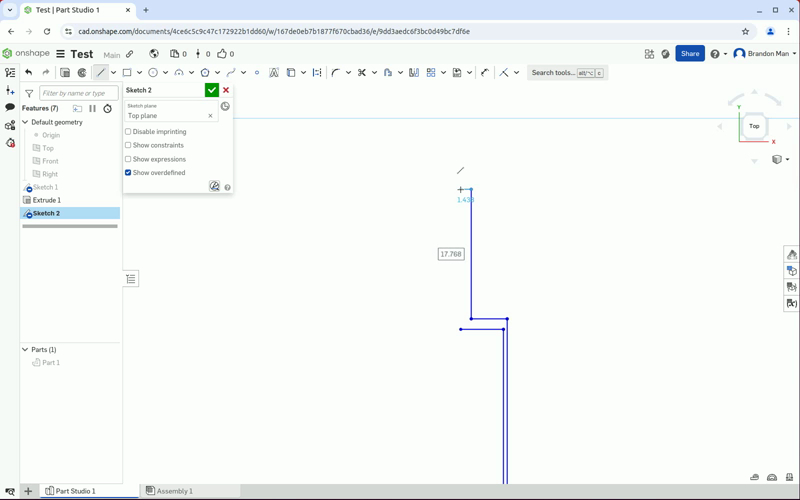
scroll(6)
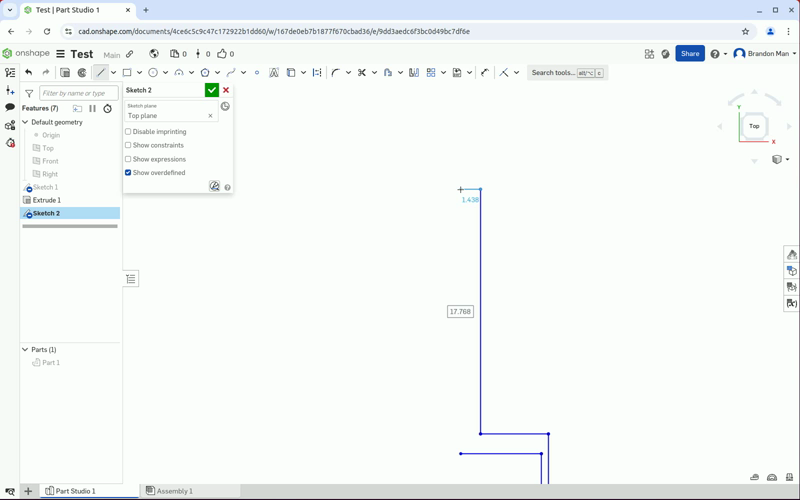
scroll(6)
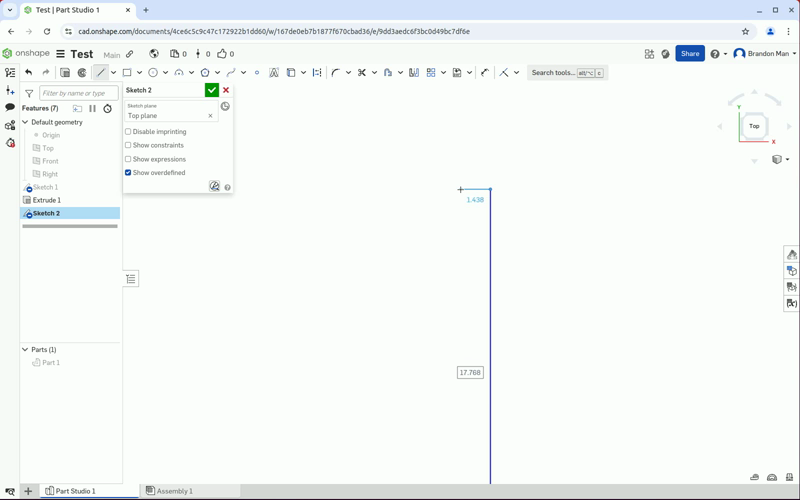
scroll(6)
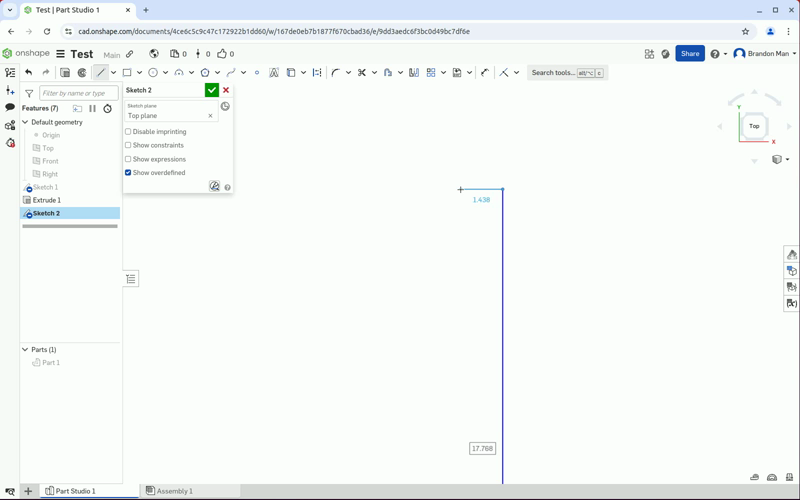
scroll(6)
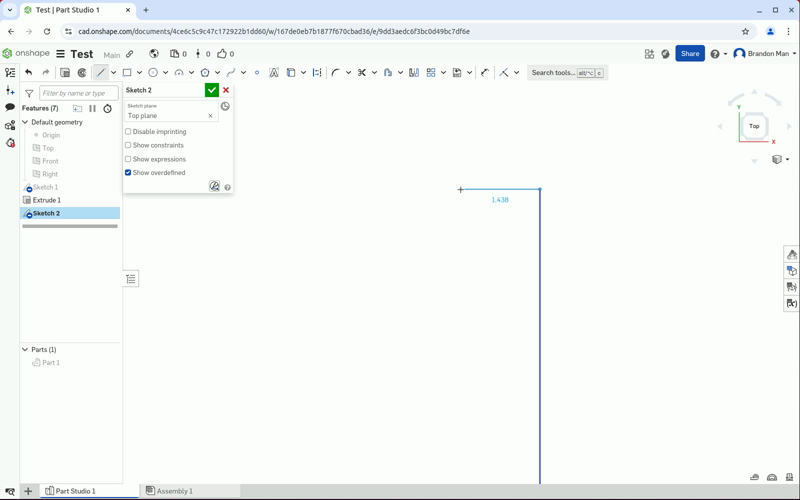
click(460, 189)
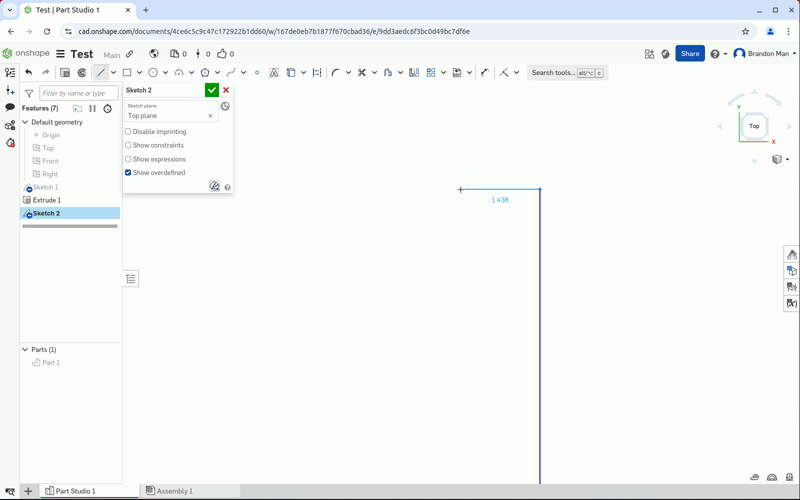
scroll(-6)
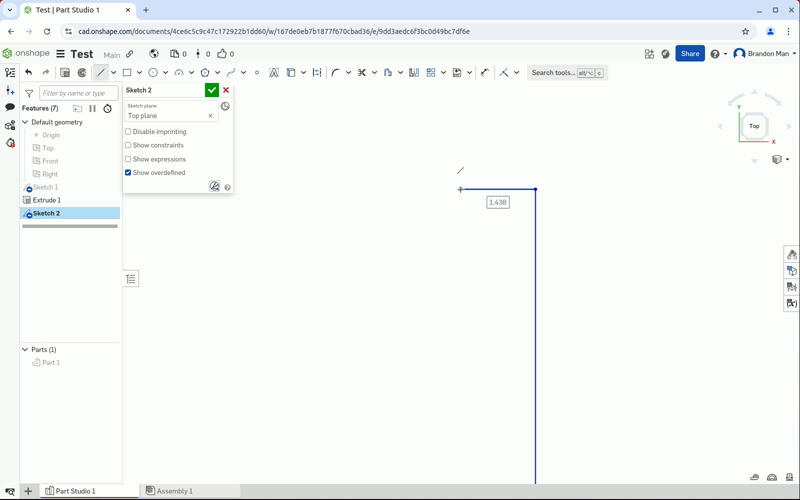
scroll(-6)
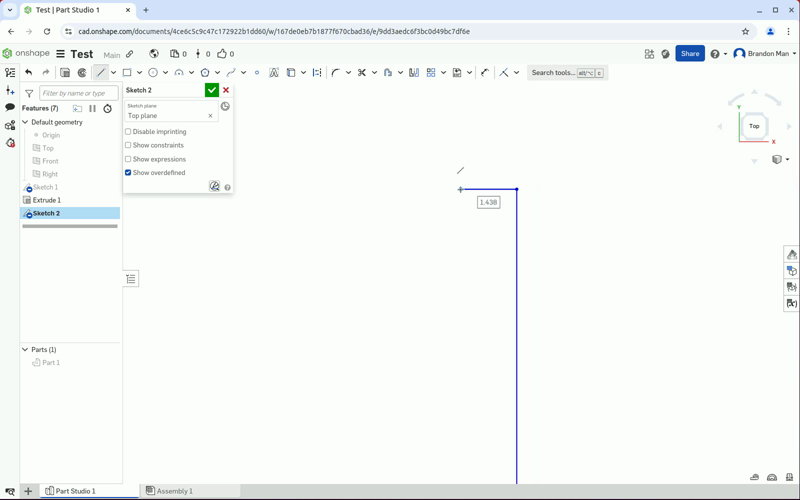
scroll(-6)
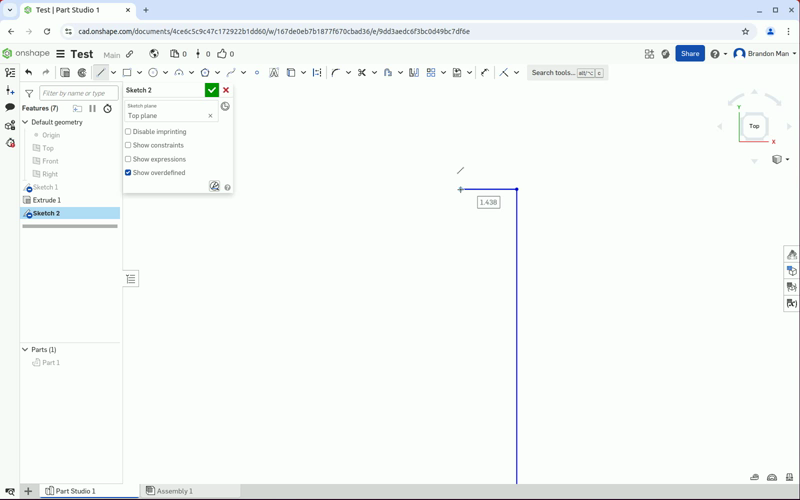
scroll(-6)
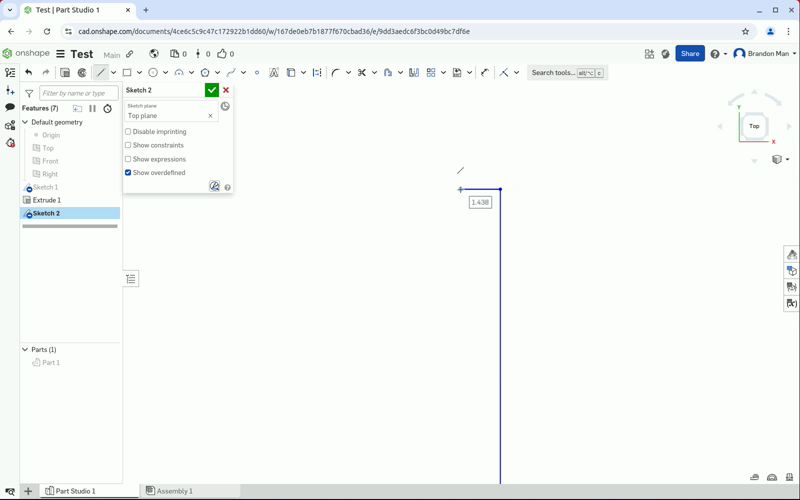
scroll(-6)
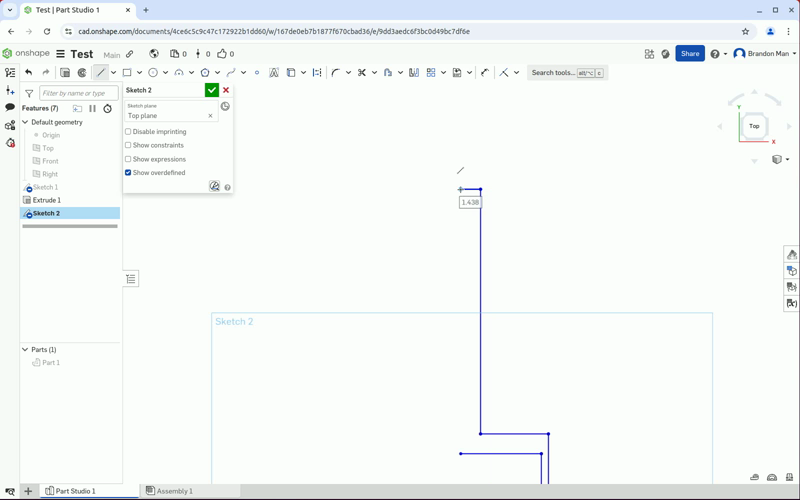
scroll(-6)
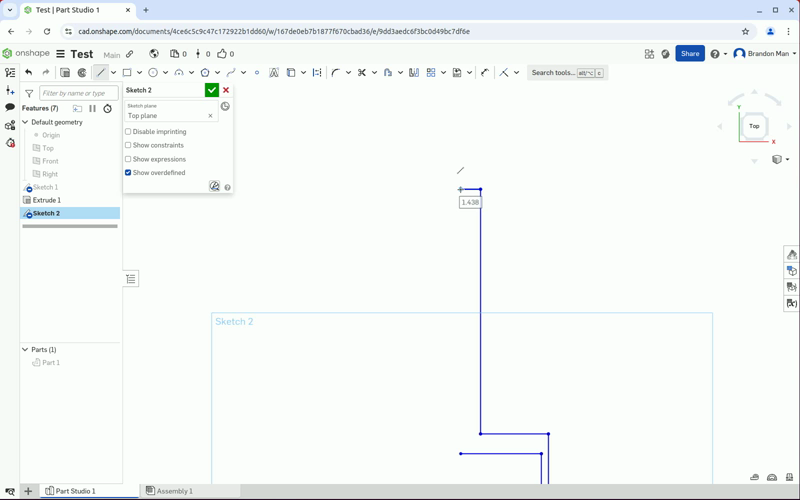
scroll(-6)
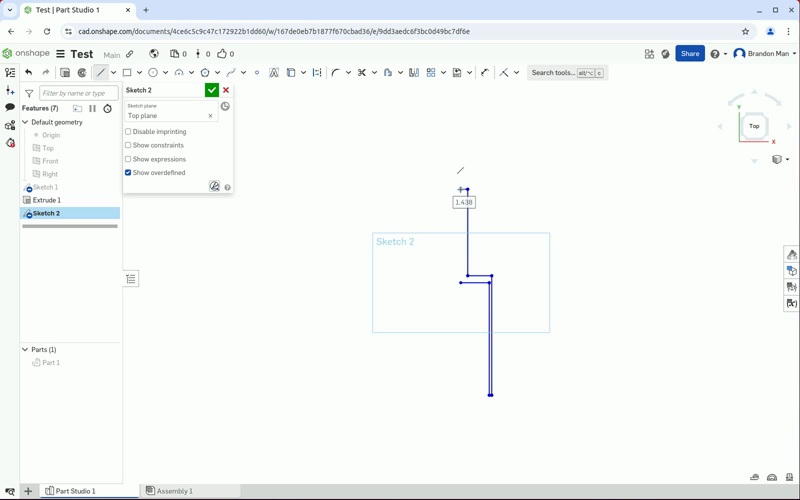
key_up(shift)
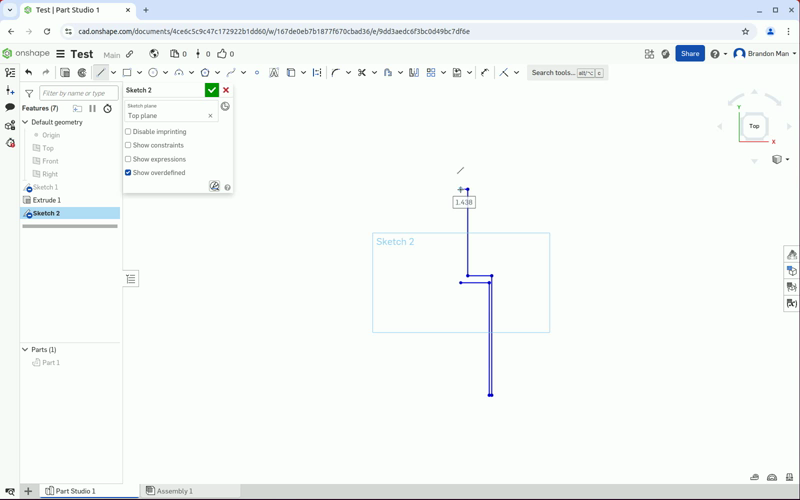
key_down(shift)
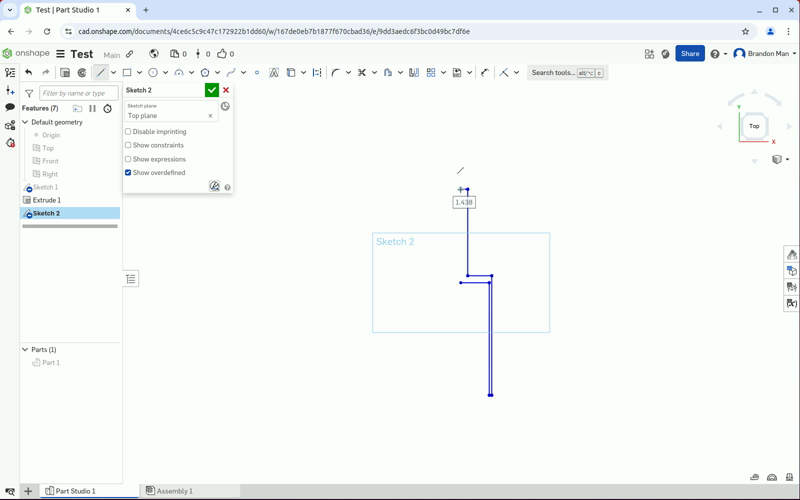
mouse_move(460, 282)
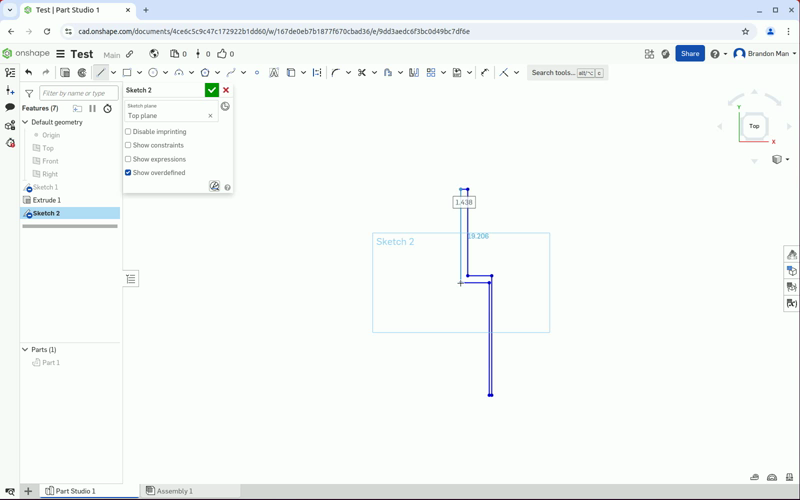
key_up(shift)
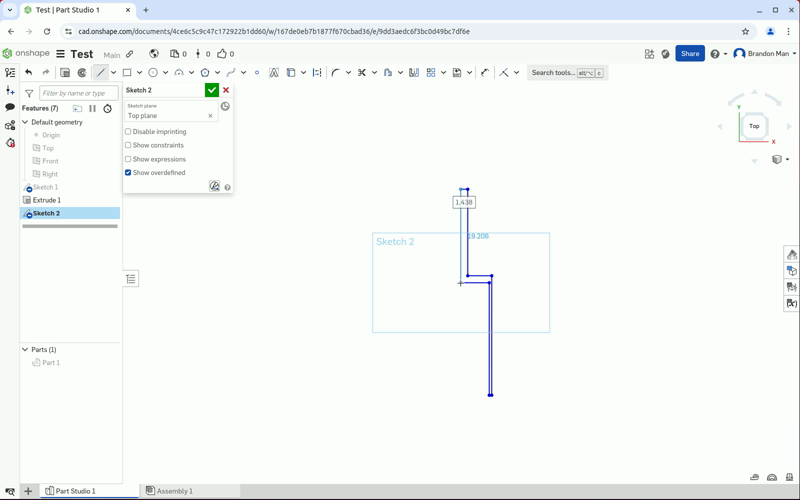
click(460, 282)
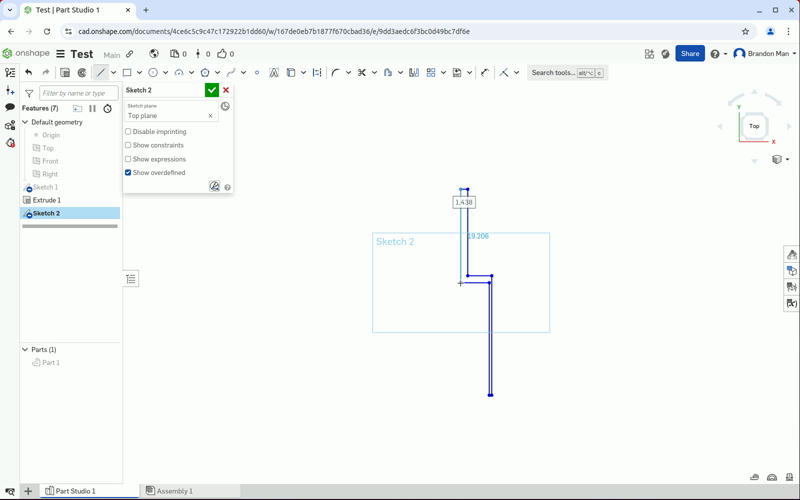
key(esc)
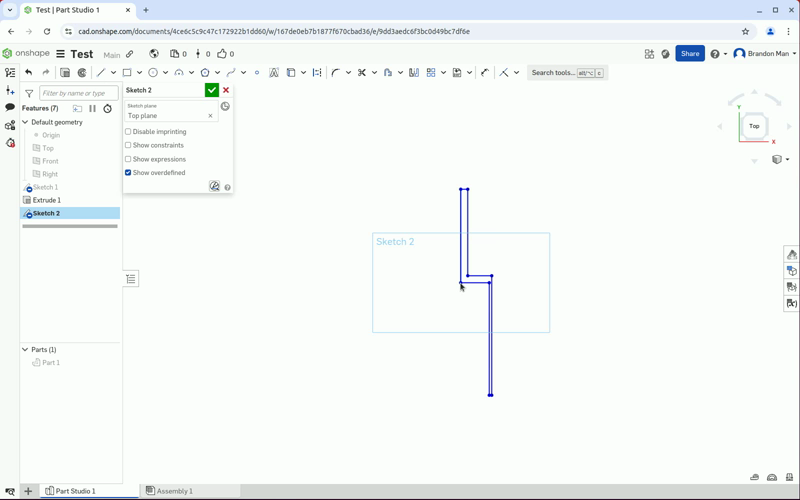
mouse_move(463, 205)
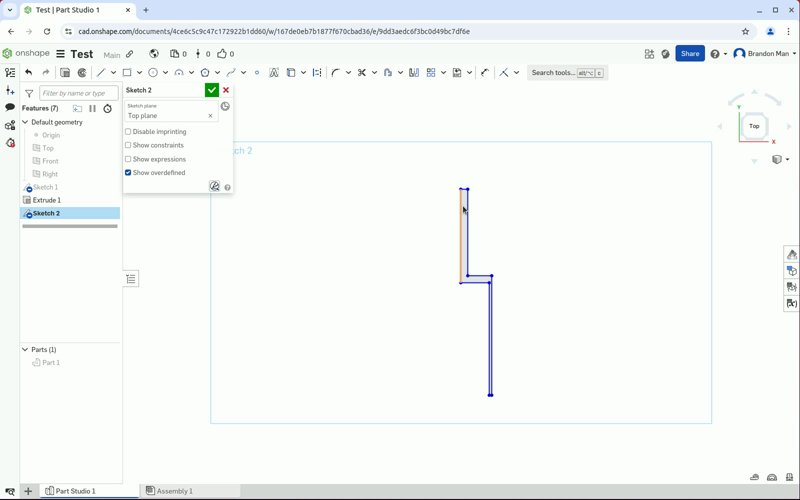
scroll(6)
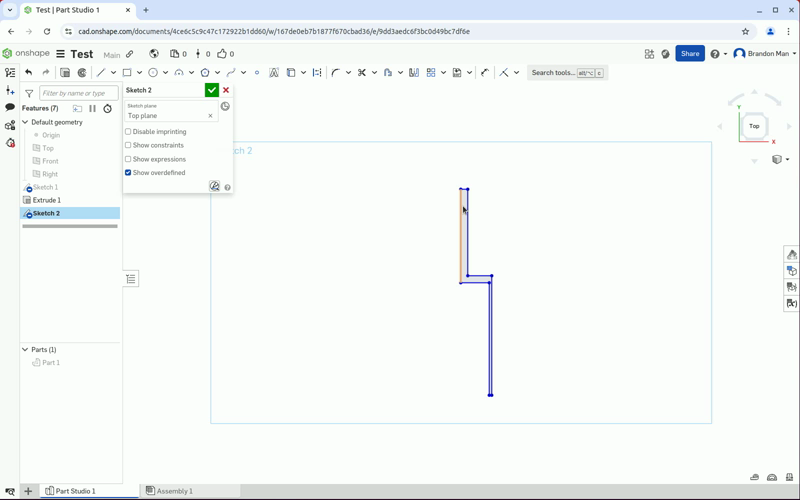
scroll(6)
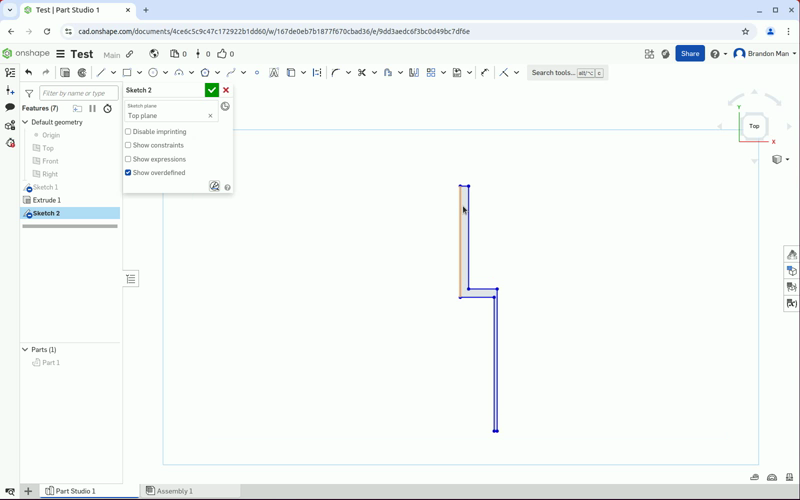
scroll(6)
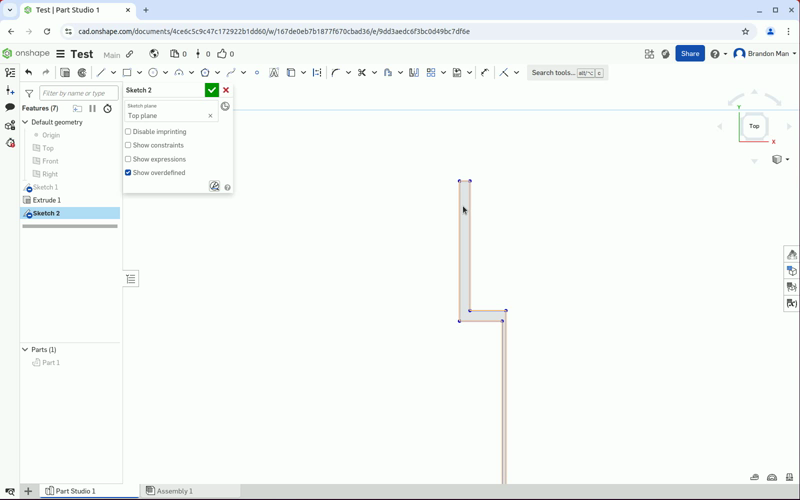
scroll(6)
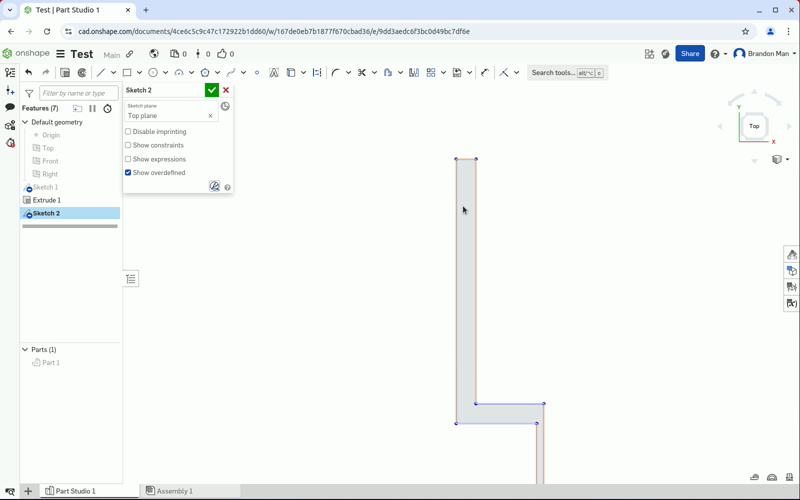
scroll(6)
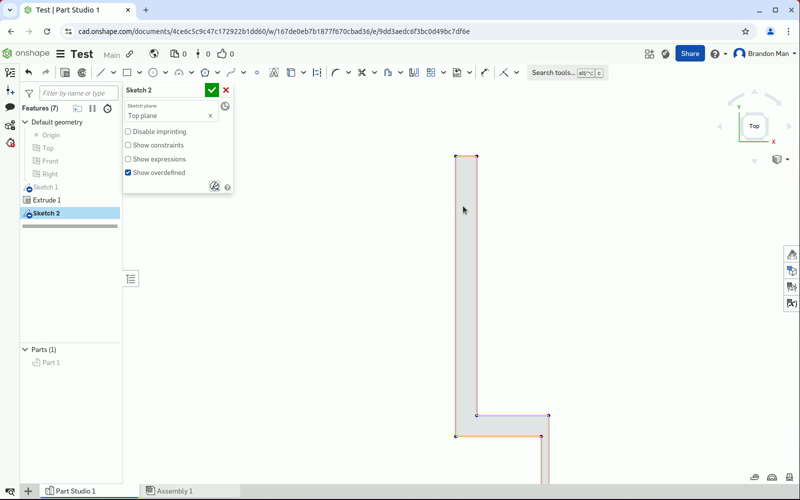
scroll(6)
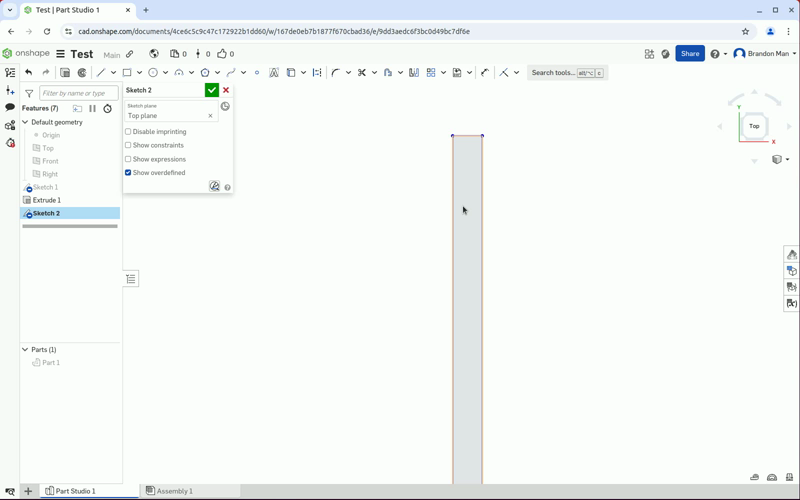
scroll(6)
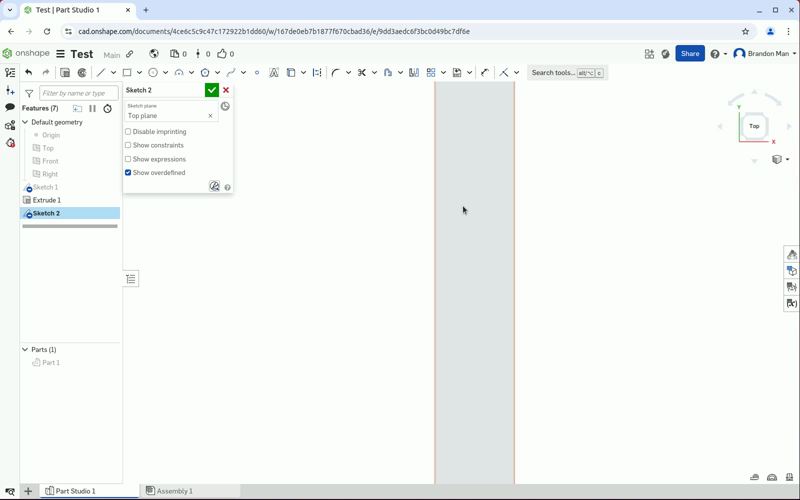
click(463, 205)
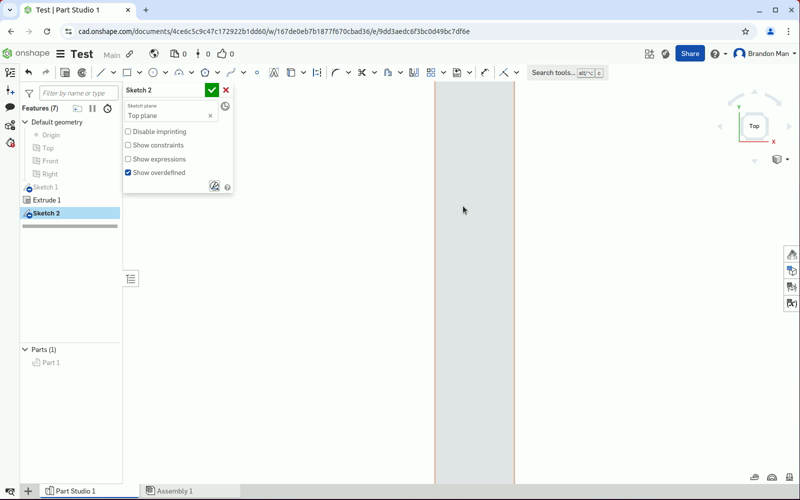
scroll(-6)
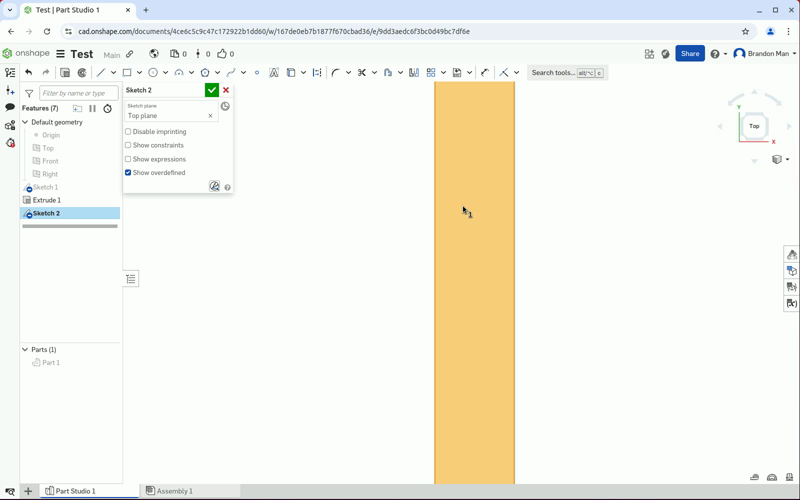
scroll(-6)
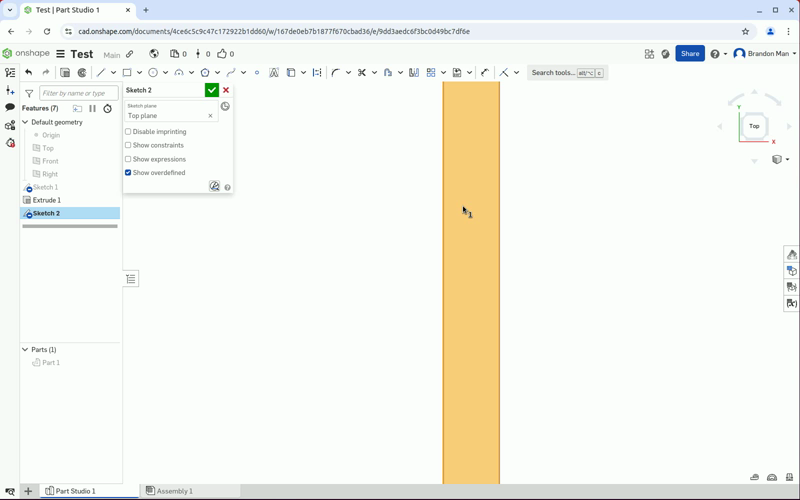
scroll(-6)
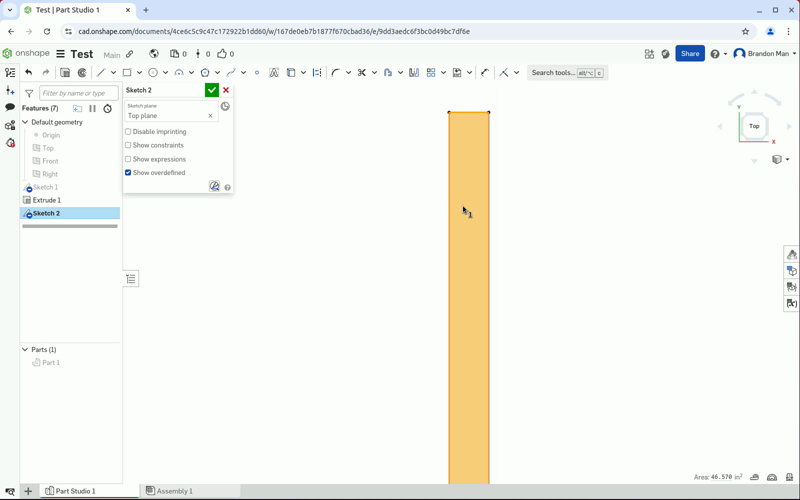
scroll(-6)
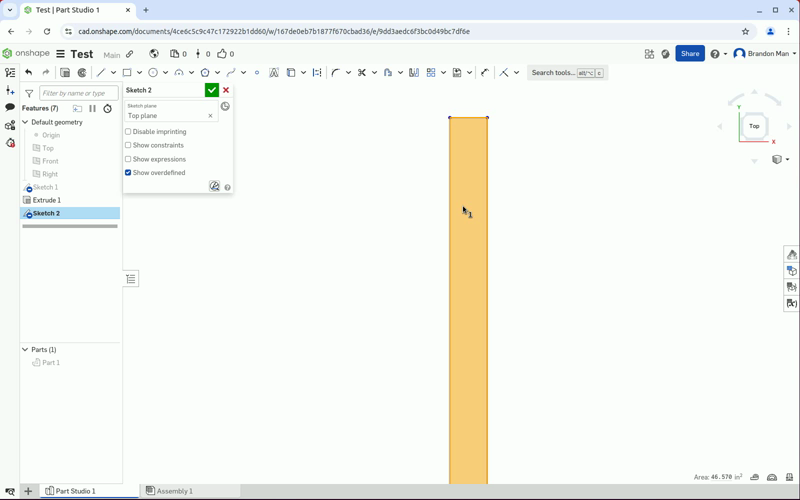
scroll(-6)
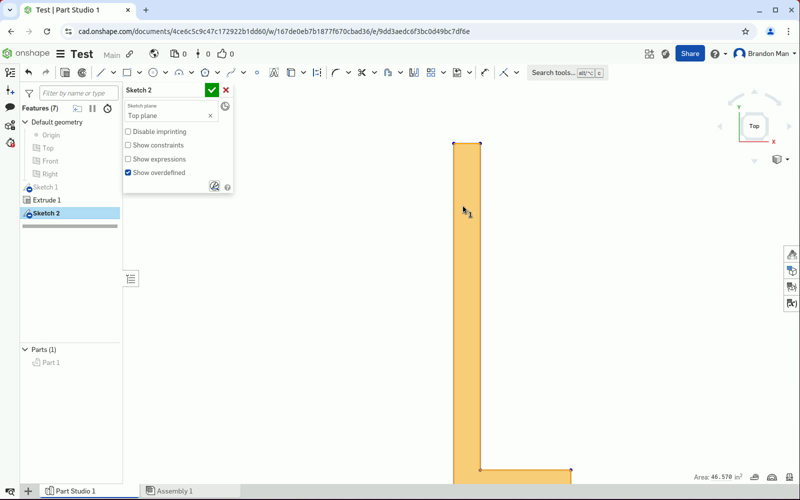
scroll(-6)
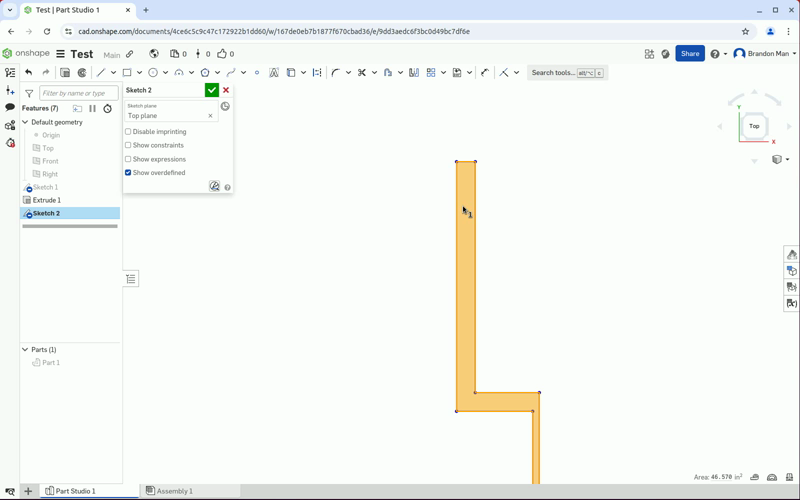
scroll(-6)
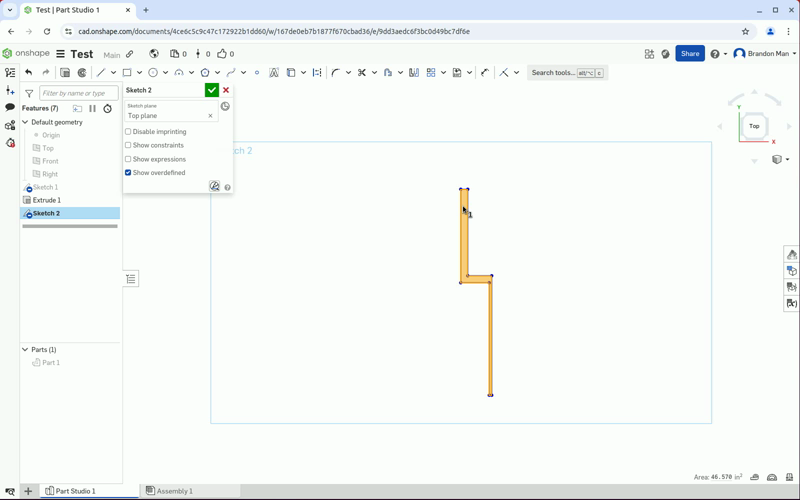
mouse_move(73, 352)
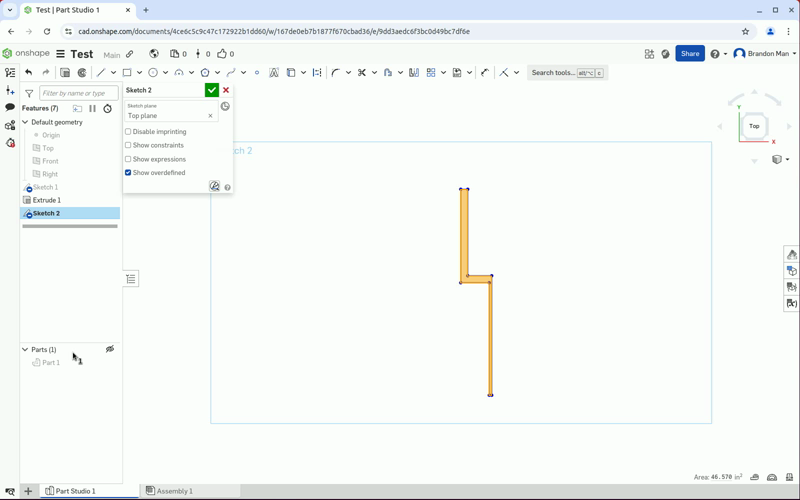
key(shift+y)
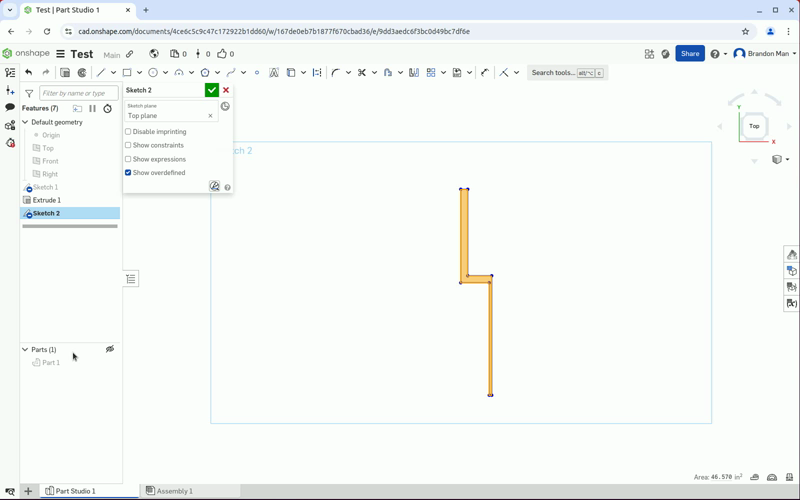
key(shift+e)
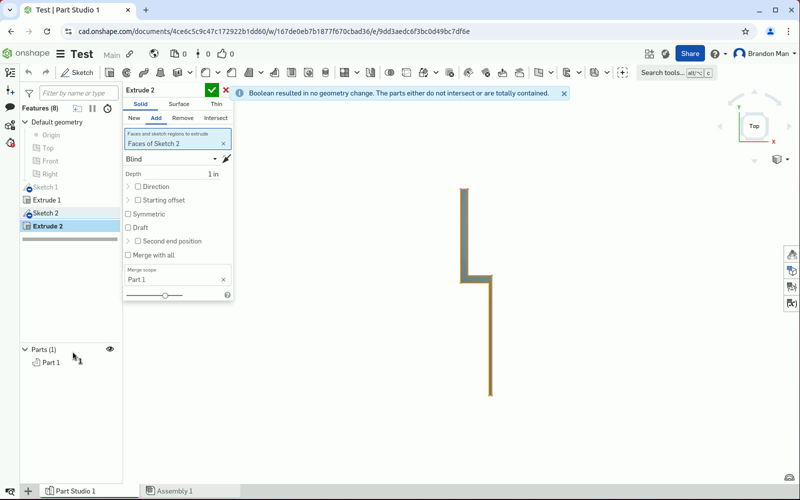
mouse_move(143, 106)
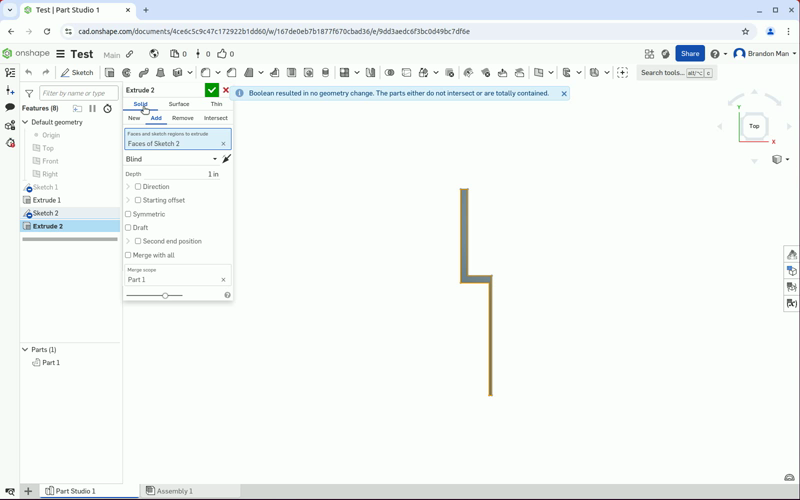
click(143, 106)
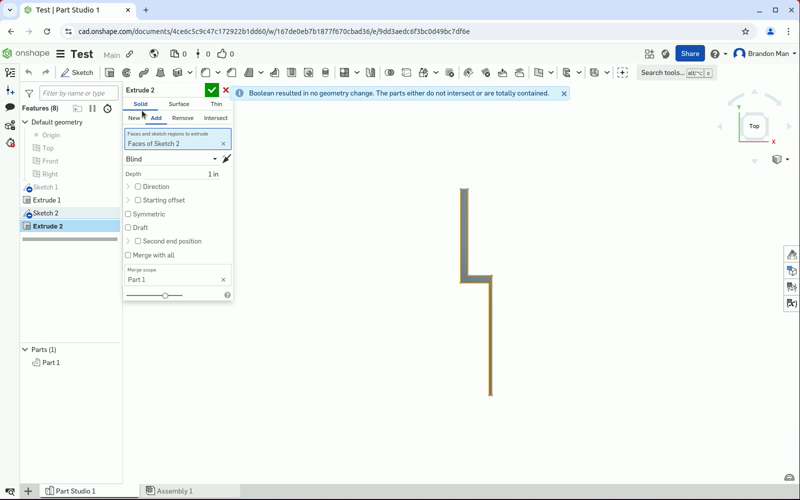
mouse_move(137, 120)
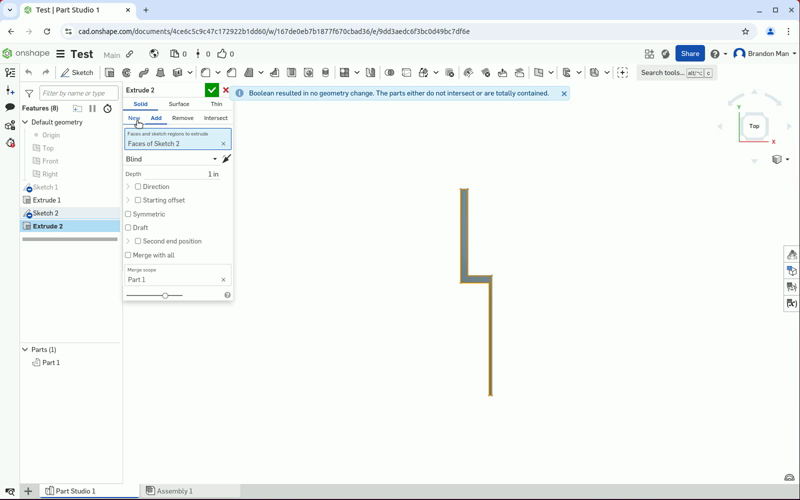
click(137, 120)
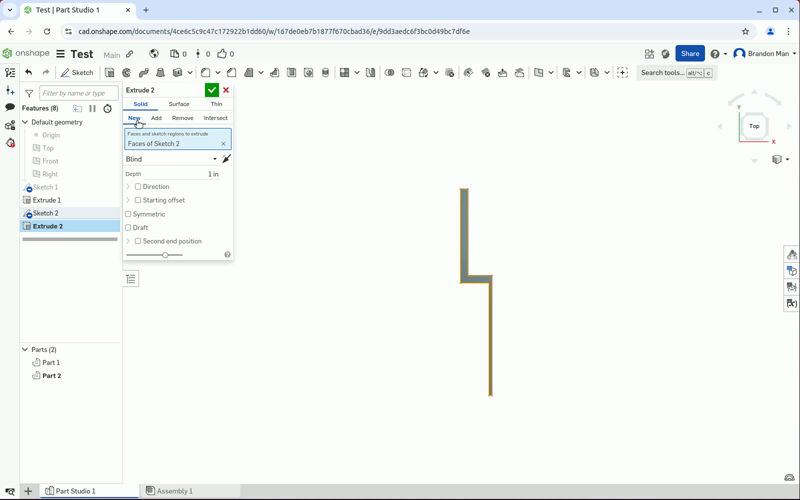
key(tab, 4)
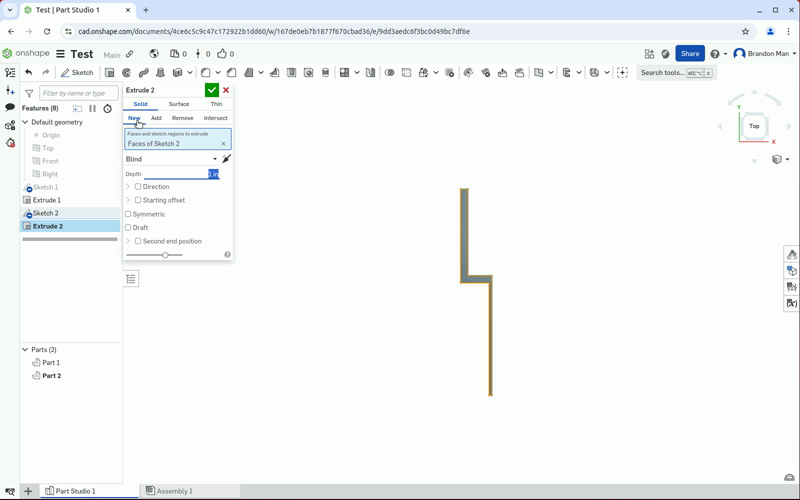
text(19.738)
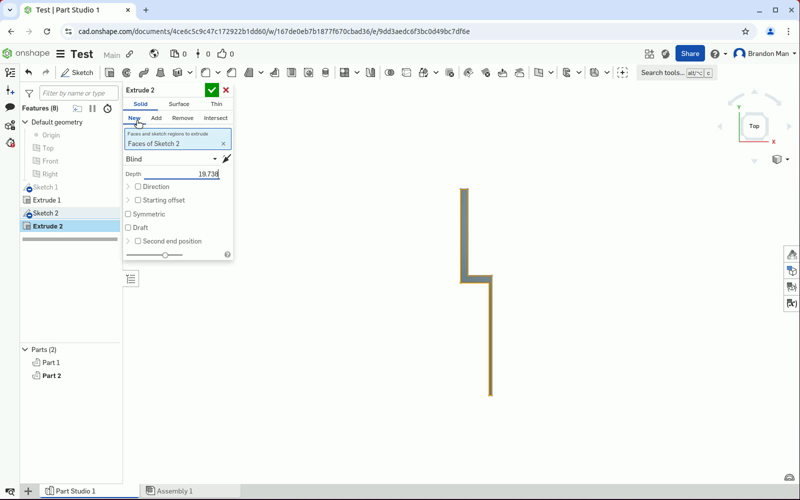
key(enter)
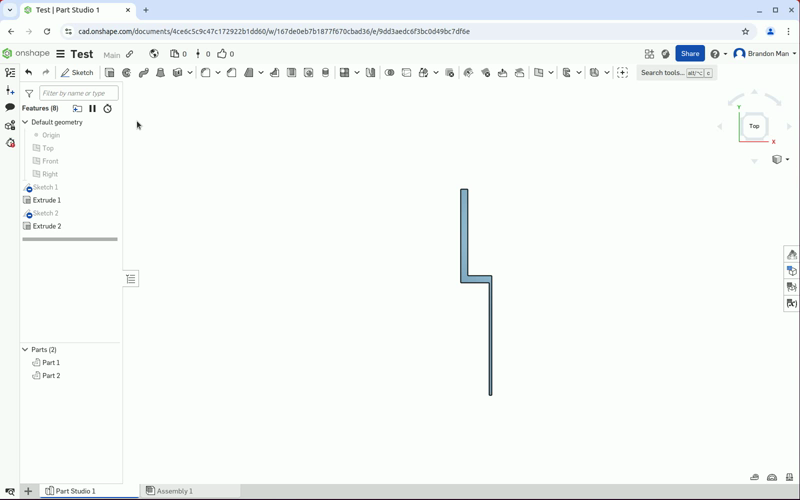
key(shift+h)
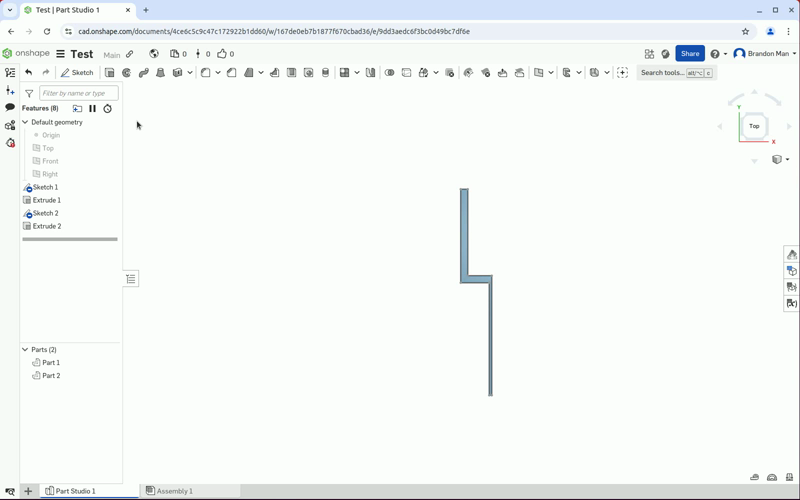
key(shift+h)
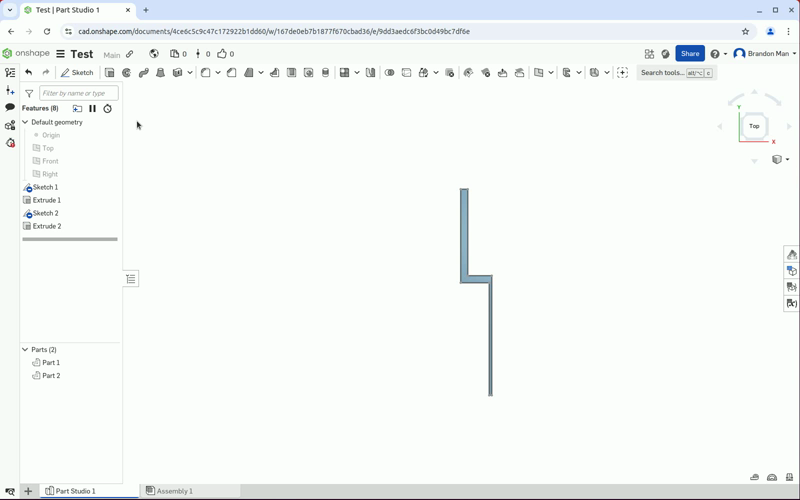
key(shift+7)
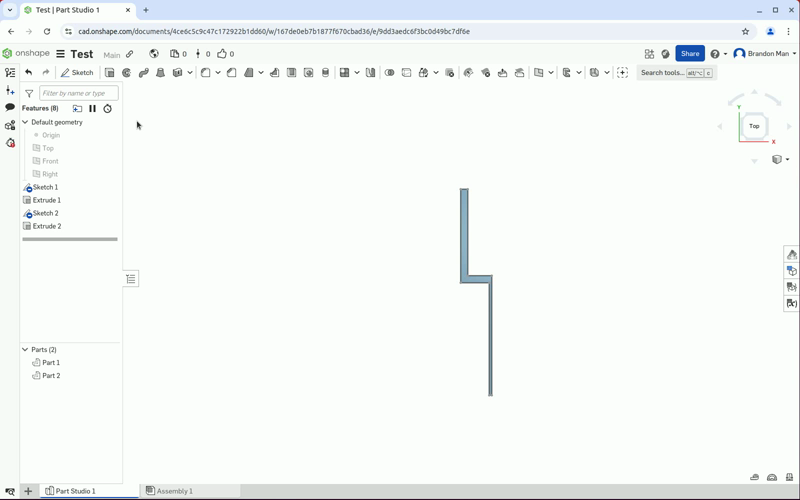
key(up, 3)
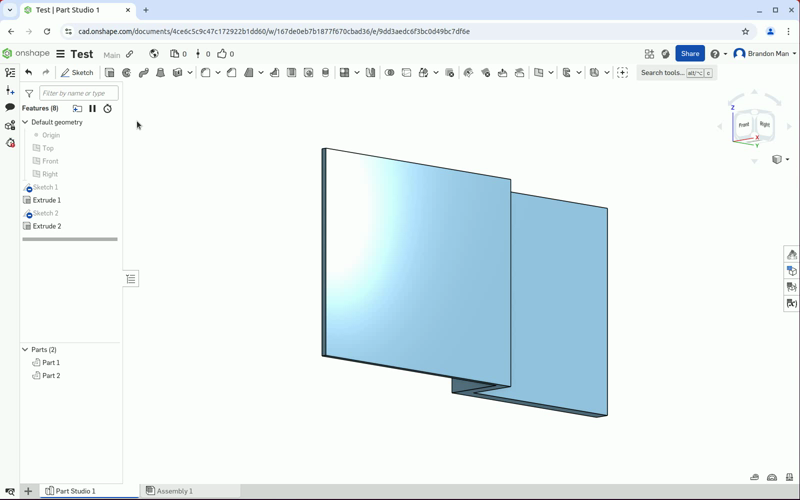
key(left, 3)
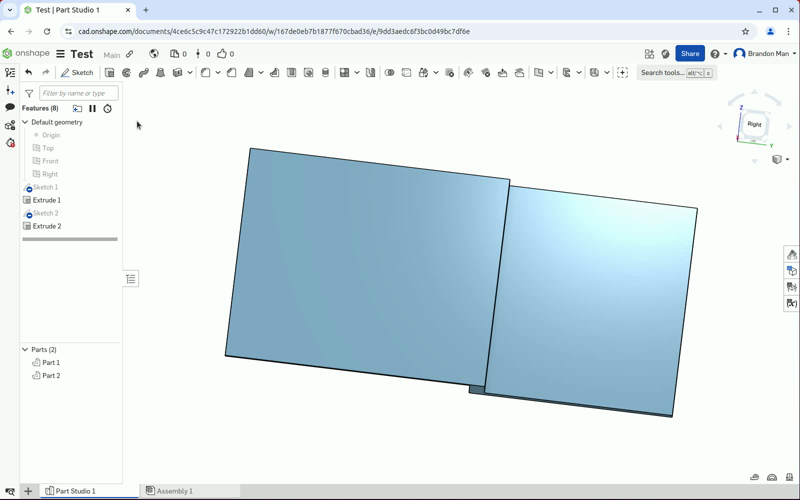
key(right, 3)
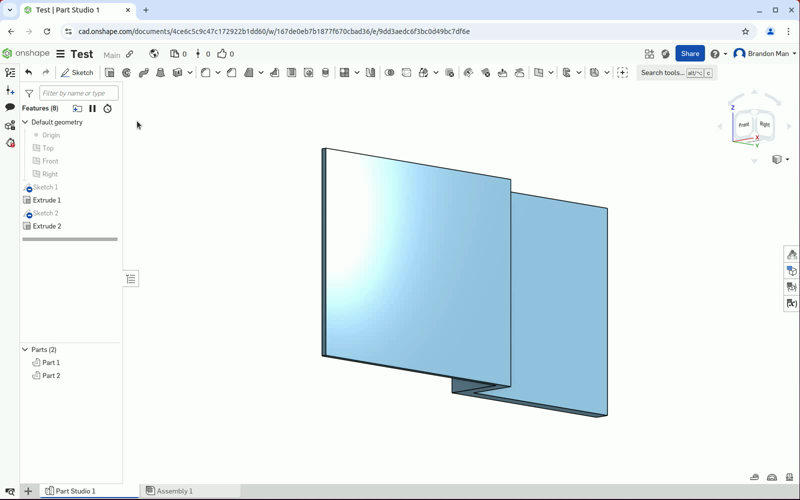
key(down, 3)
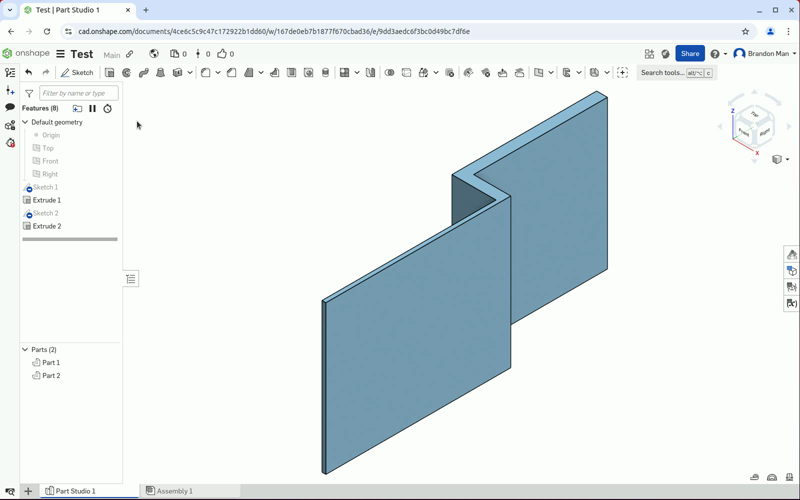
mouse_move(73, 189)
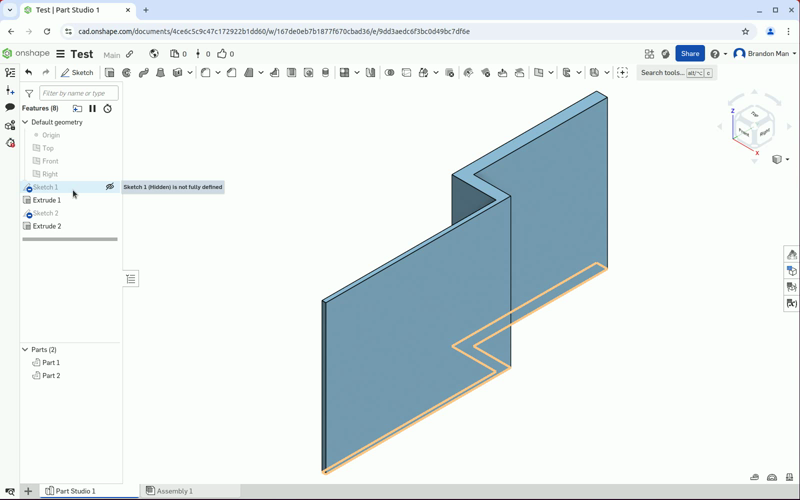
click(73, 189)